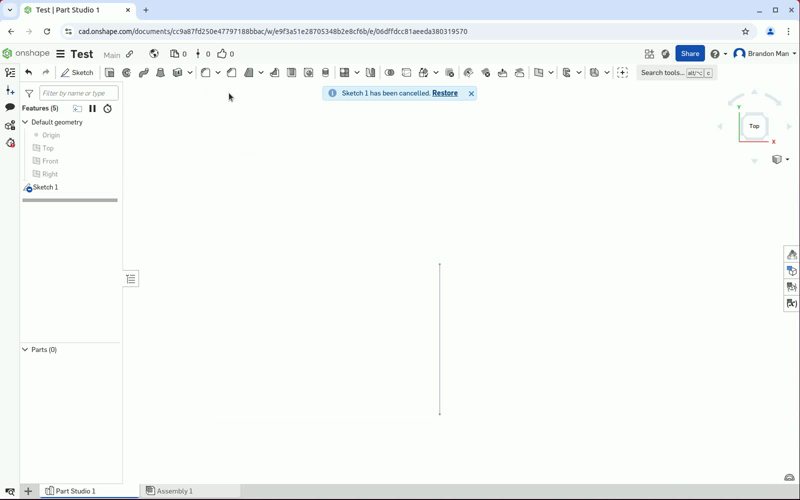
key(shift+h)
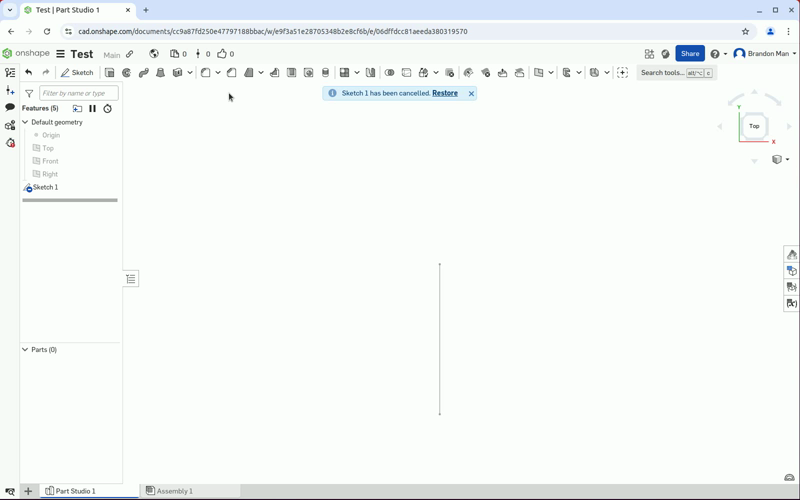
key(shift+s)
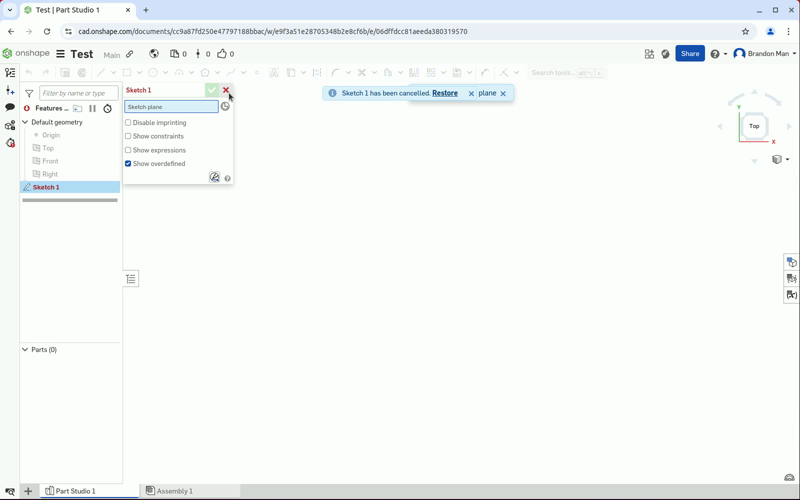
mouse_move(73, 150)
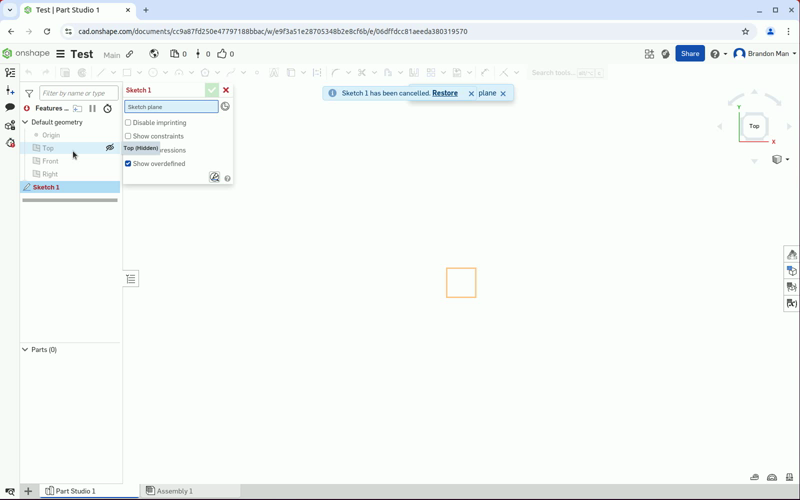
click(73, 150)
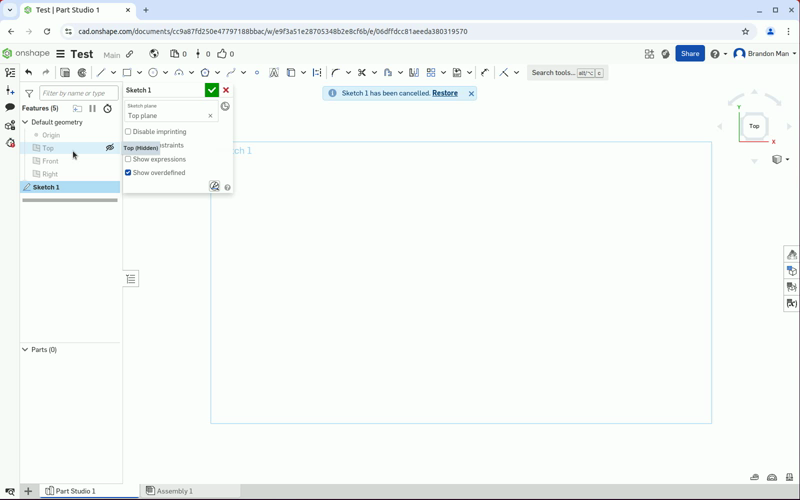
mouse_move(73, 352)
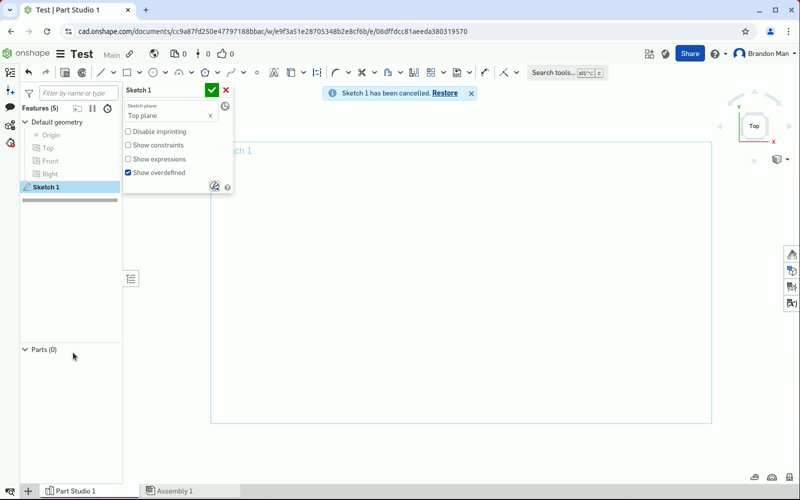
key(y)
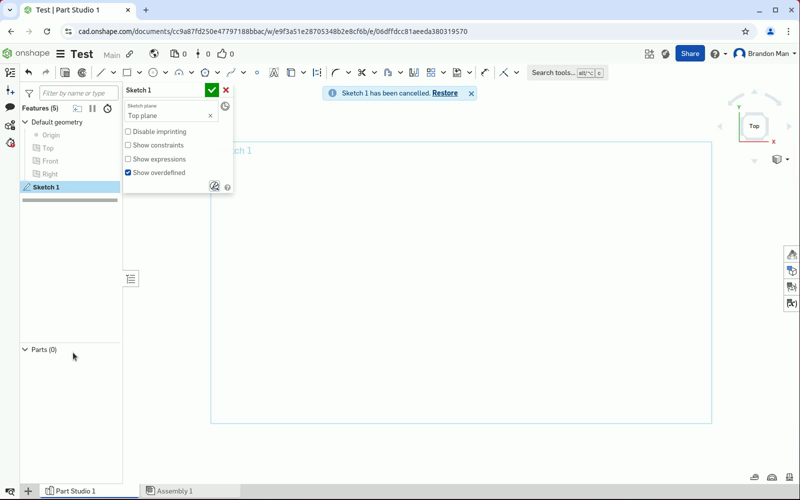
key(l)
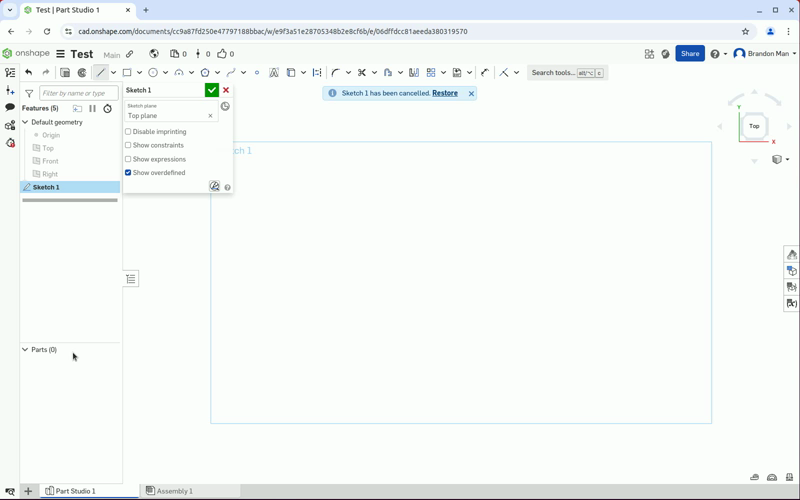
key_down(shift)
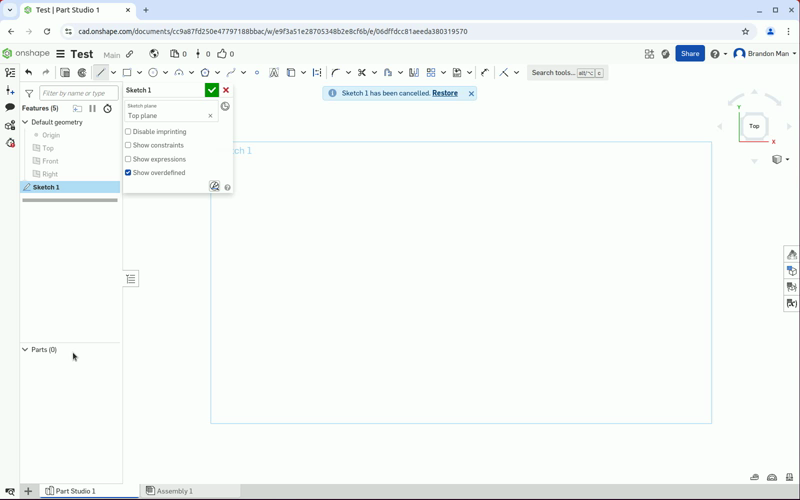
mouse_move(460, 282)
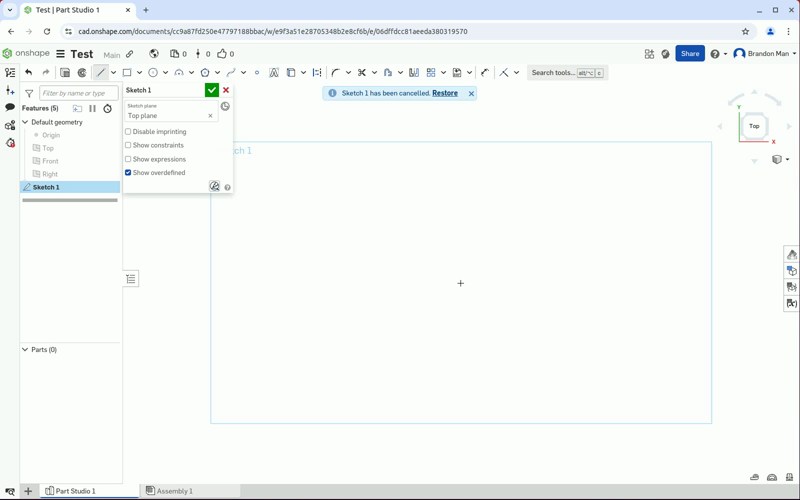
click(460, 282)
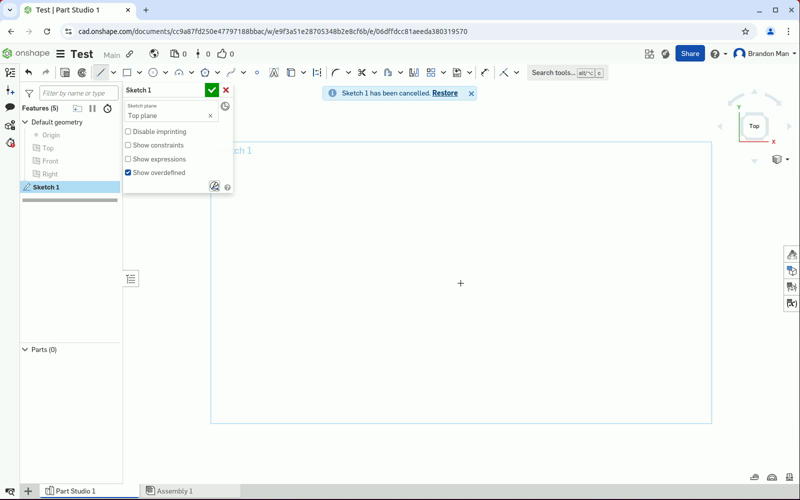
key_up(shift)
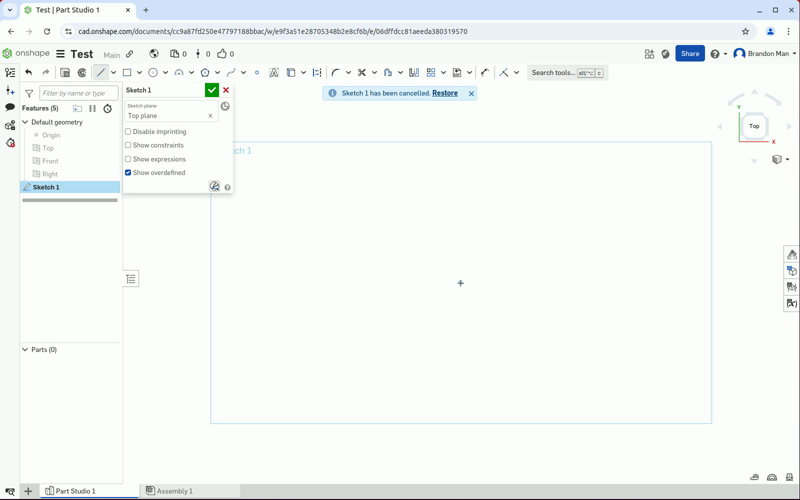
key_down(shift)
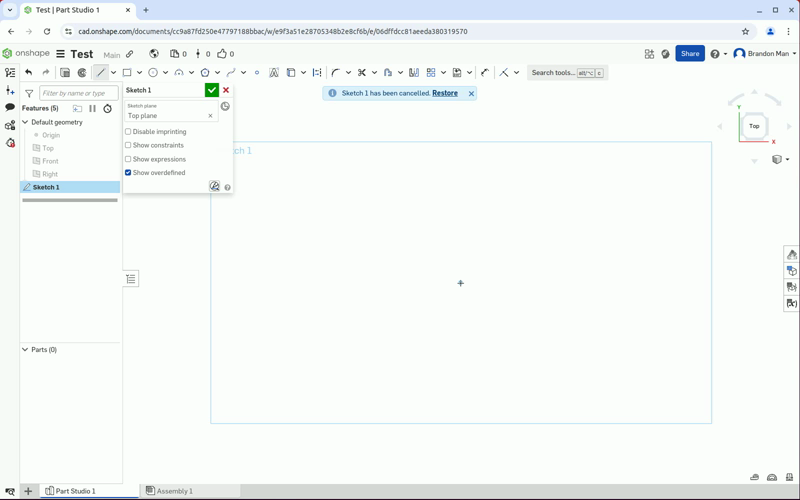
mouse_move(573, 282)
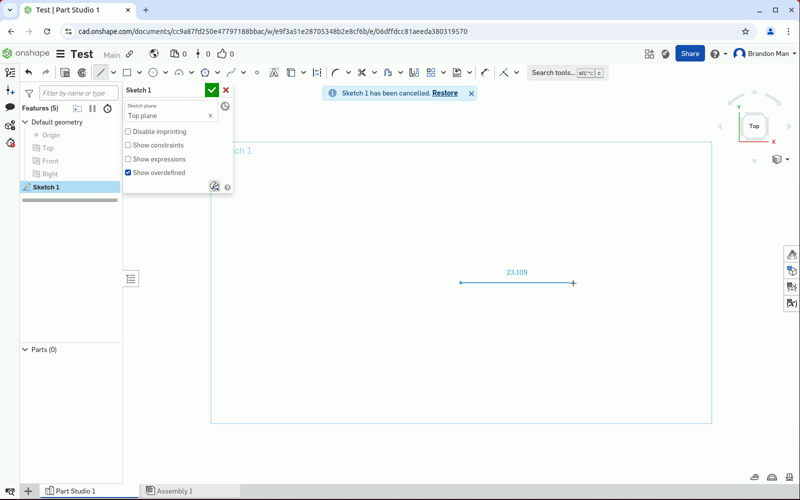
click(573, 282)
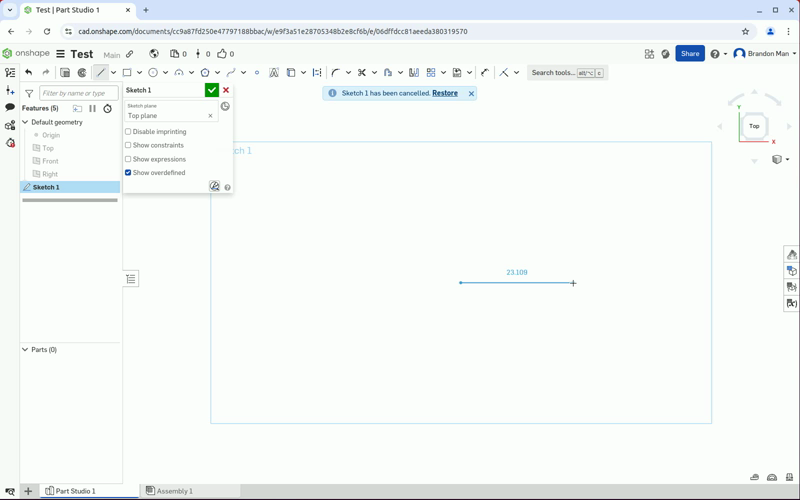
key_up(shift)
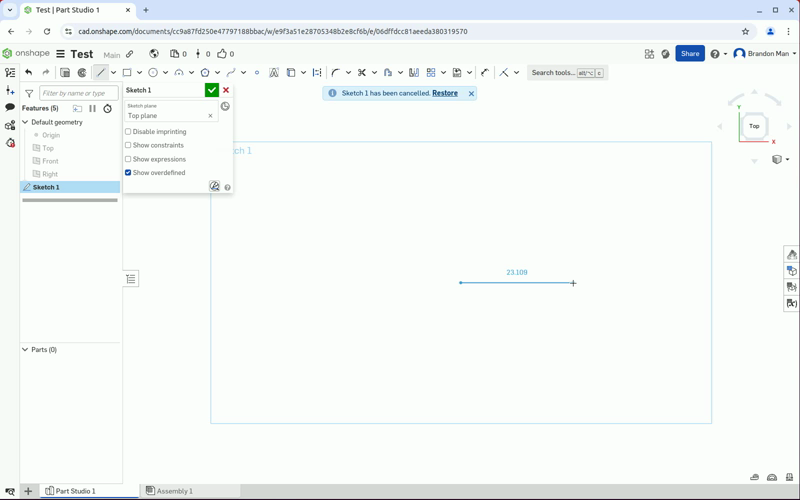
key_down(shift)
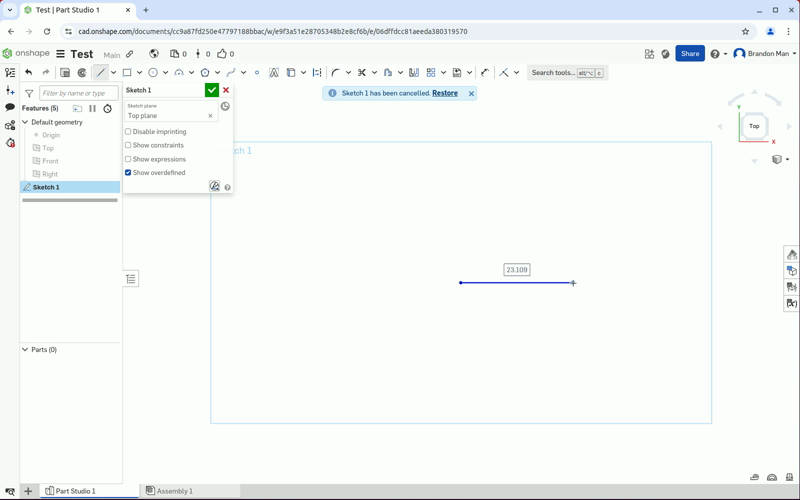
mouse_move(573, 201)
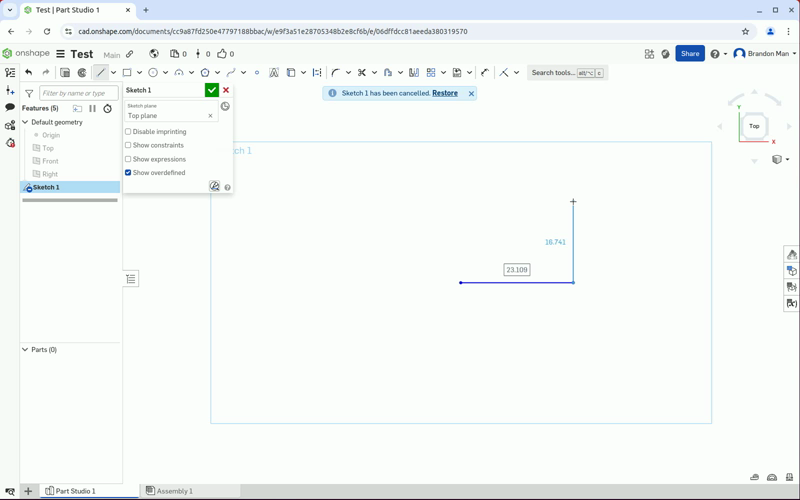
click(573, 201)
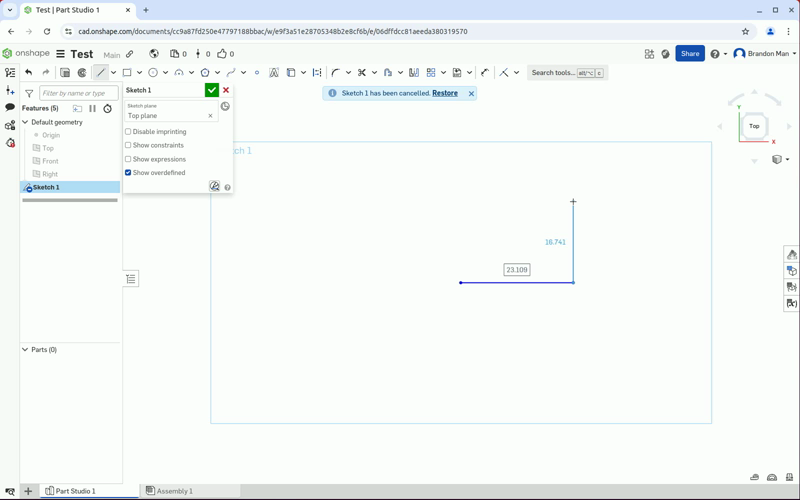
key_up(shift)
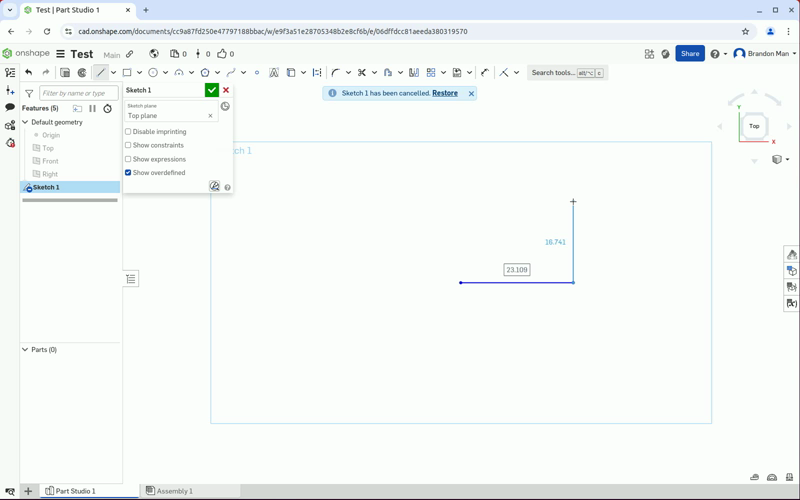
key_down(shift)
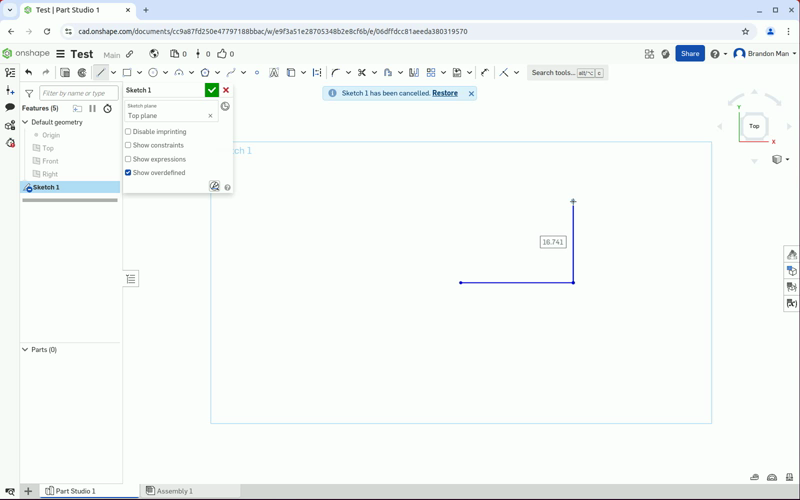
mouse_move(460, 201)
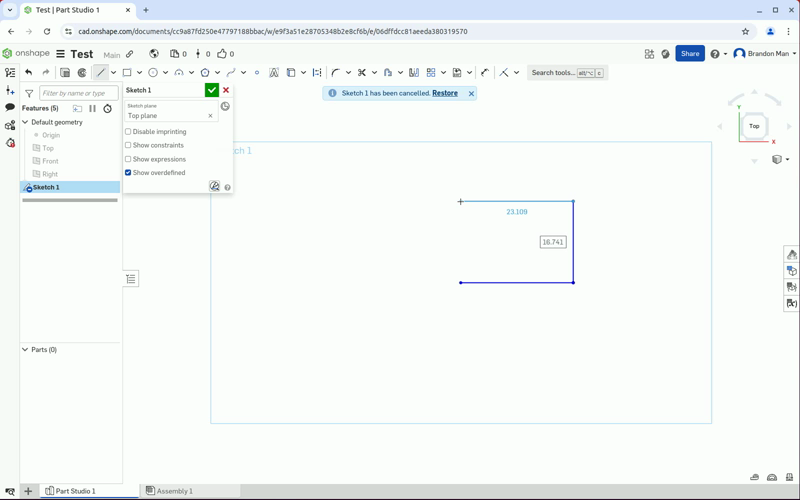
click(460, 201)
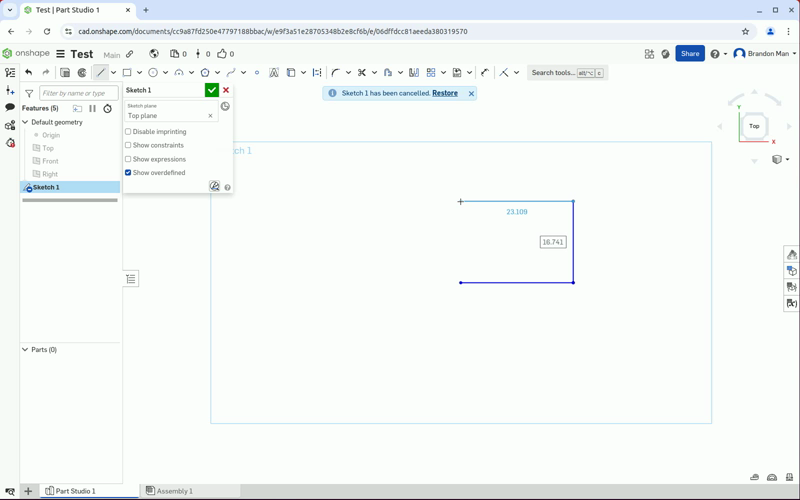
key_up(shift)
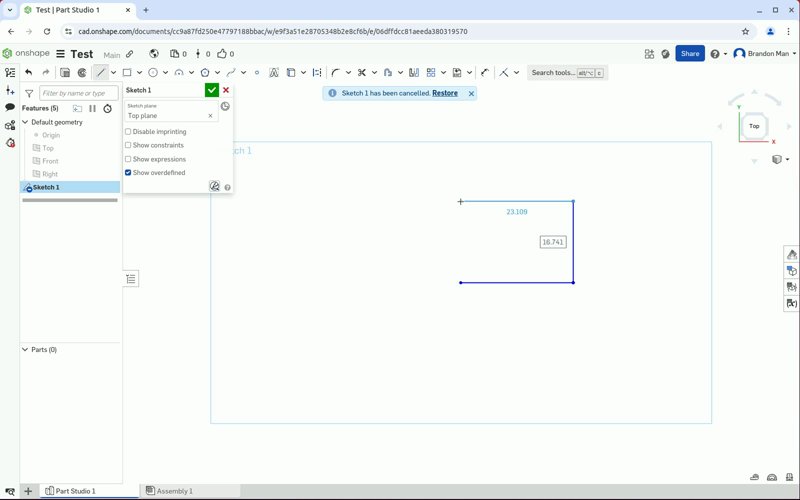
key_down(shift)
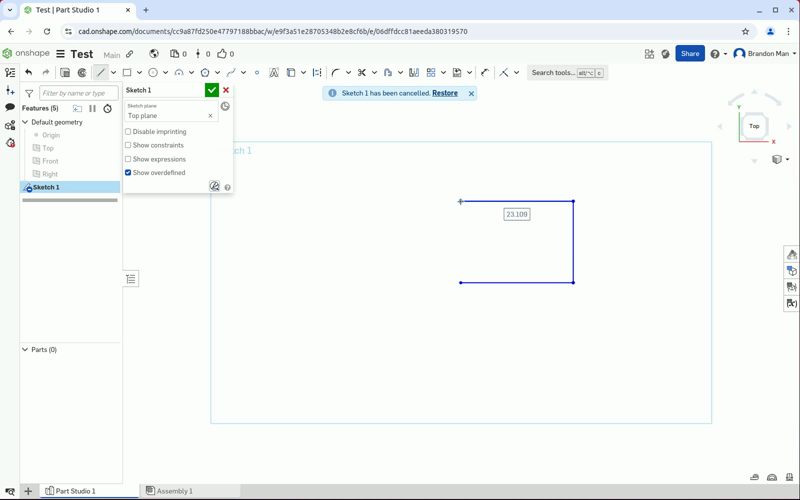
mouse_move(460, 282)
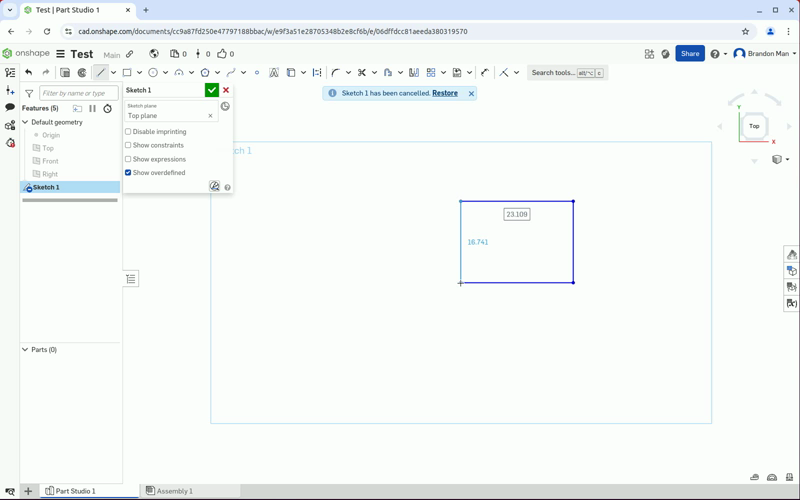
key_up(shift)
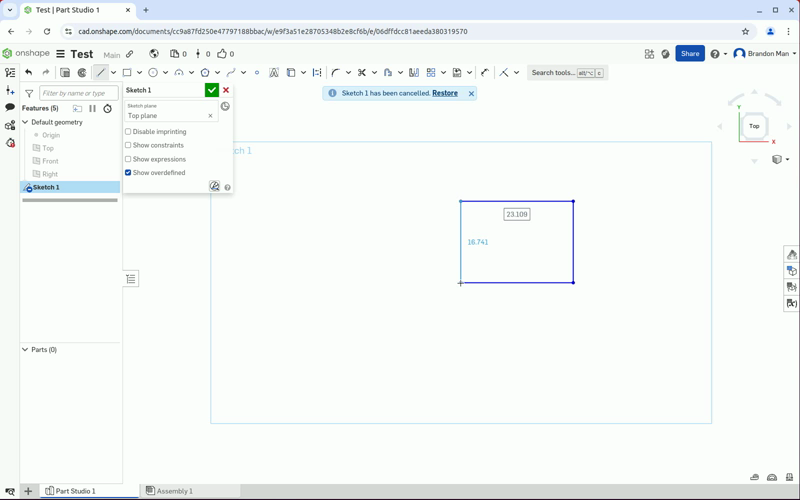
click(460, 282)
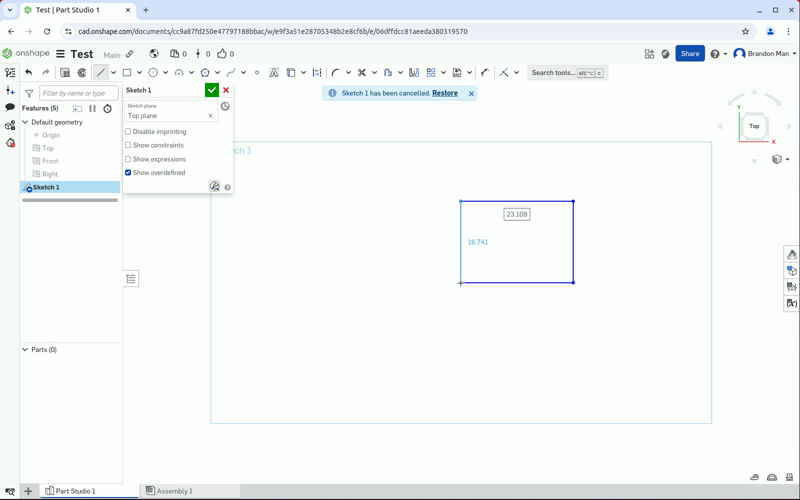
key(esc)
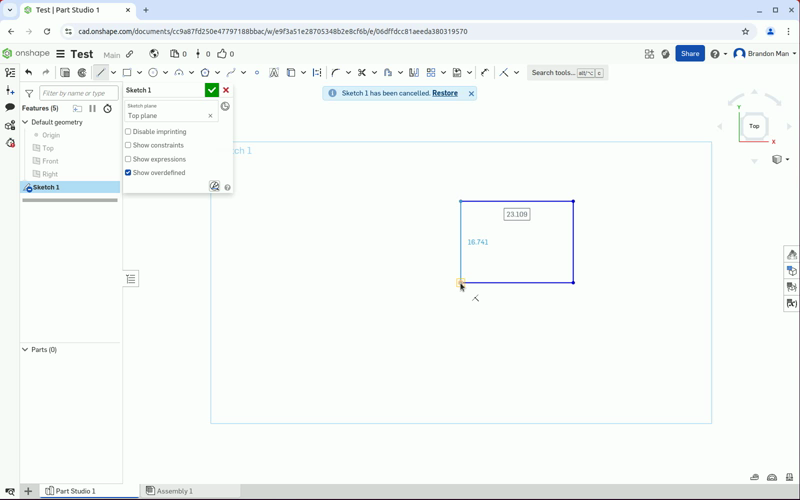
mouse_move(486, 272)
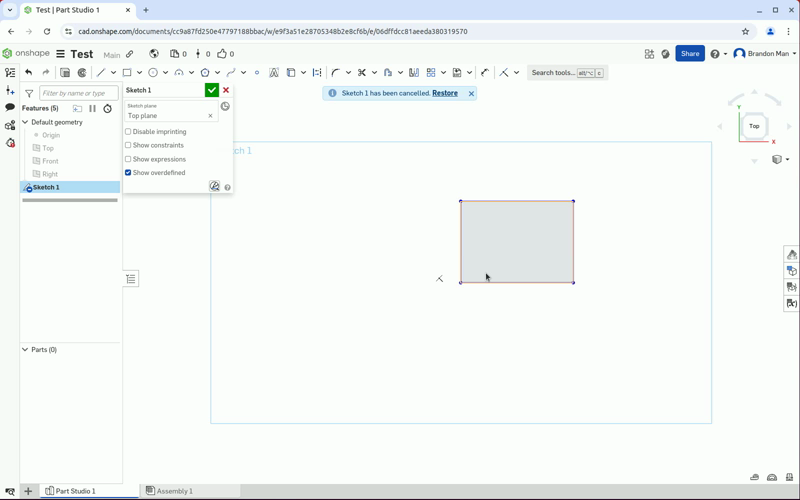
click(486, 272)
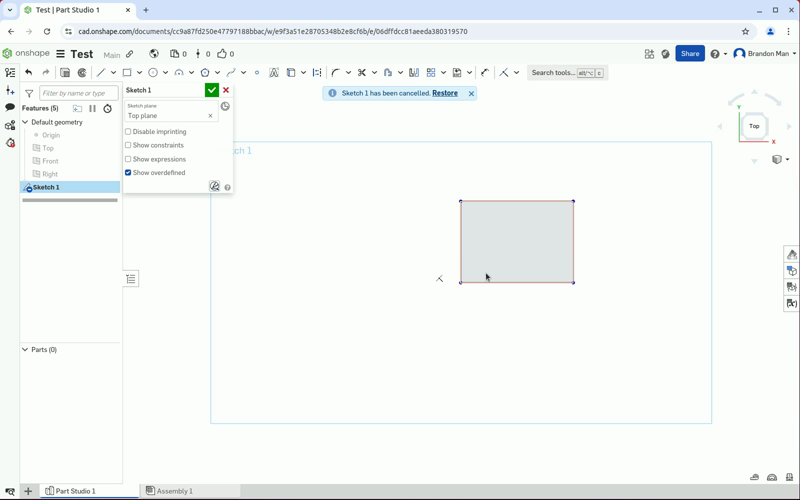
mouse_move(73, 352)
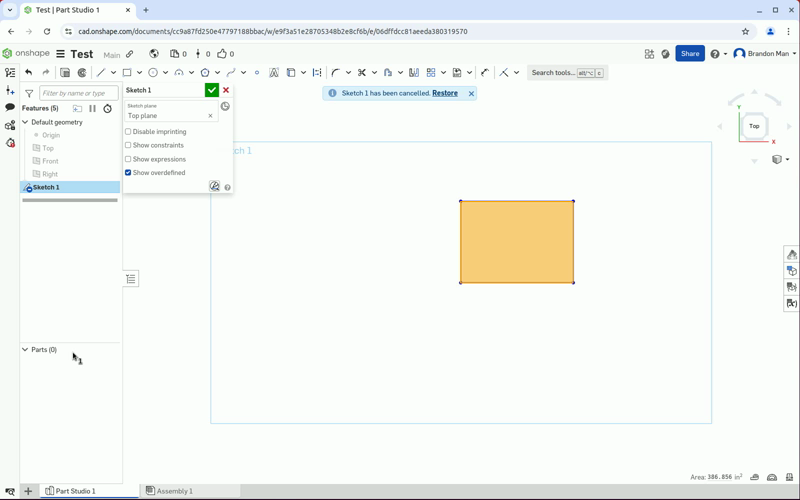
key(shift+y)
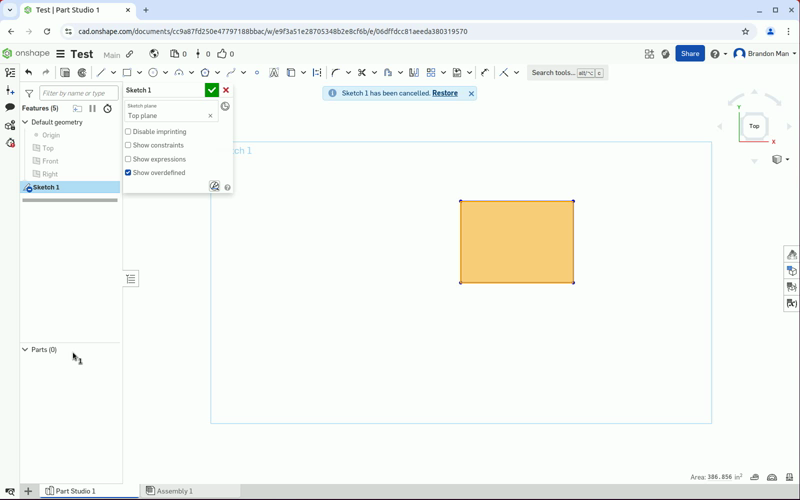
key(shift+e)
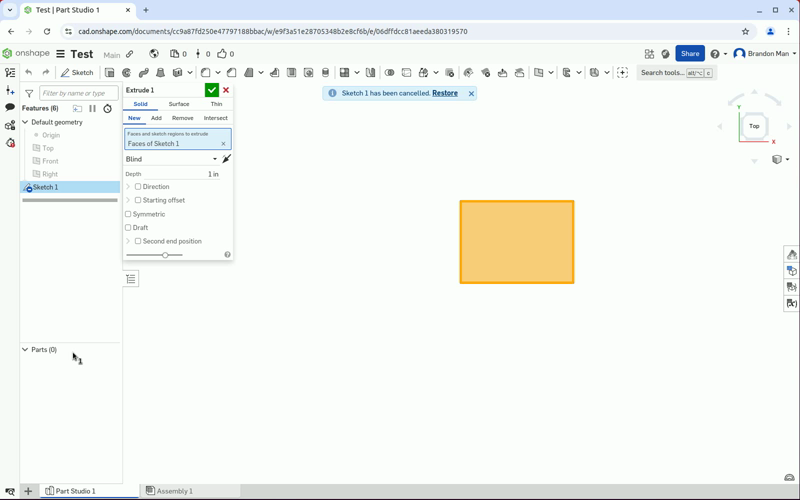
mouse_move(143, 106)
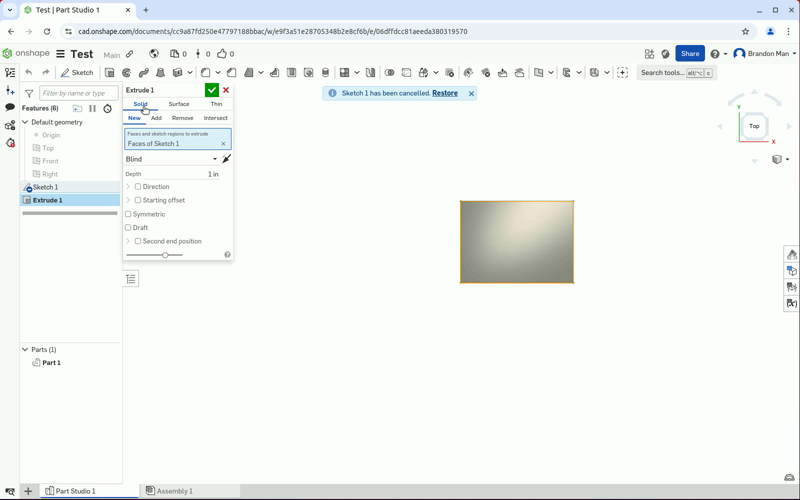
click(143, 106)
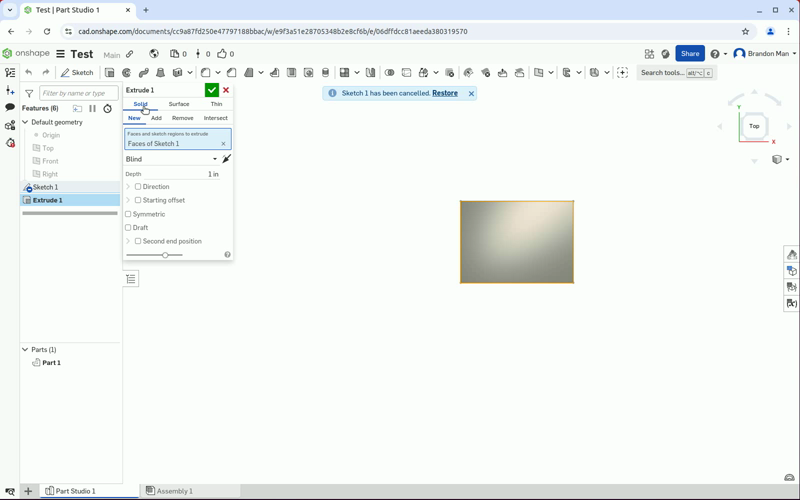
mouse_move(137, 120)
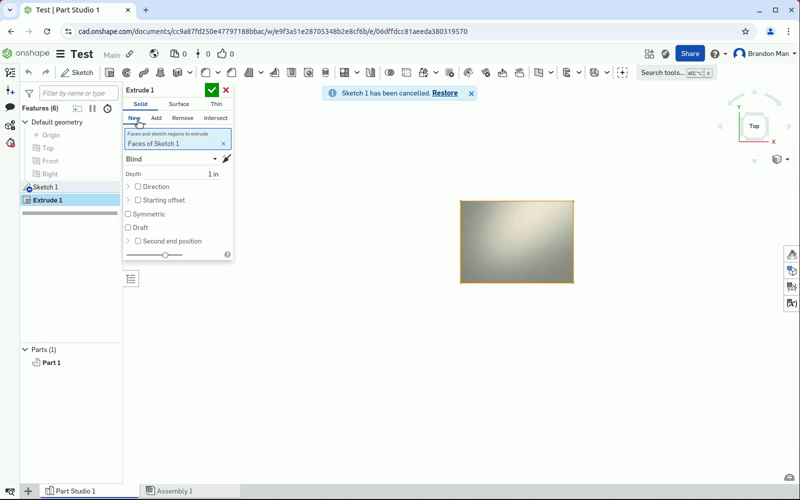
click(137, 120)
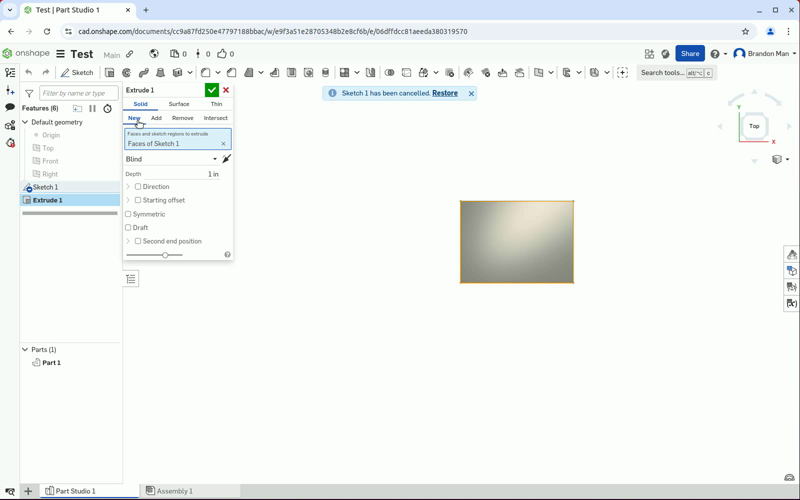
key(tab, 4)
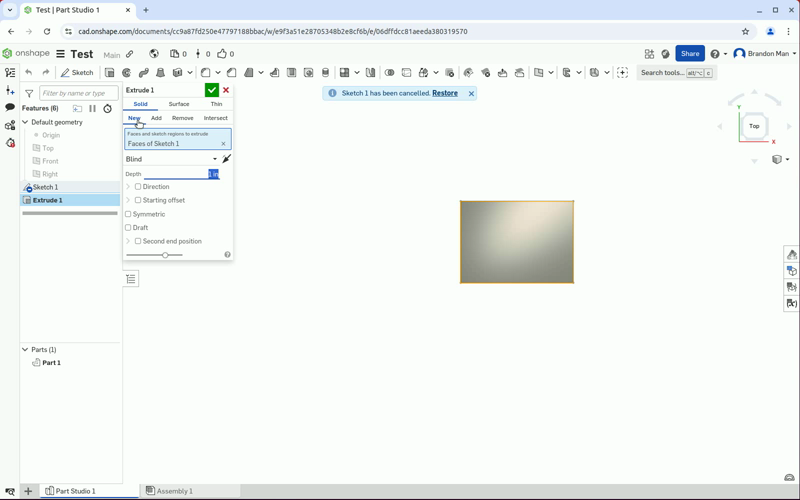
text(1.926)
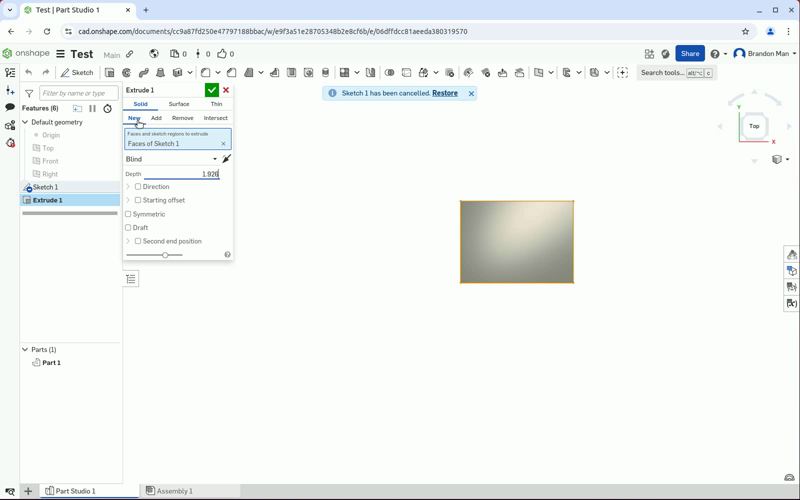
key(enter)
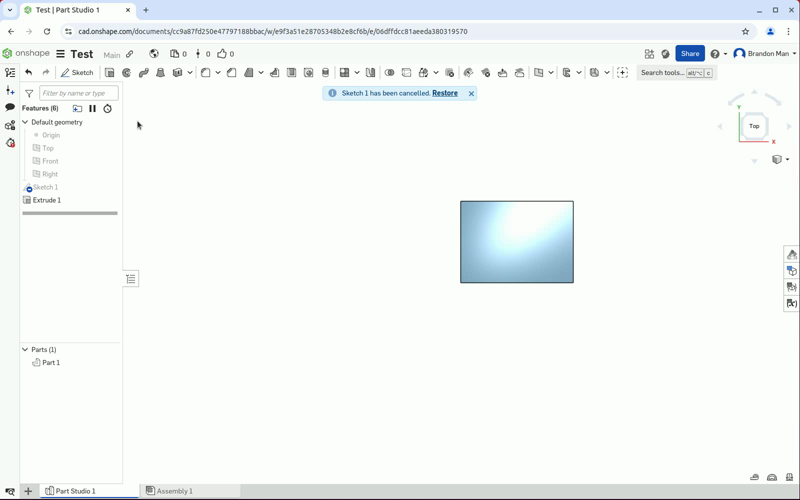
key(shift+h)
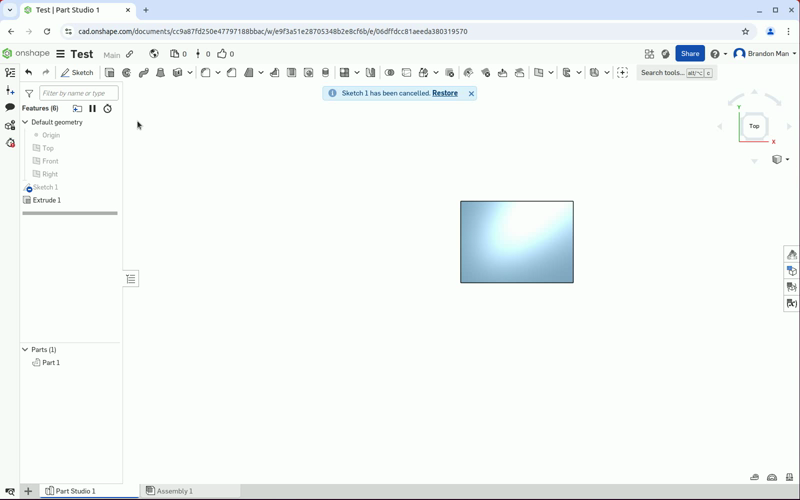
key(shift+h)
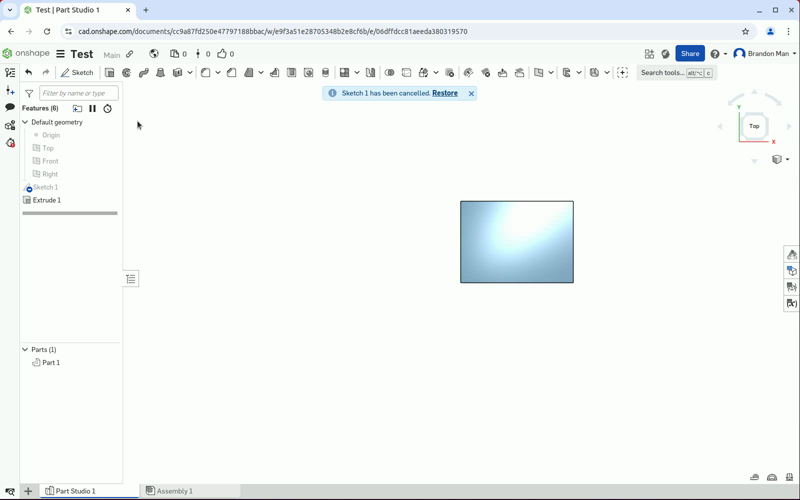
mouse_move(73, 189)
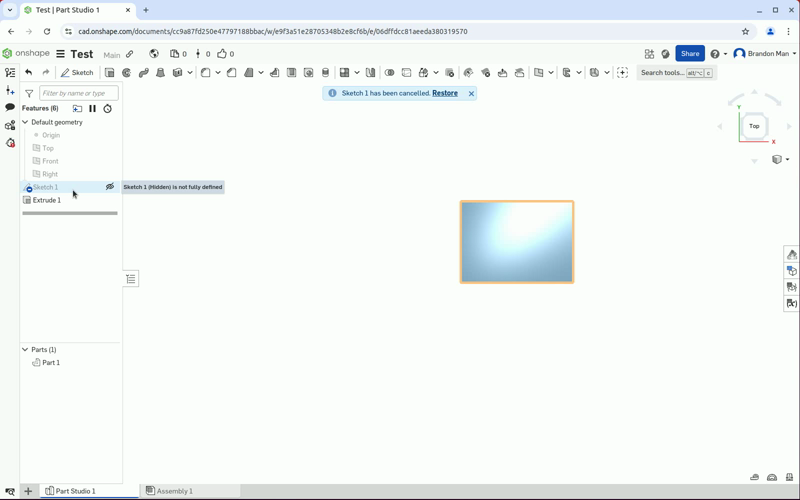
click(73, 189)
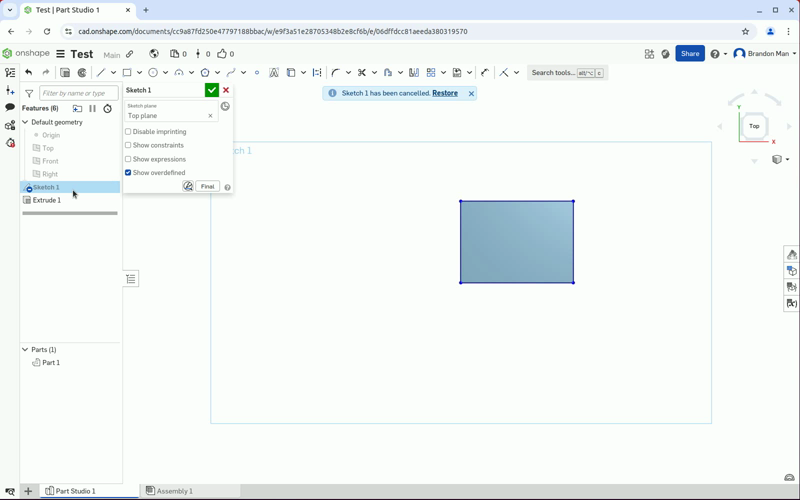
mouse_move(229, 92)
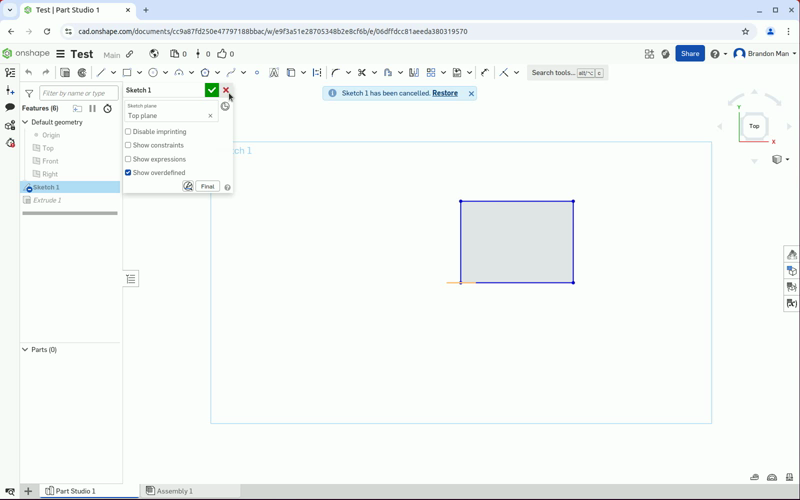
click(229, 92)
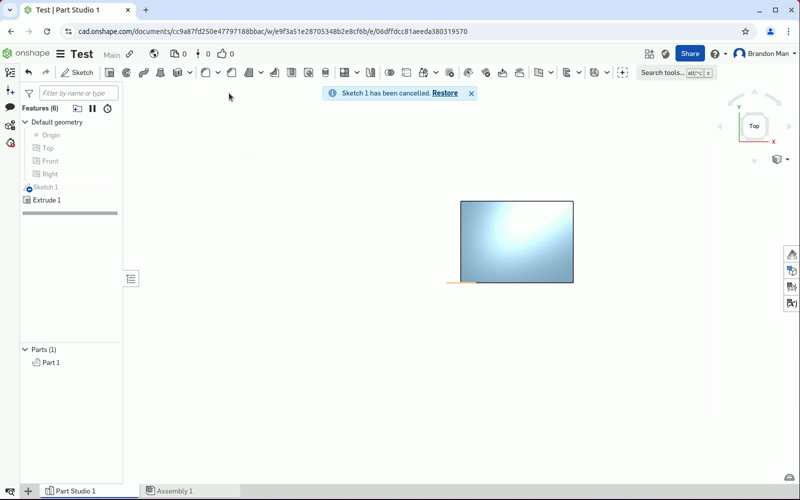
mouse_move(541, 75)
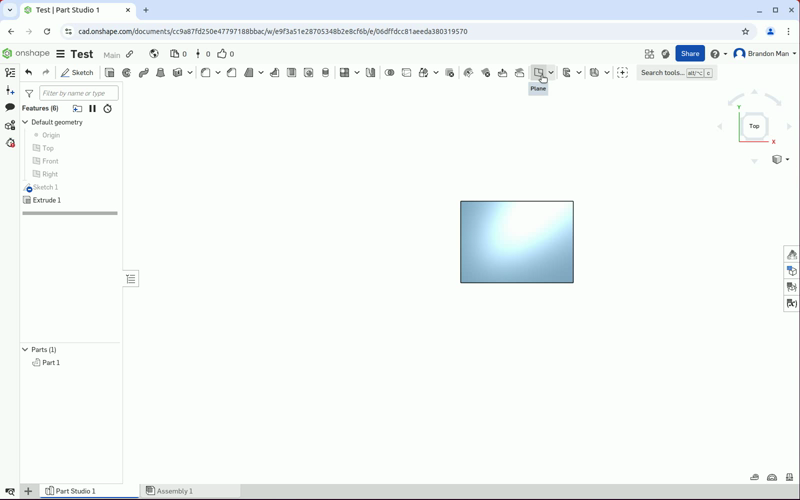
click(541, 75)
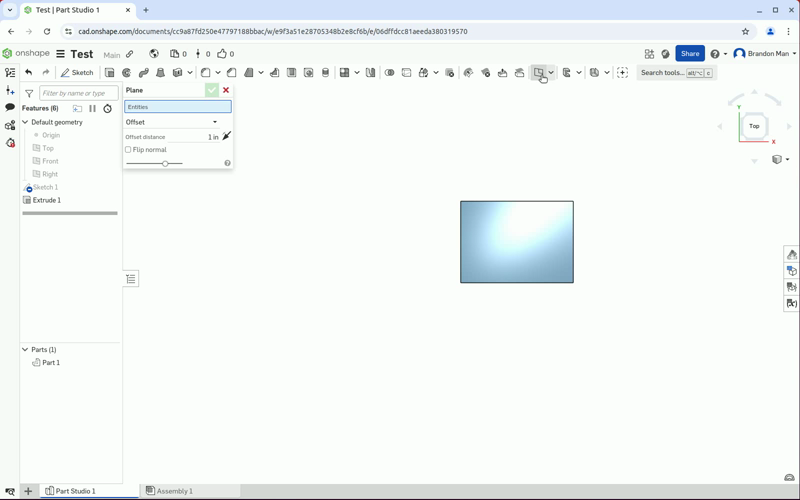
mouse_move(73, 150)
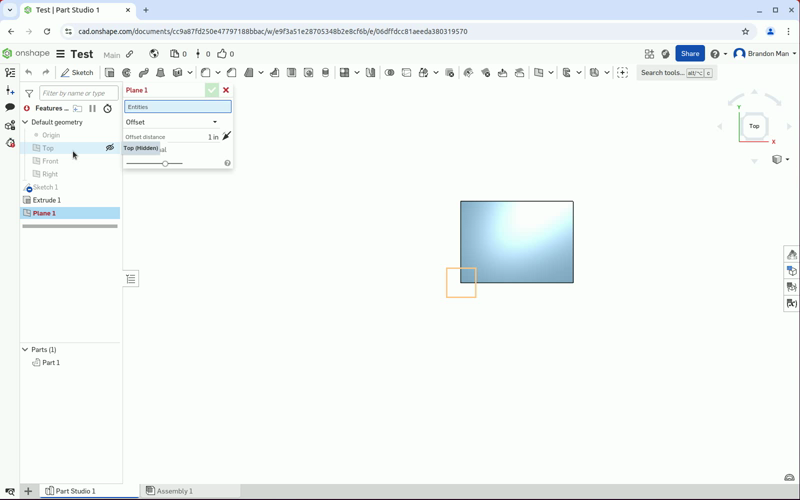
click(73, 150)
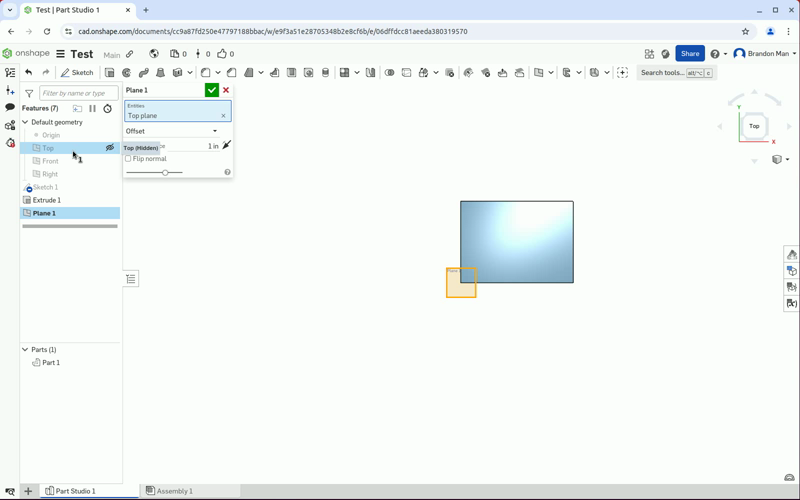
key(tab, 2)
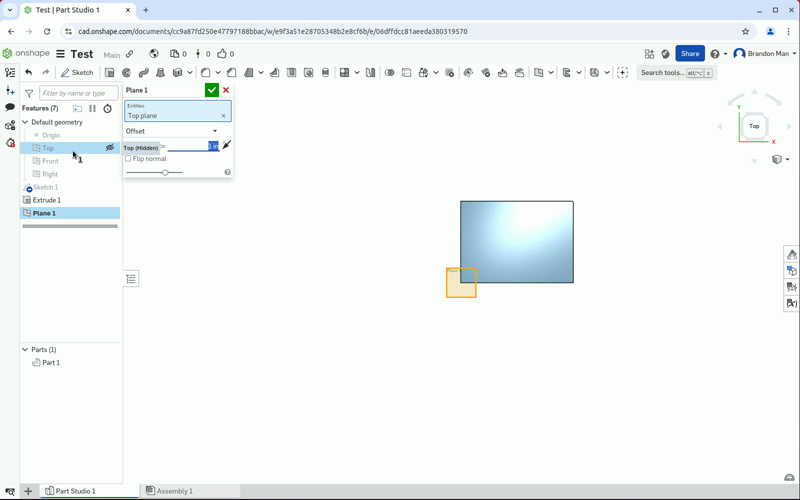
text(1.91)
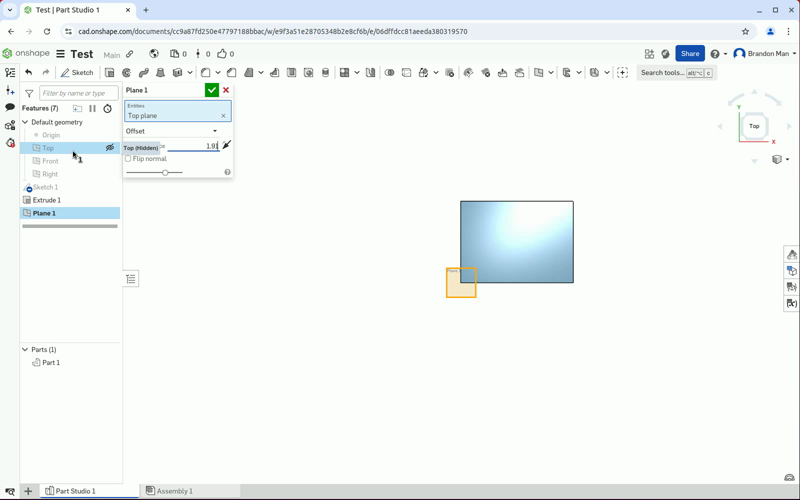
key(enter, 2)
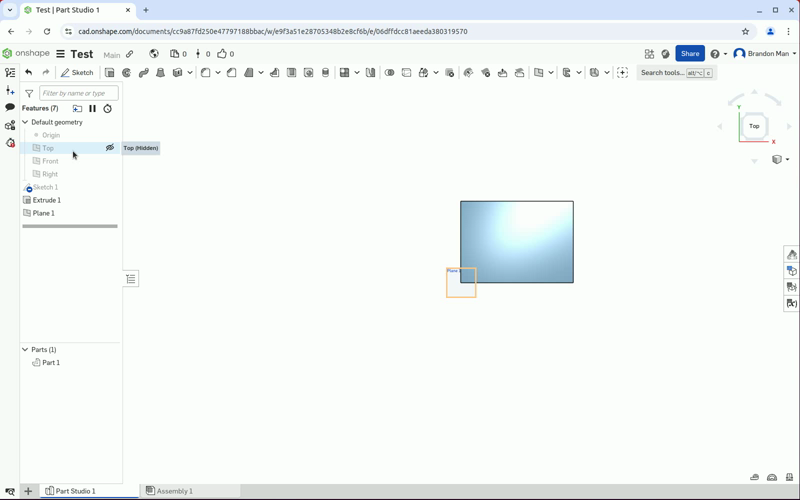
key(shift+s)
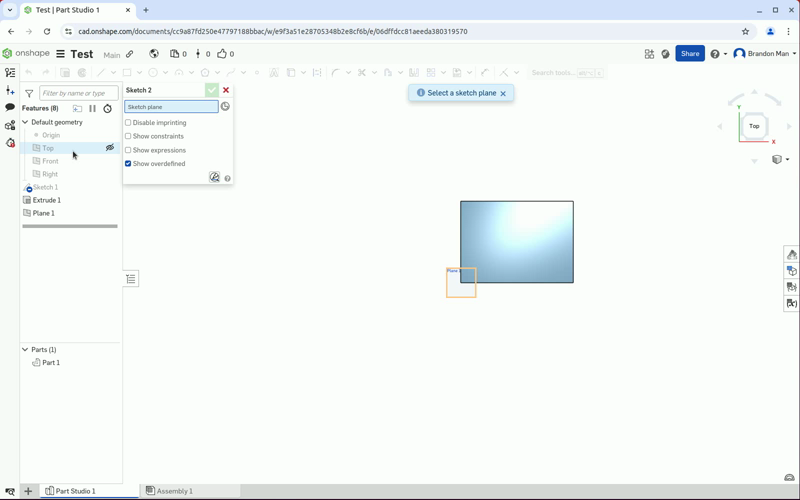
mouse_move(73, 215)
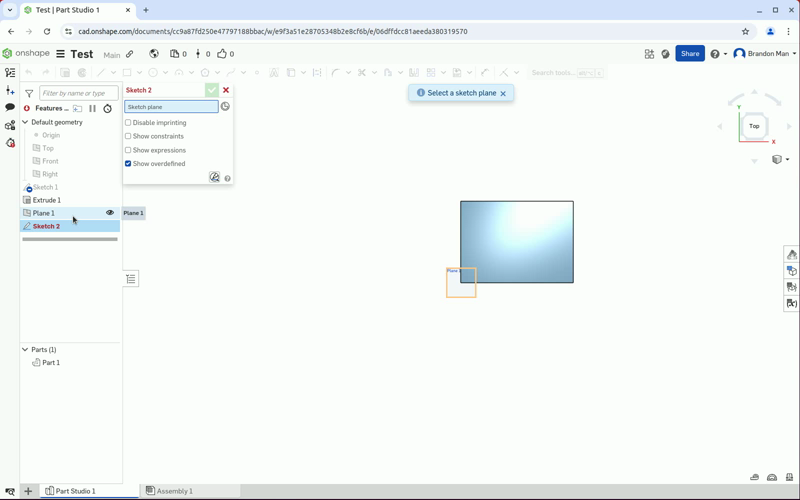
click(73, 215)
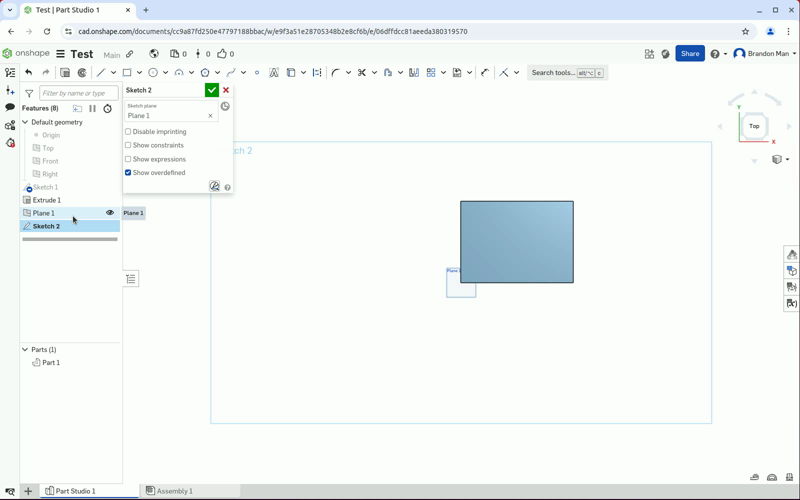
mouse_move(73, 352)
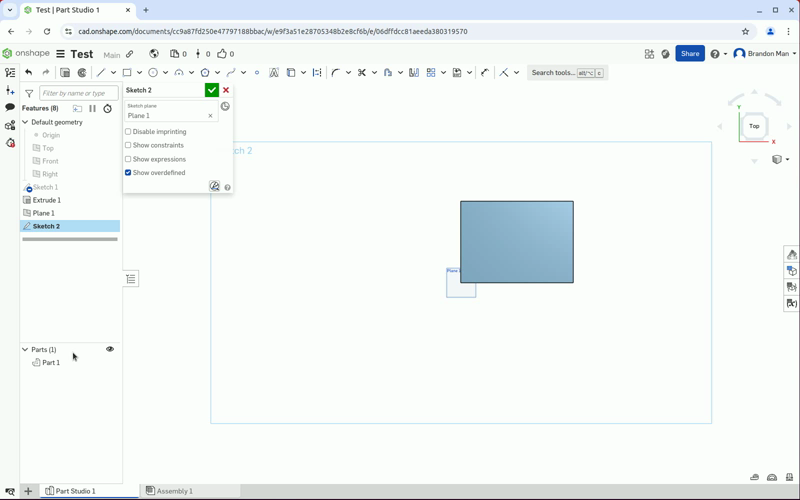
key(y)
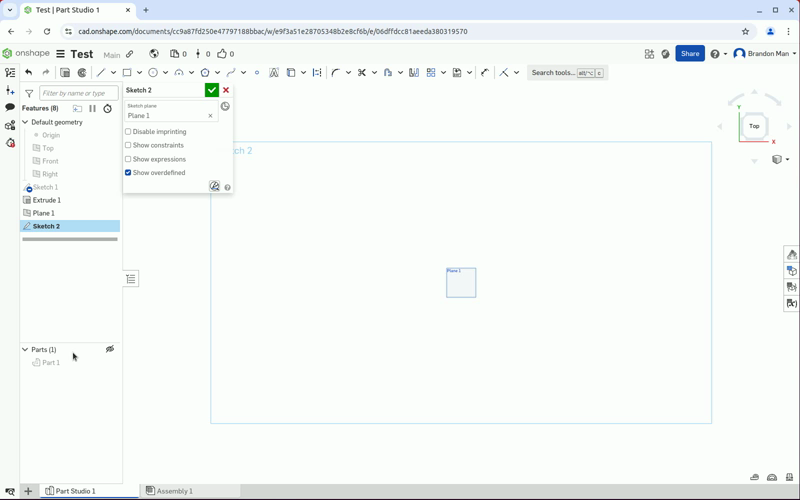
key(c)
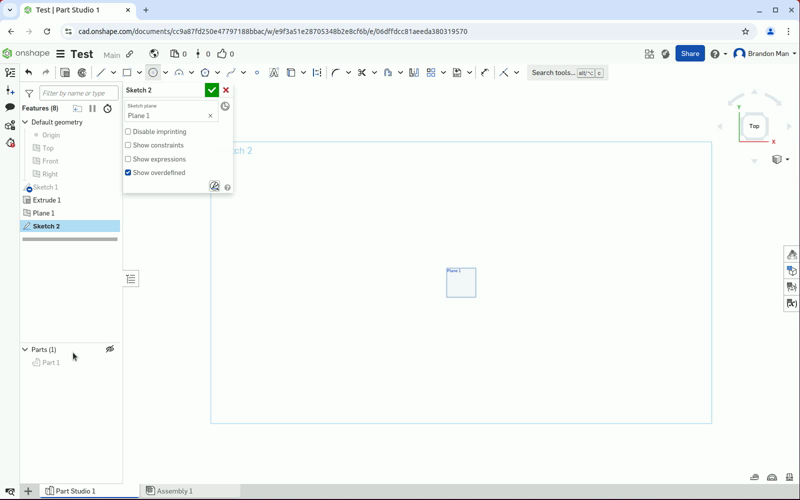
key_down(shift)
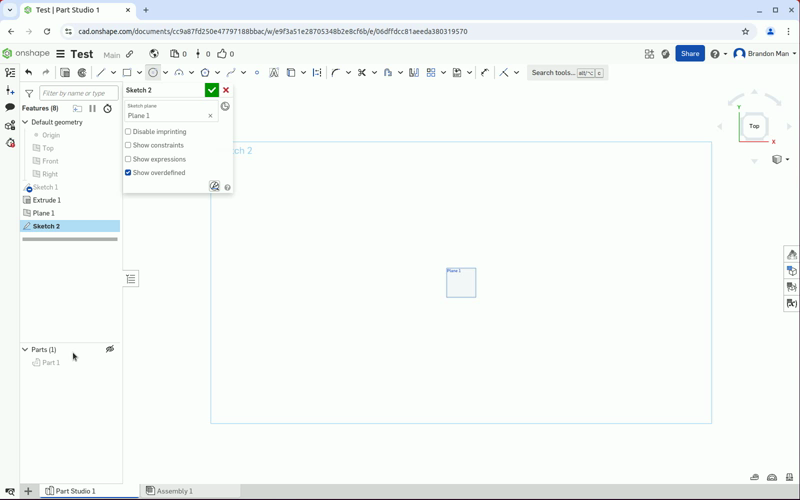
mouse_move(516, 222)
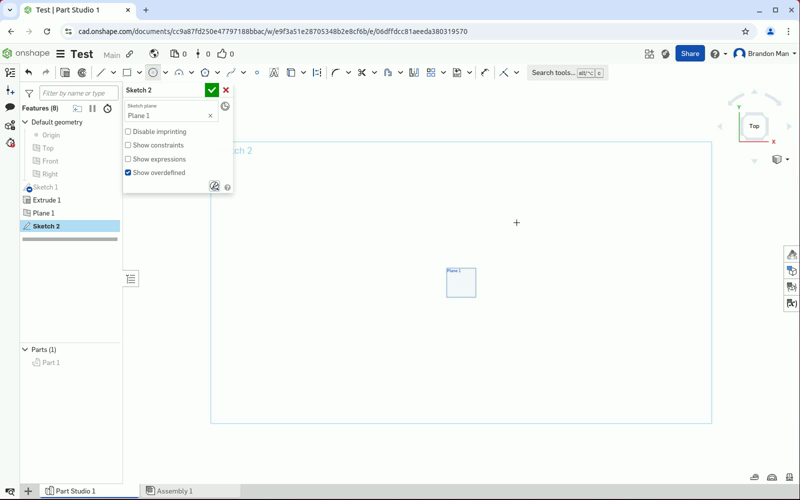
click(516, 222)
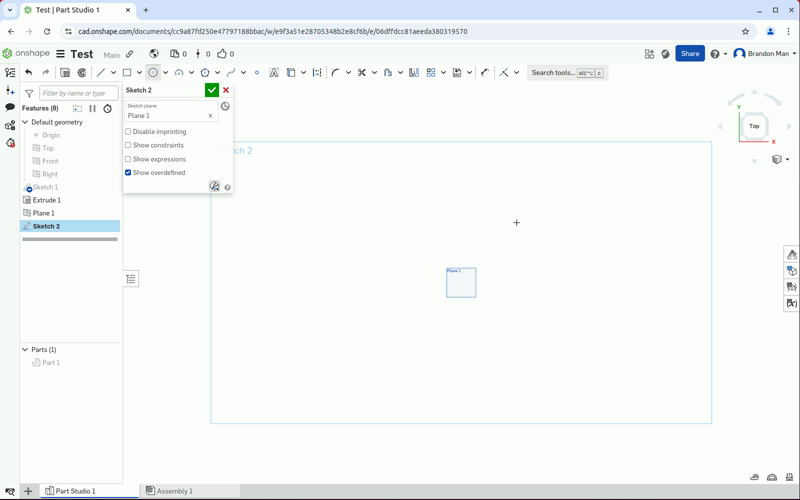
key_up(shift)
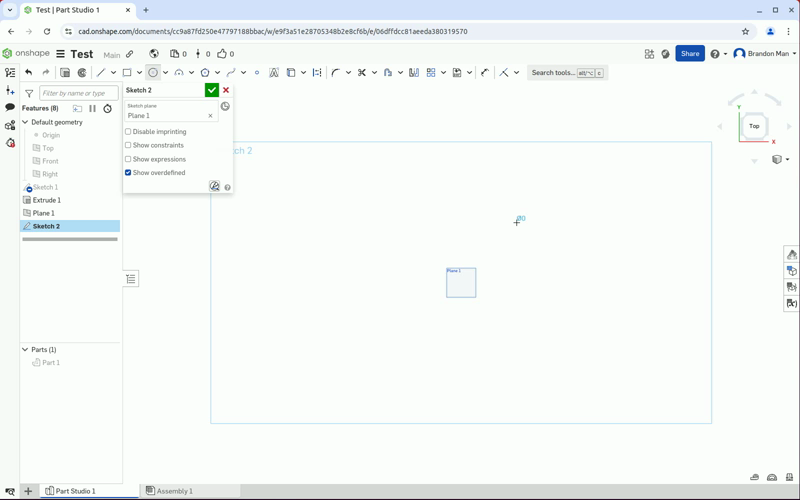
mouse_move(525, 222)
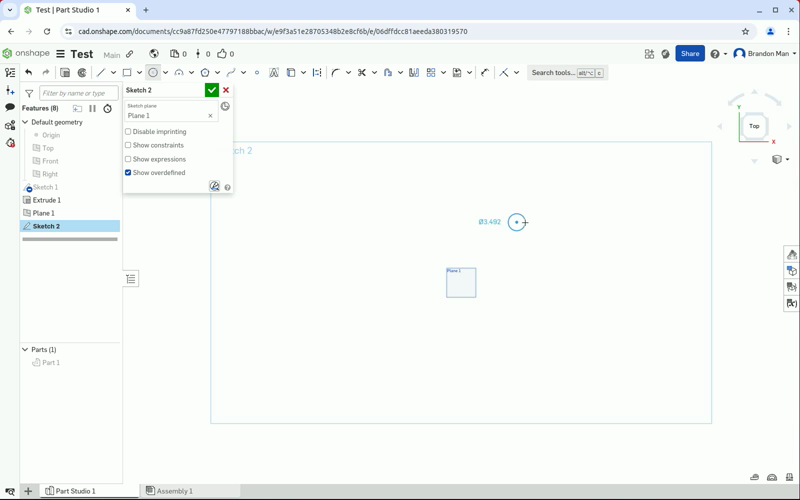
click(525, 222)
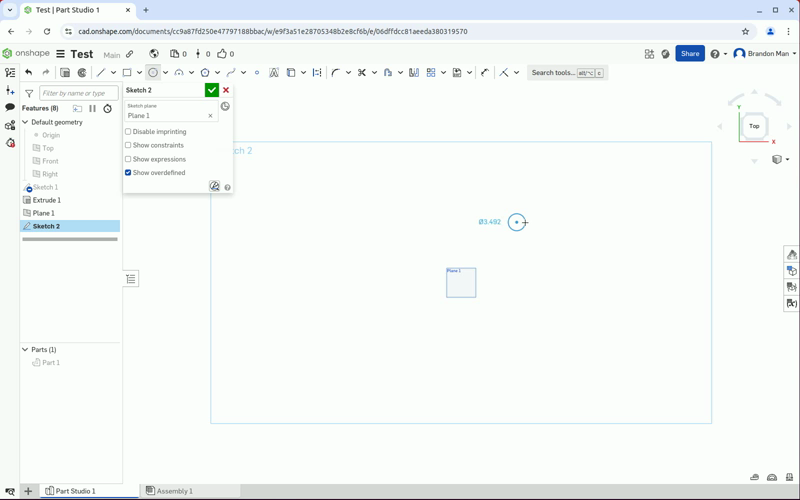
key(esc)
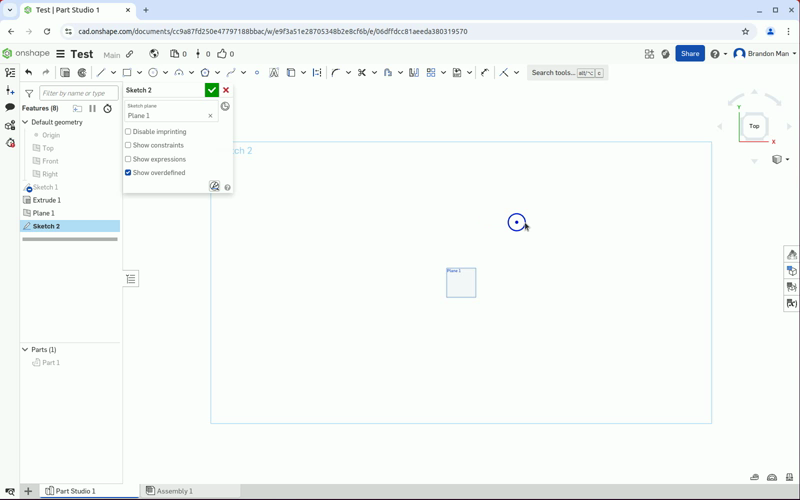
mouse_move(520, 219)
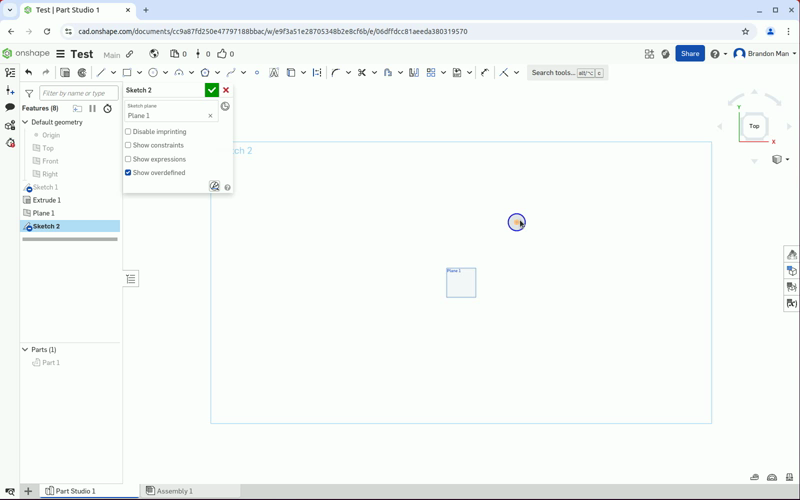
scroll(6)
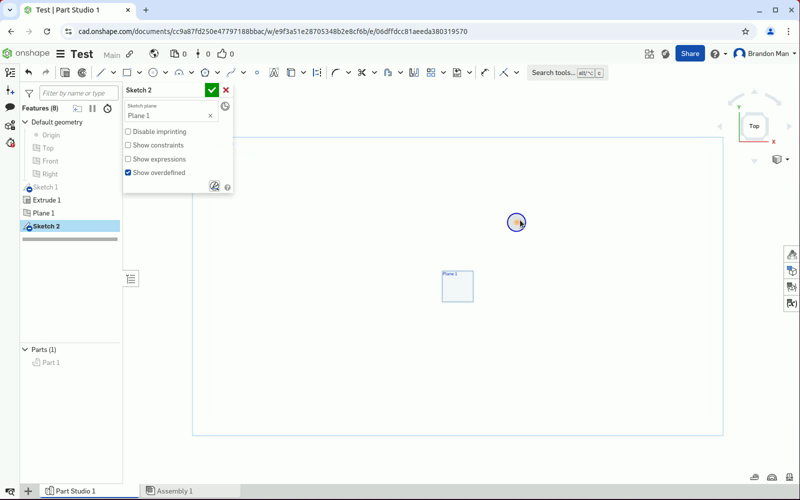
scroll(6)
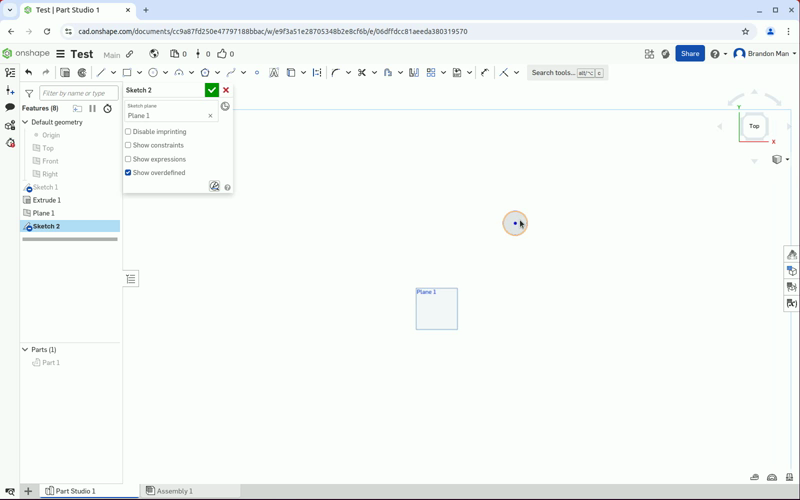
scroll(6)
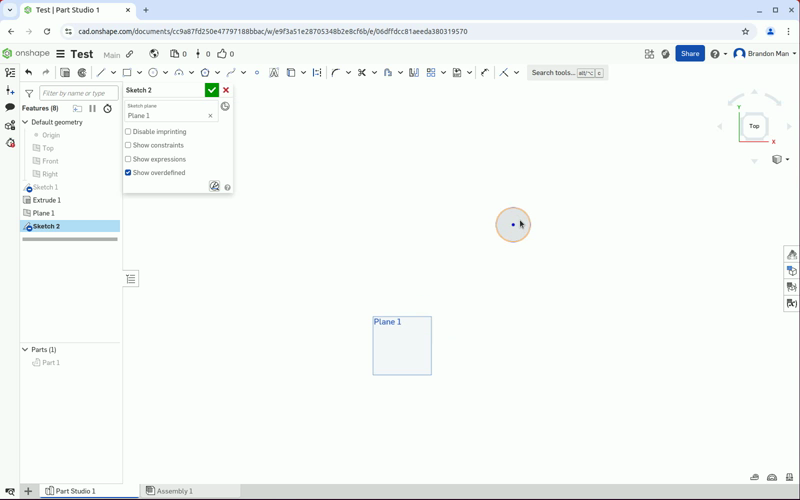
scroll(6)
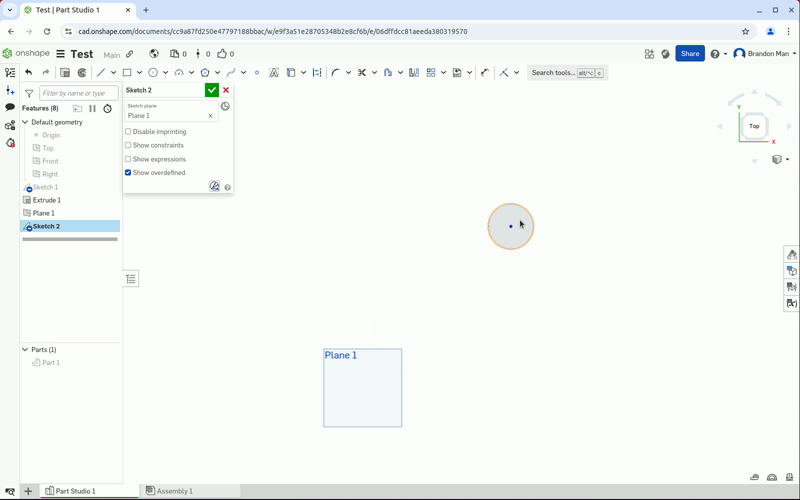
scroll(6)
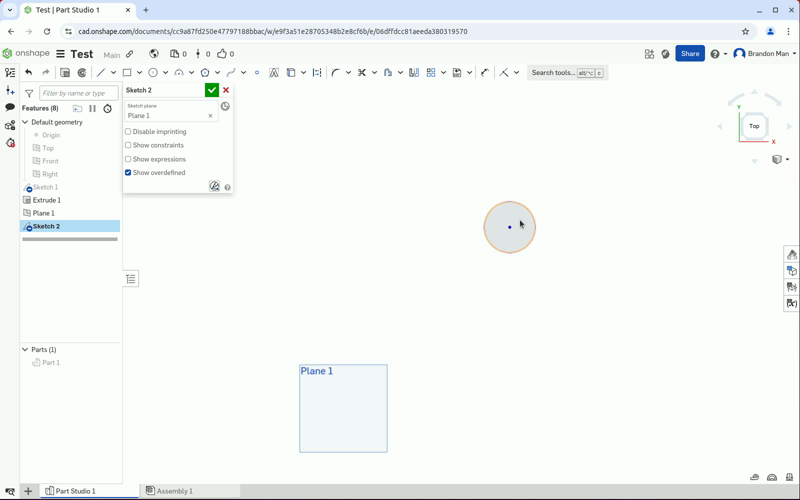
scroll(6)
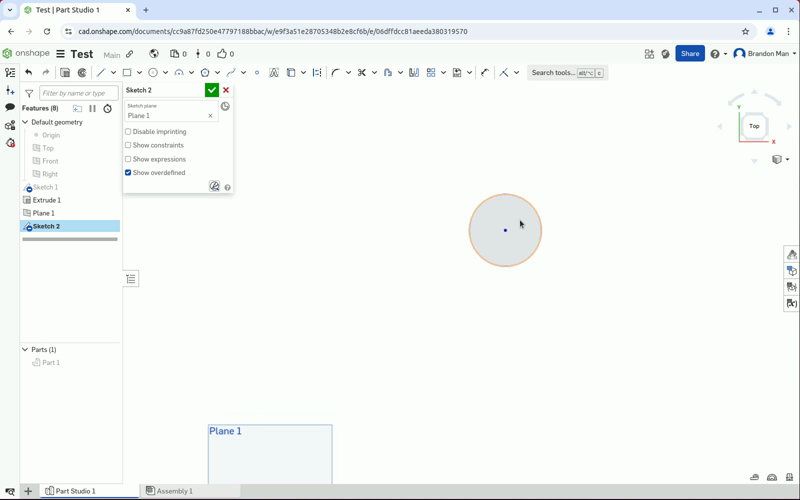
scroll(6)
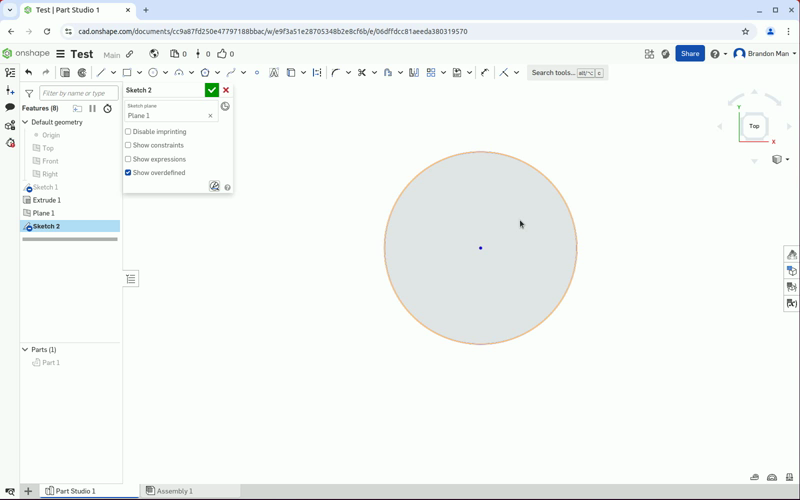
click(520, 219)
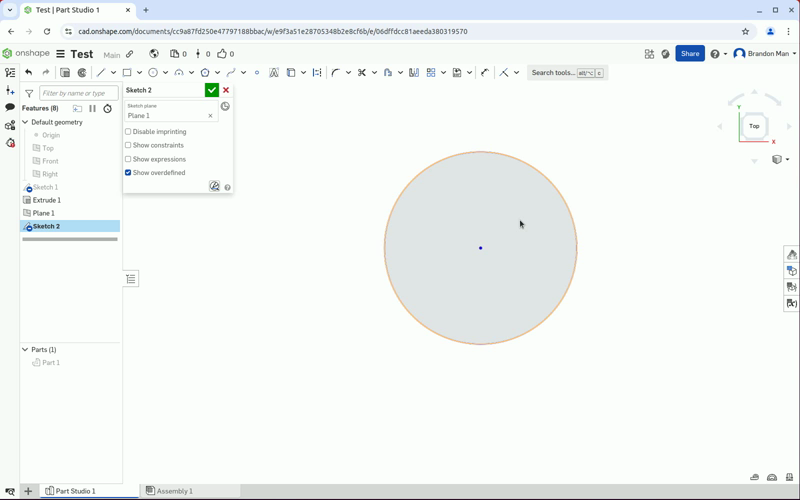
scroll(-6)
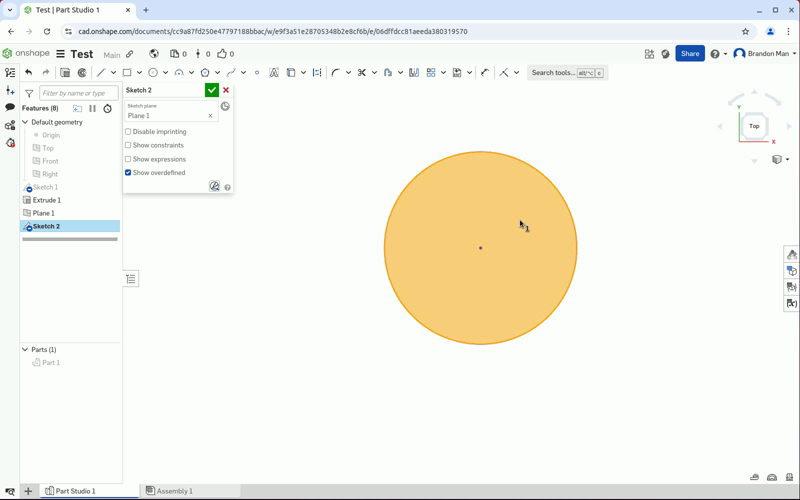
scroll(-6)
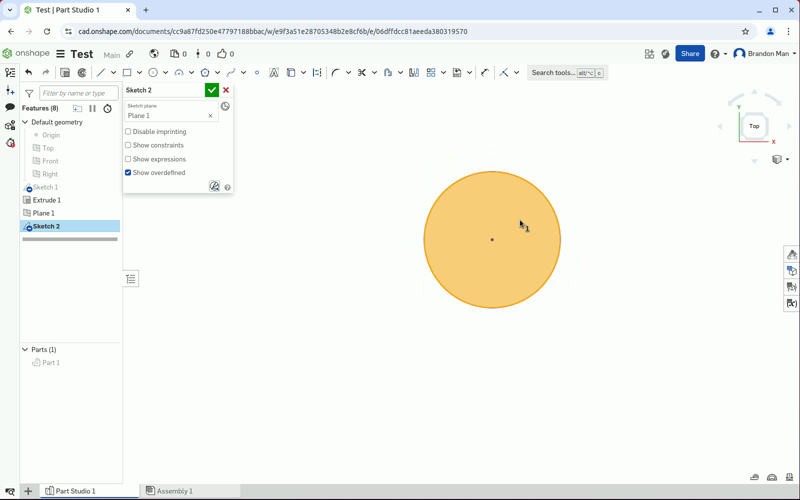
scroll(-6)
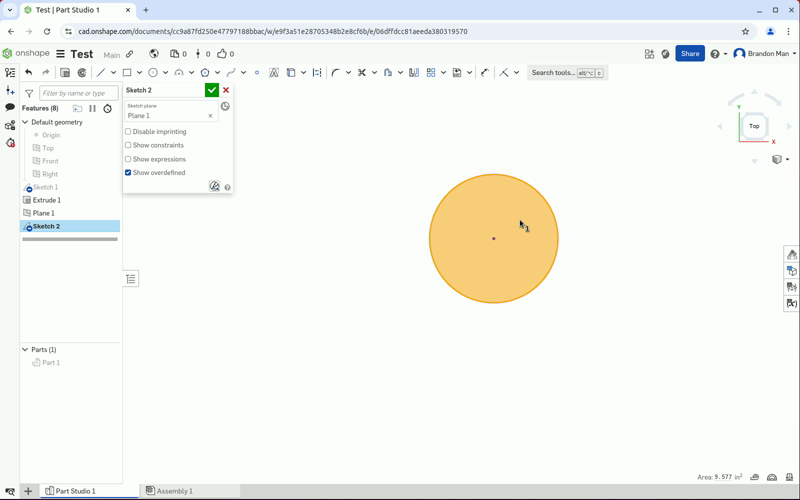
scroll(-6)
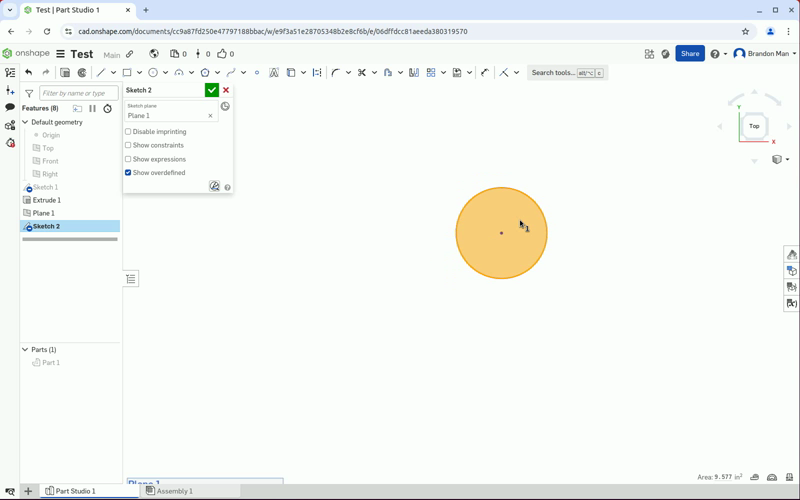
scroll(-6)
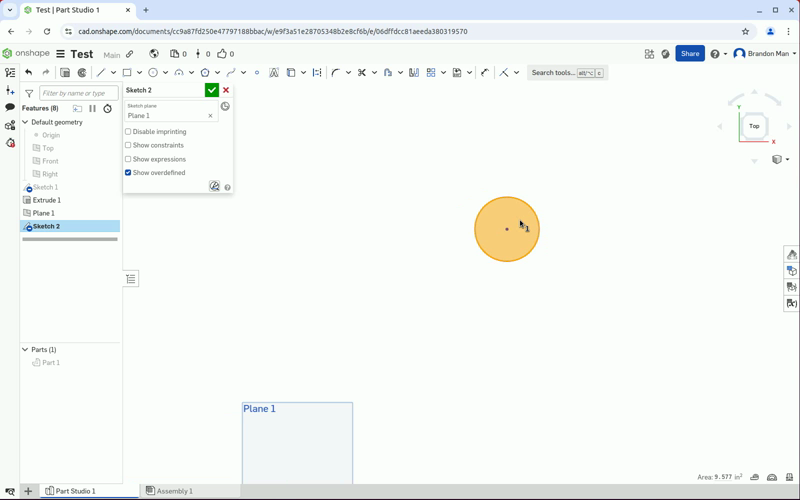
scroll(-6)
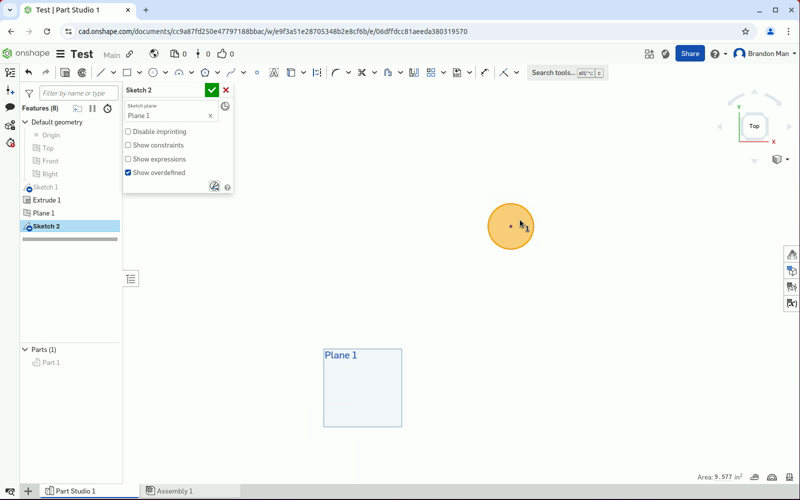
scroll(-6)
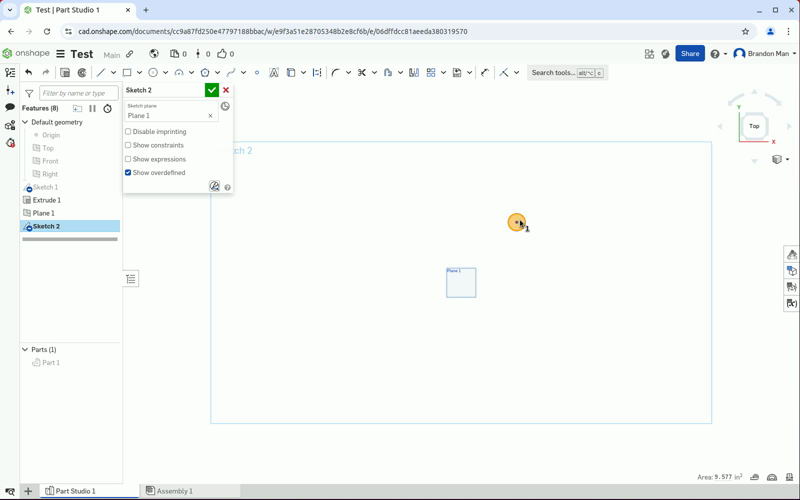
mouse_move(73, 352)
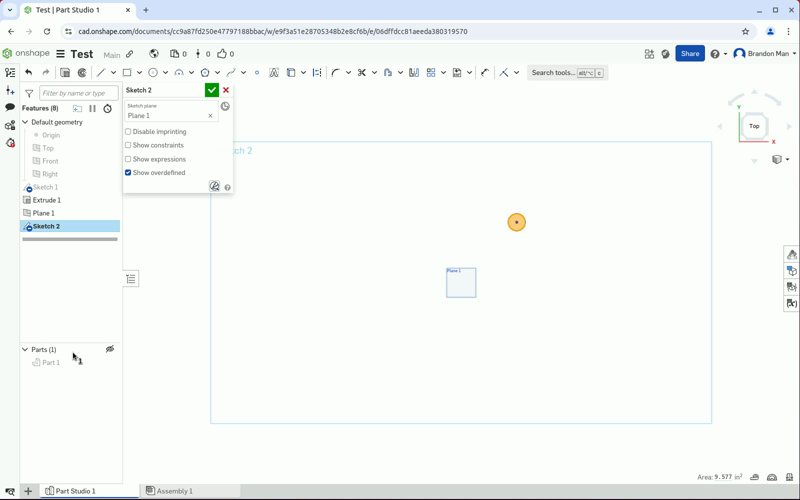
key(shift+y)
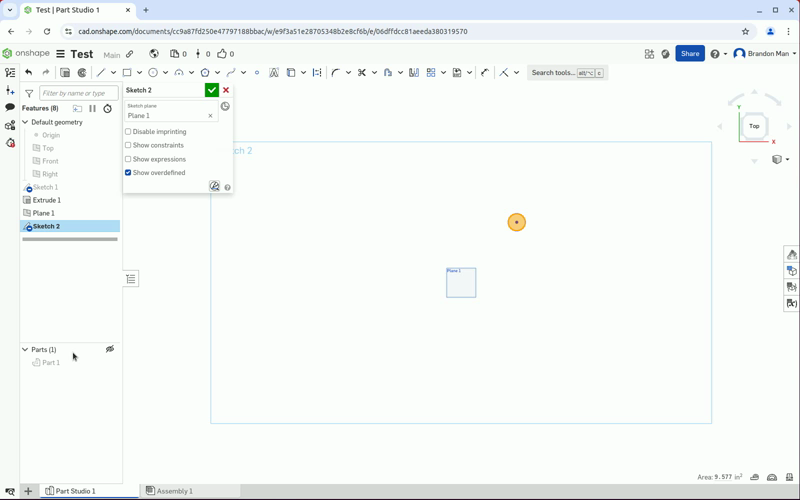
key(shift+e)
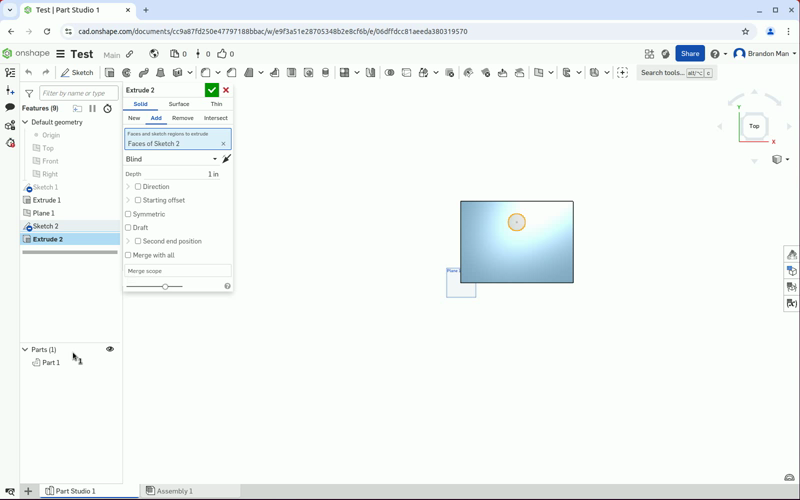
mouse_move(143, 106)
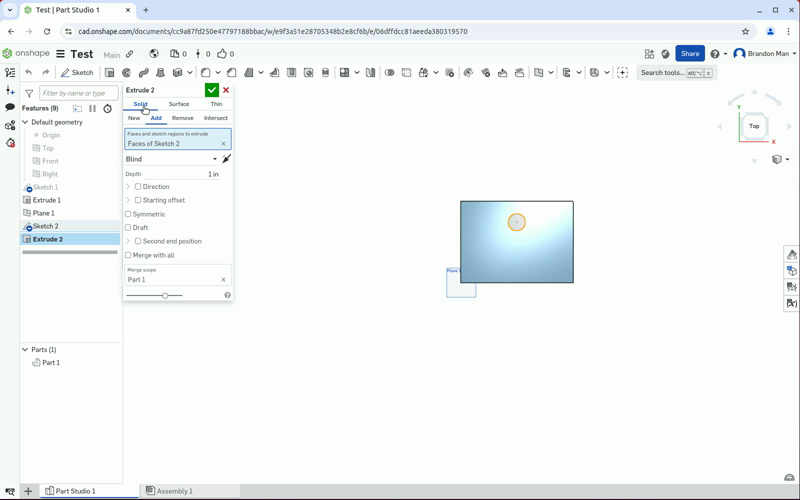
click(143, 106)
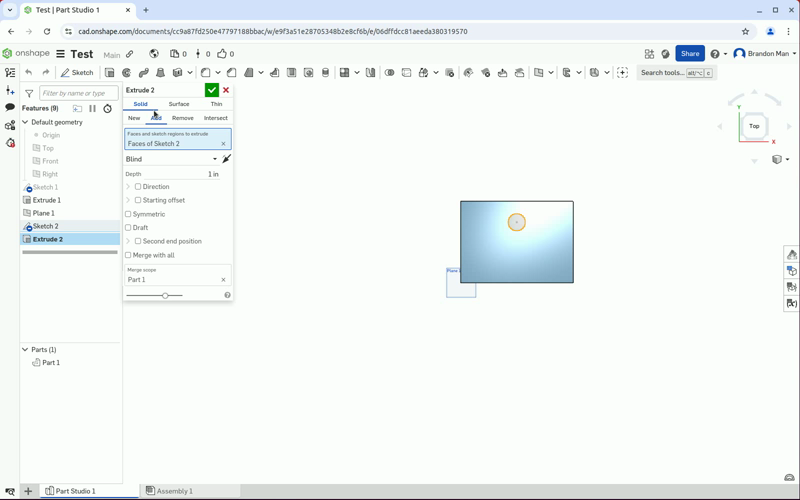
mouse_move(186, 120)
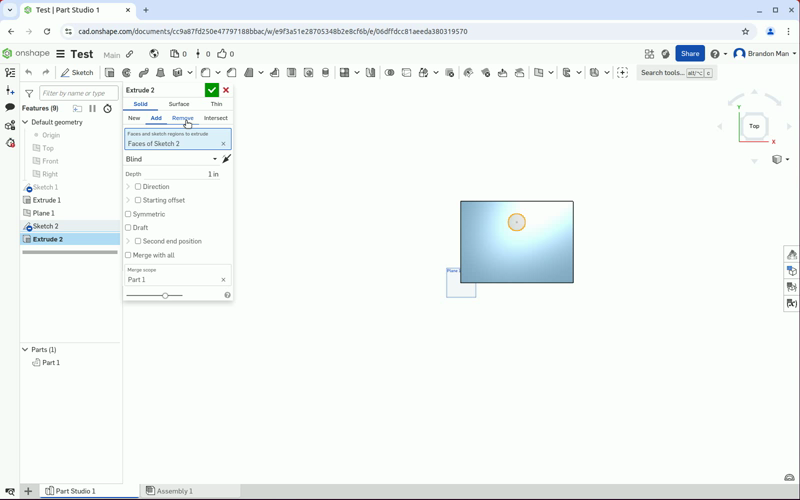
click(186, 120)
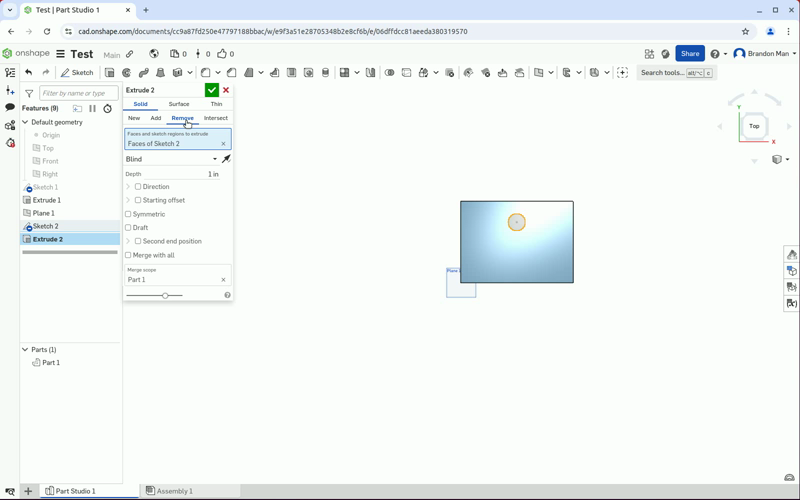
key(tab, 4)
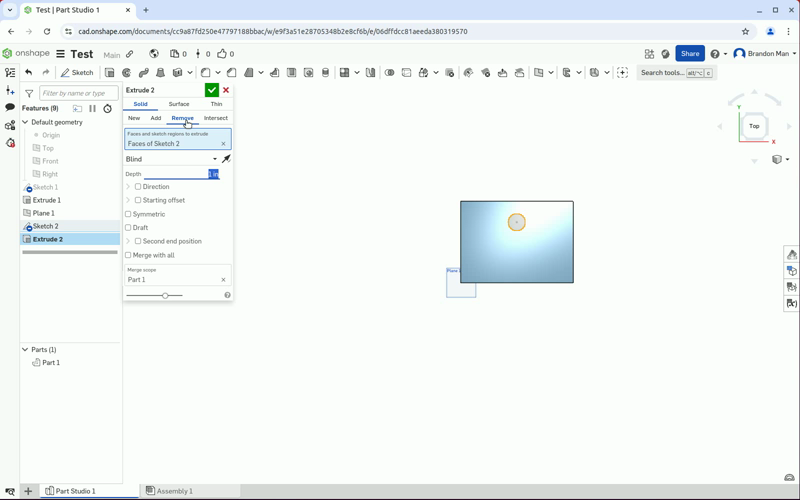
text(1.926)
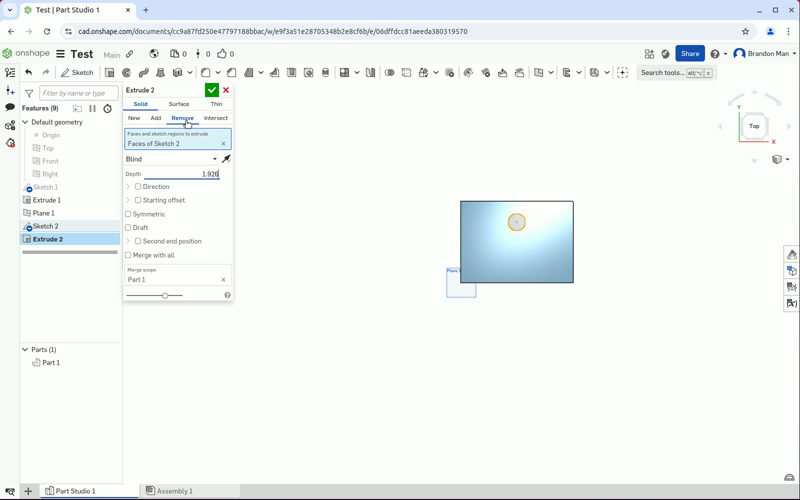
key(tab, 6)
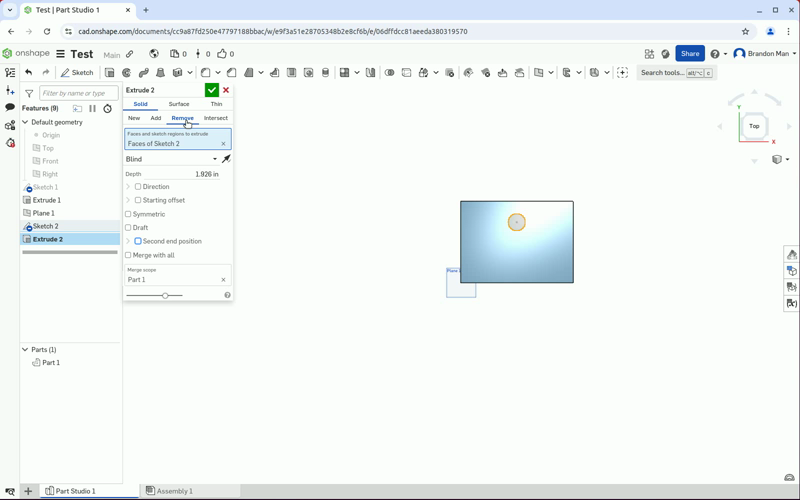
key(space)
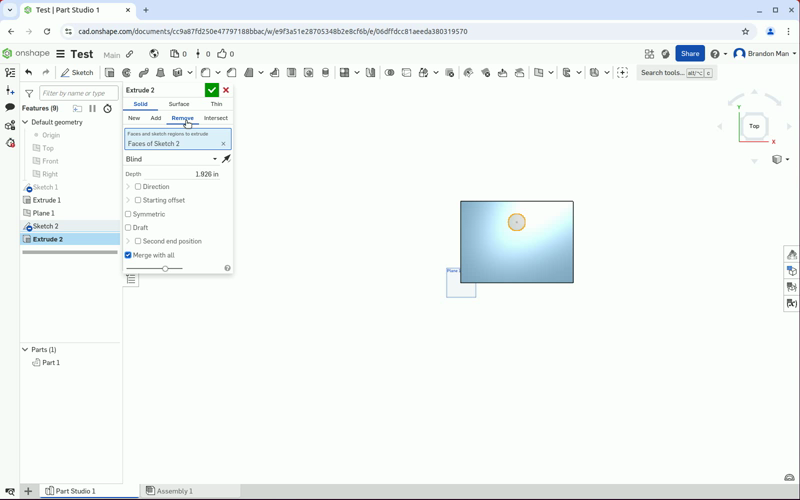
key(enter)
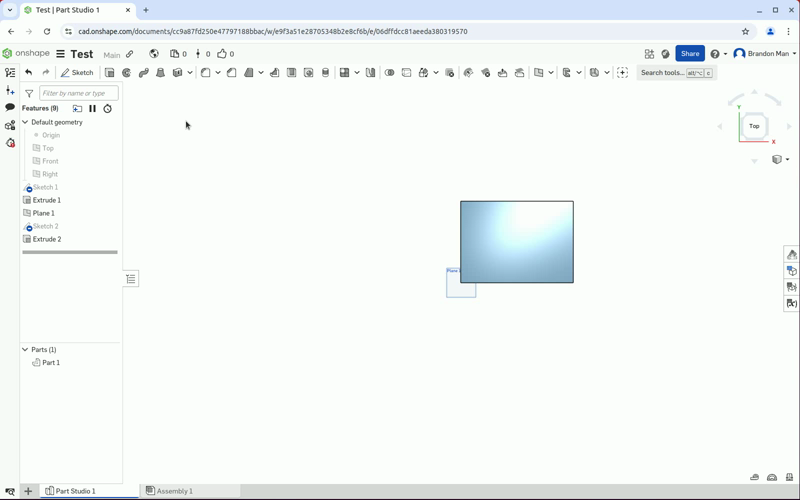
key(shift+h)
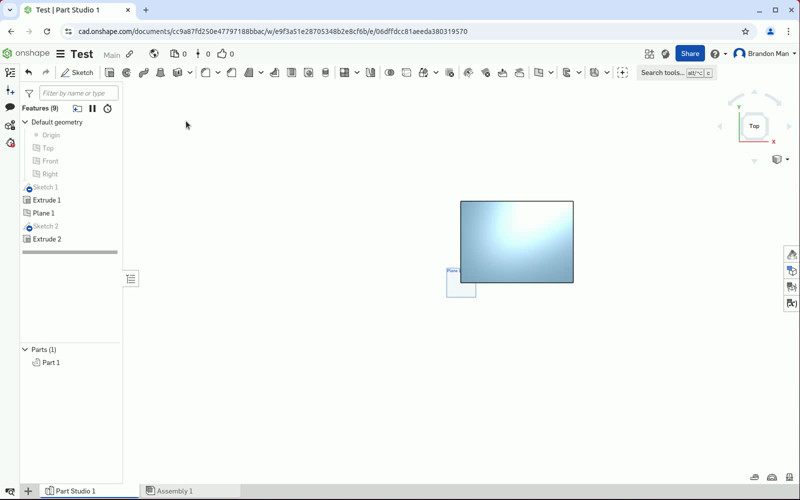
key(shift+h)
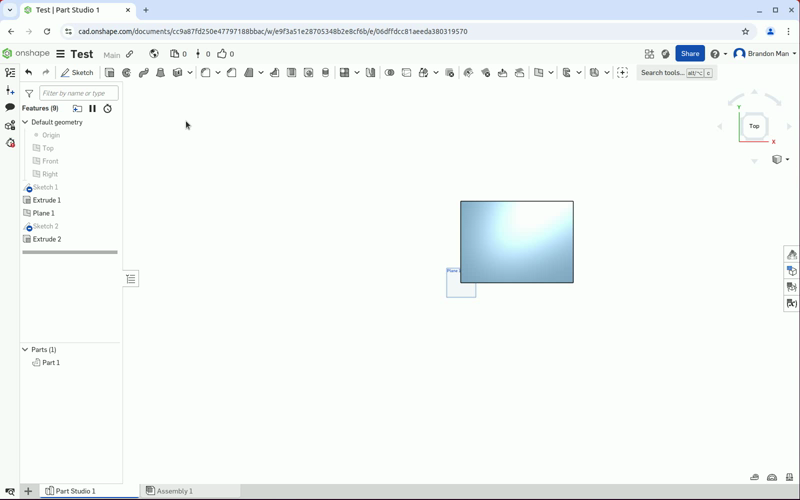
mouse_move(73, 189)
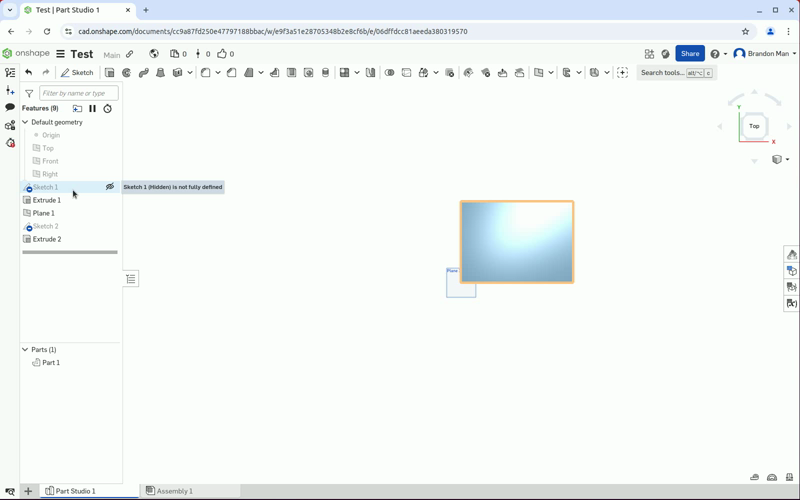
click(73, 189)
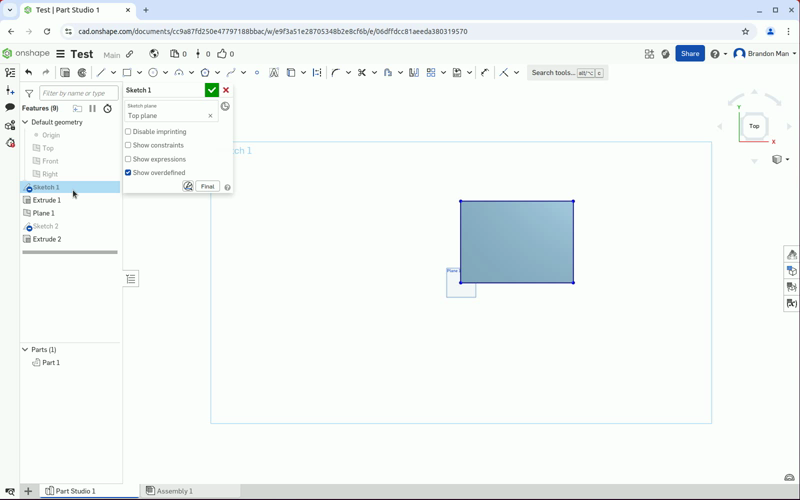
mouse_move(229, 92)
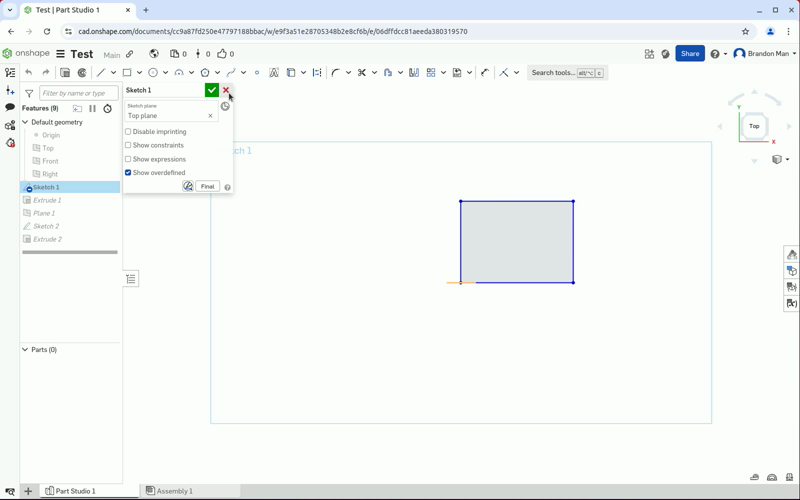
click(229, 92)
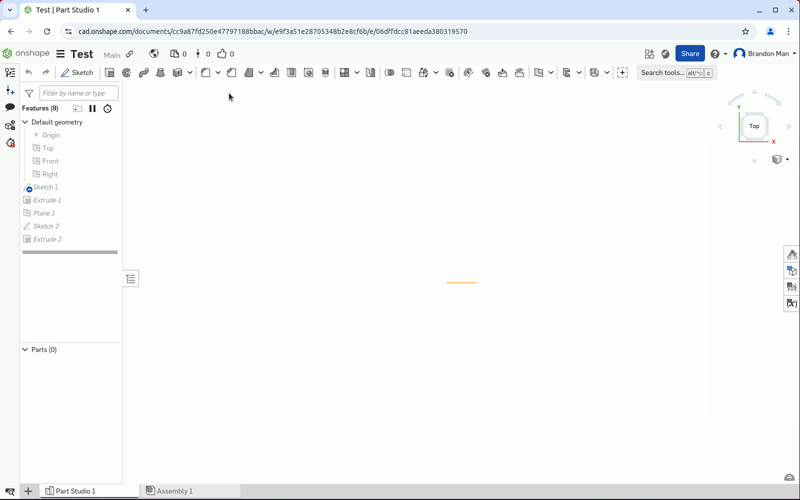
key(shift+s)
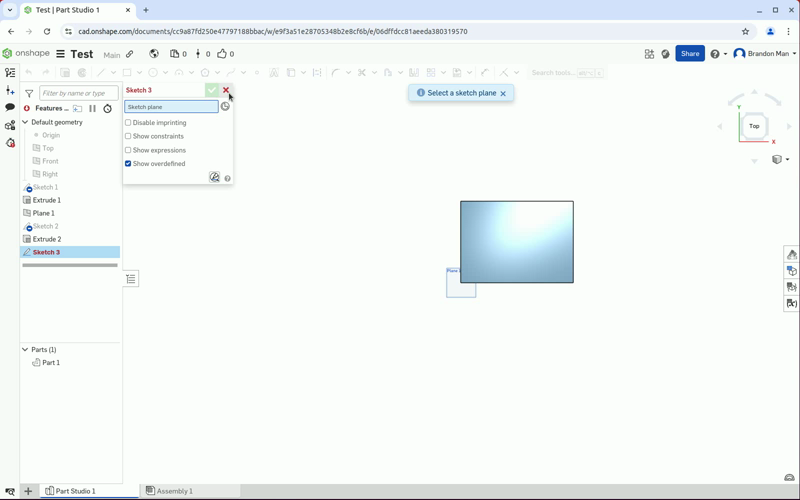
mouse_move(73, 215)
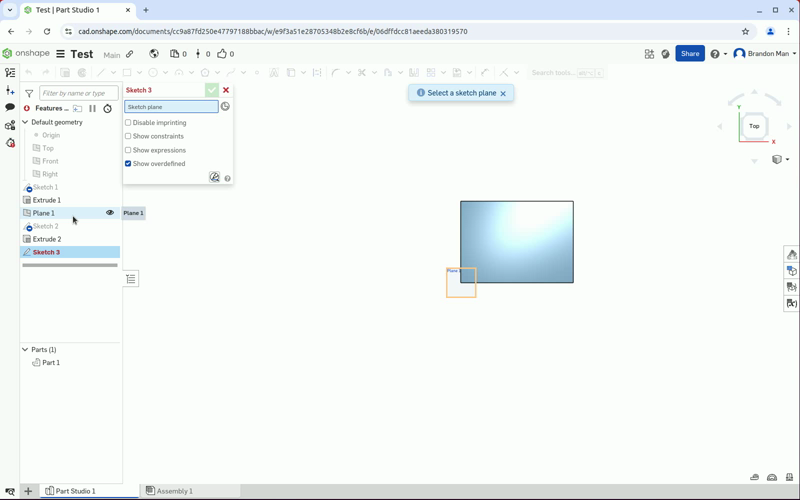
click(73, 215)
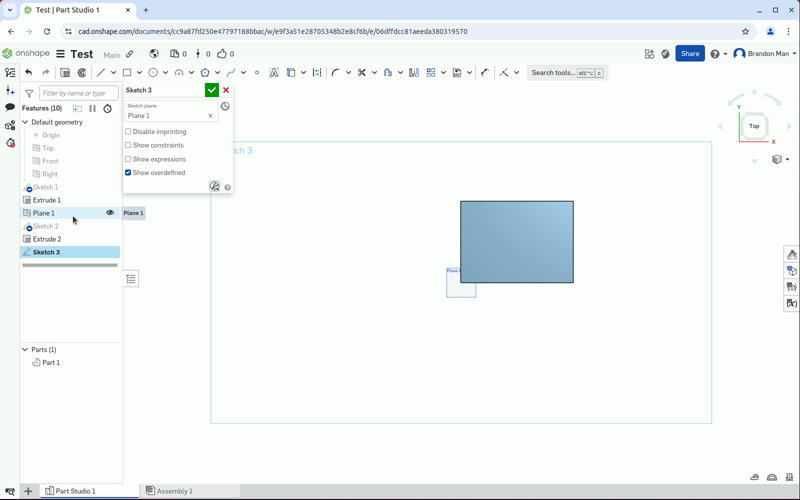
mouse_move(73, 352)
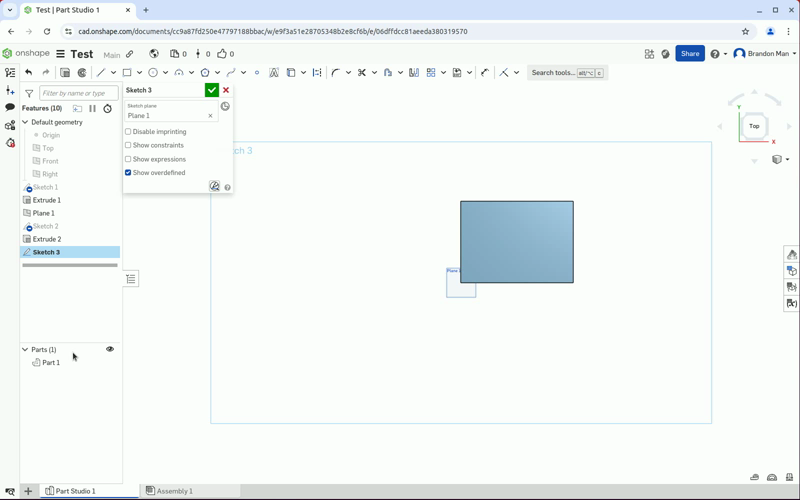
key(y)
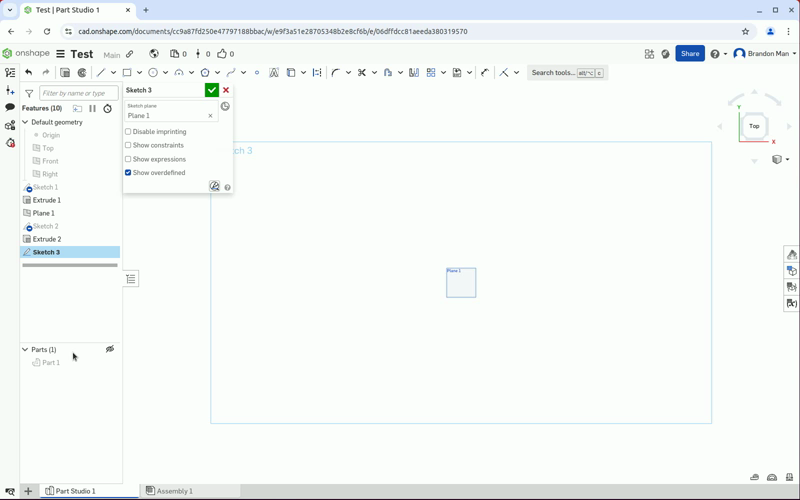
key(c)
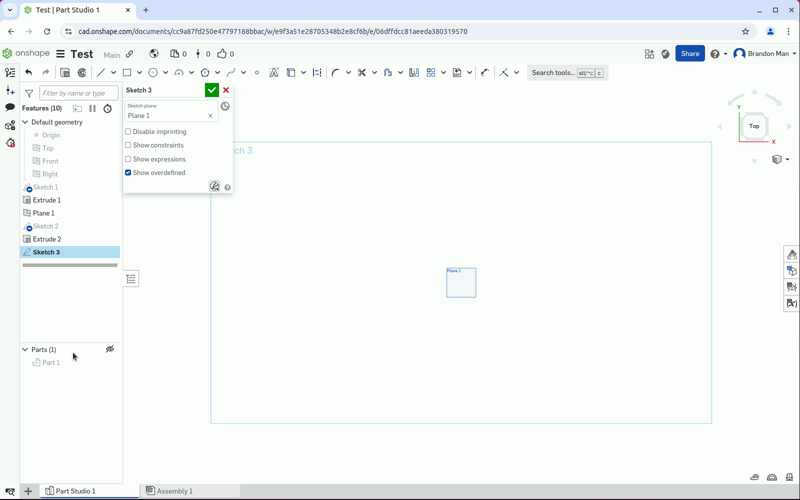
key_down(shift)
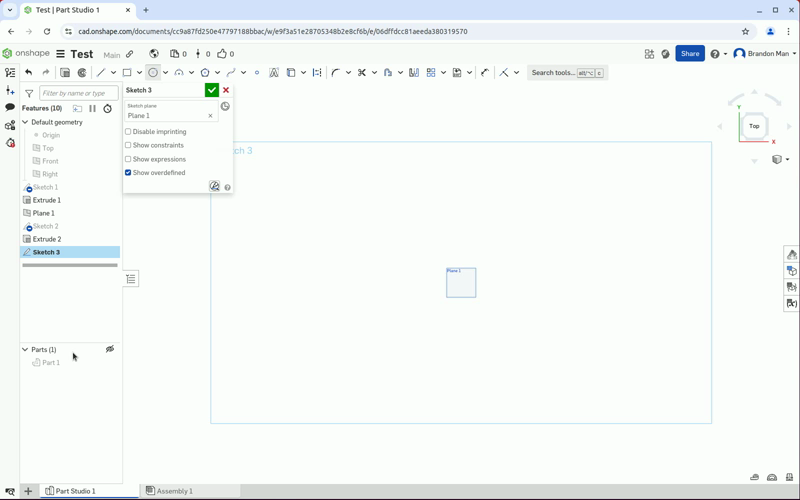
mouse_move(561, 222)
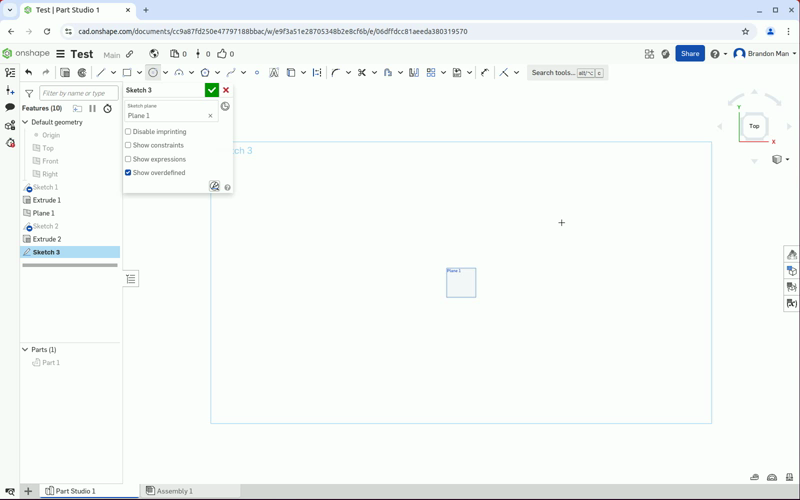
click(561, 222)
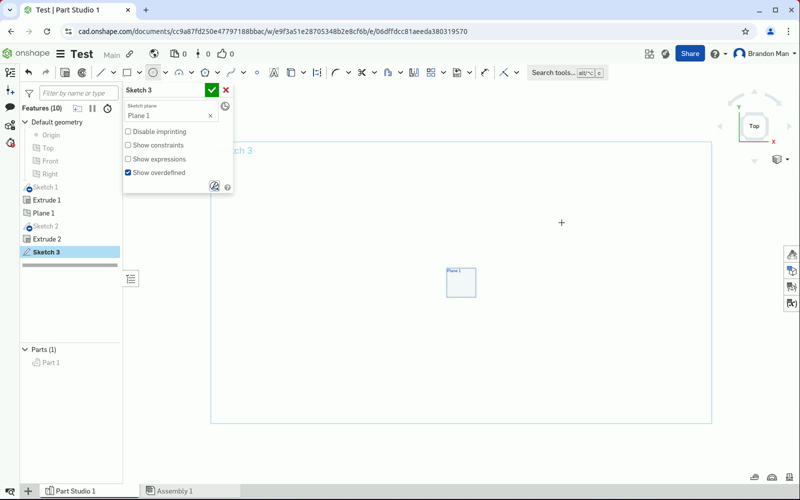
key_up(shift)
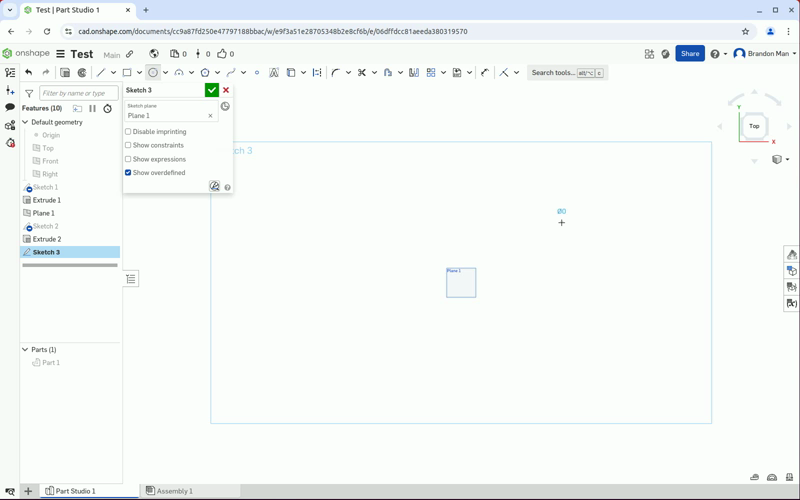
mouse_move(566, 222)
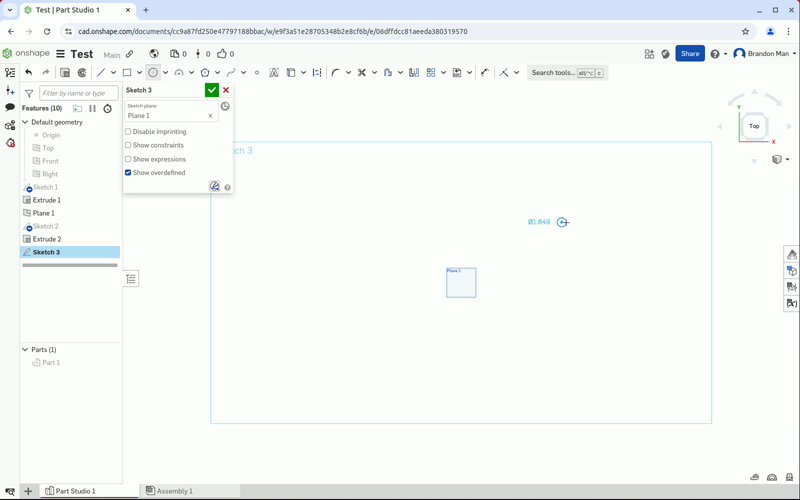
click(566, 222)
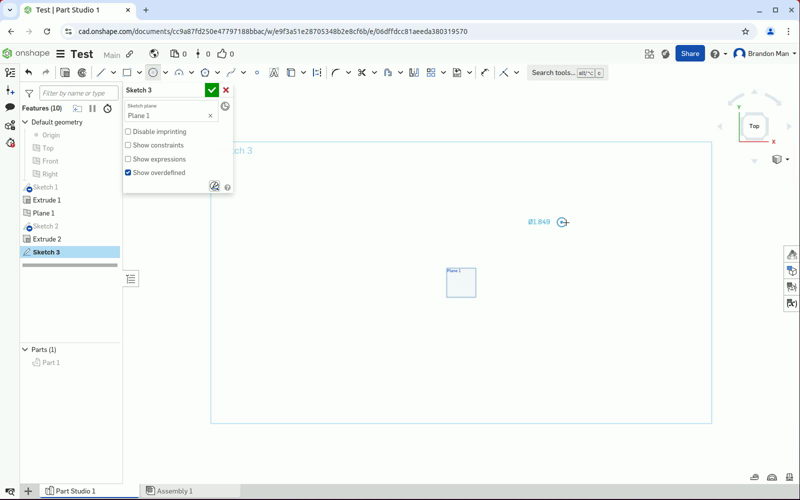
key(esc)
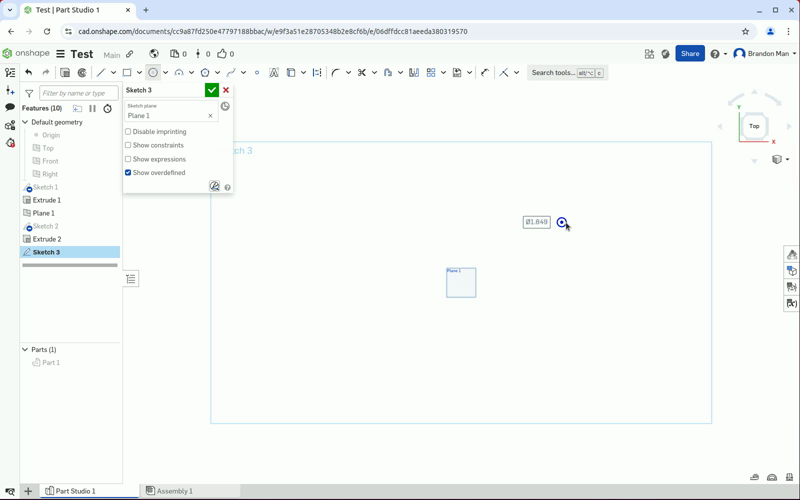
mouse_move(562, 218)
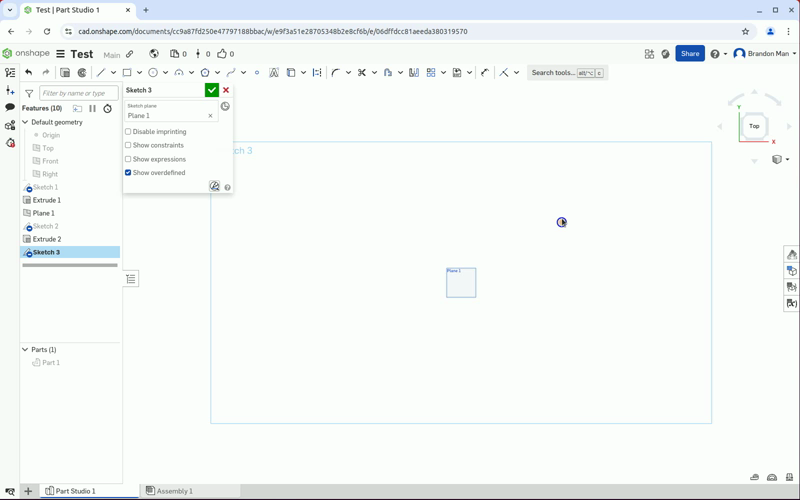
scroll(6)
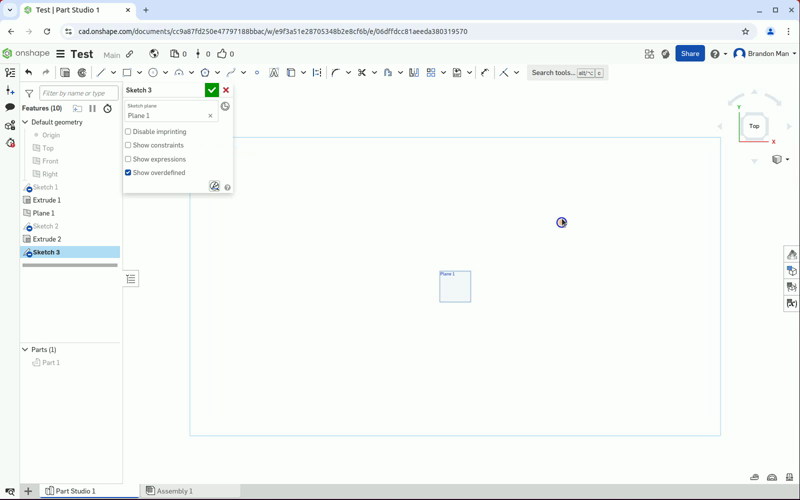
scroll(6)
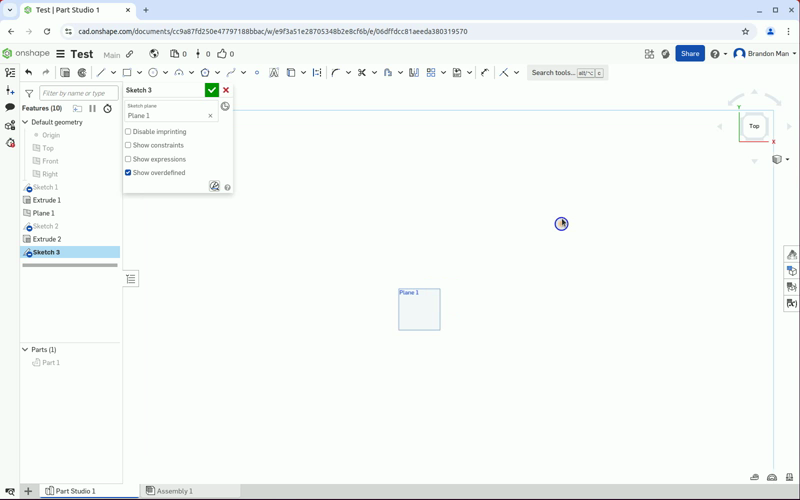
scroll(6)
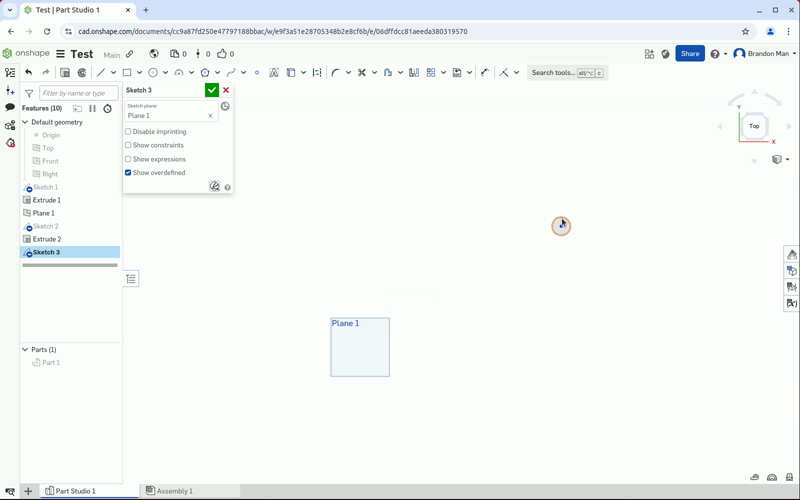
scroll(6)
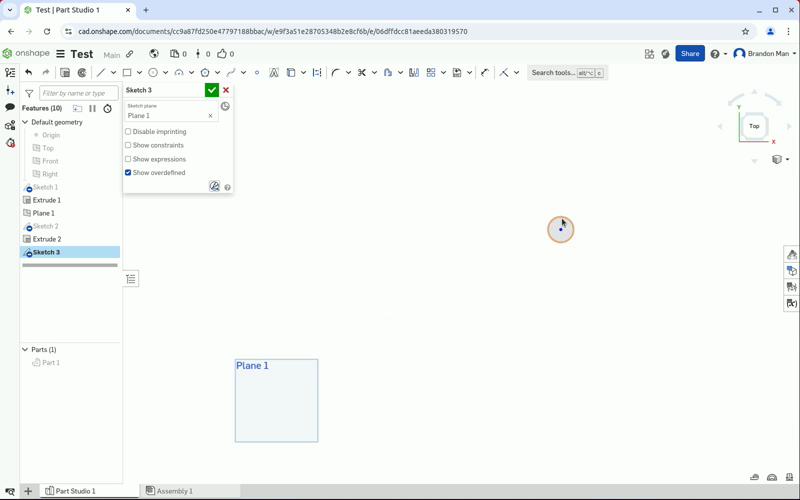
scroll(6)
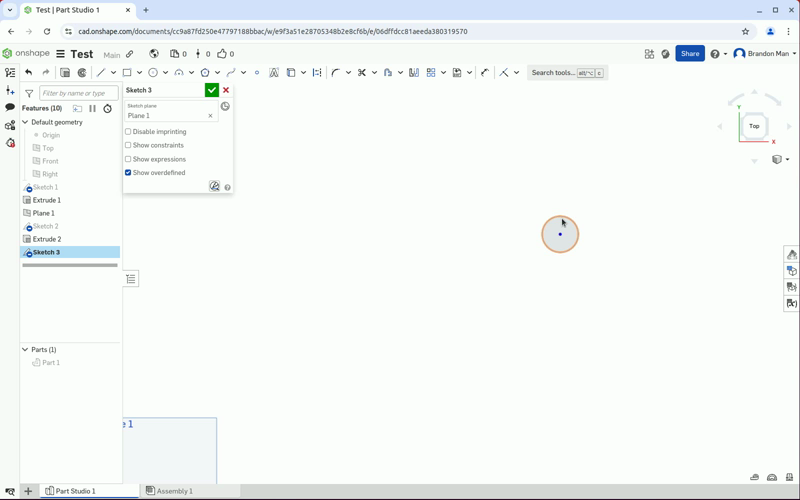
scroll(6)
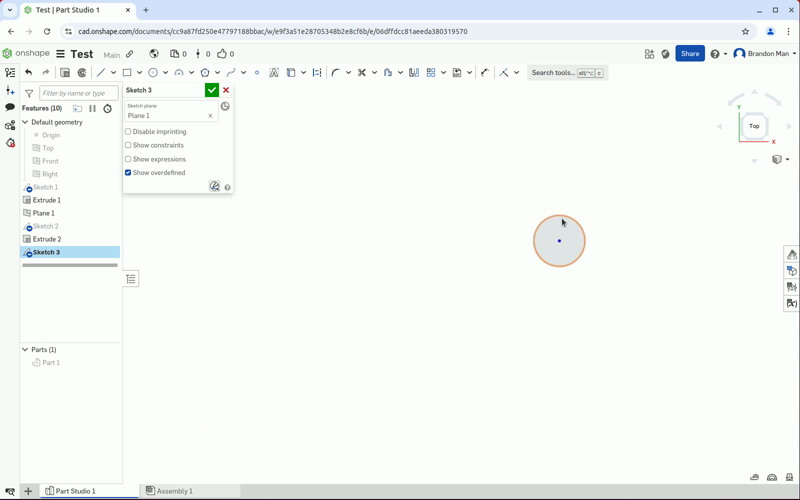
scroll(6)
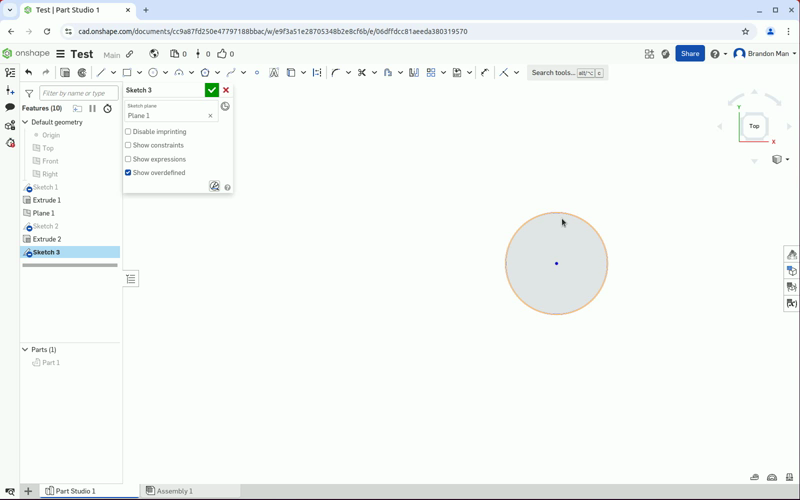
click(562, 218)
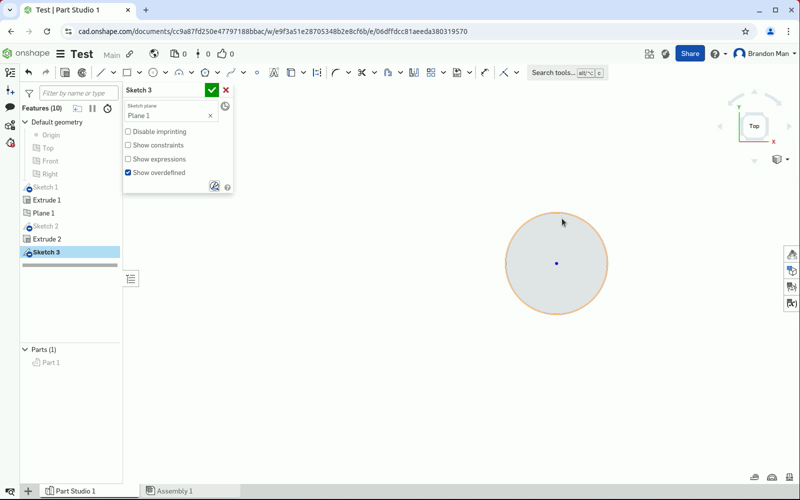
scroll(-6)
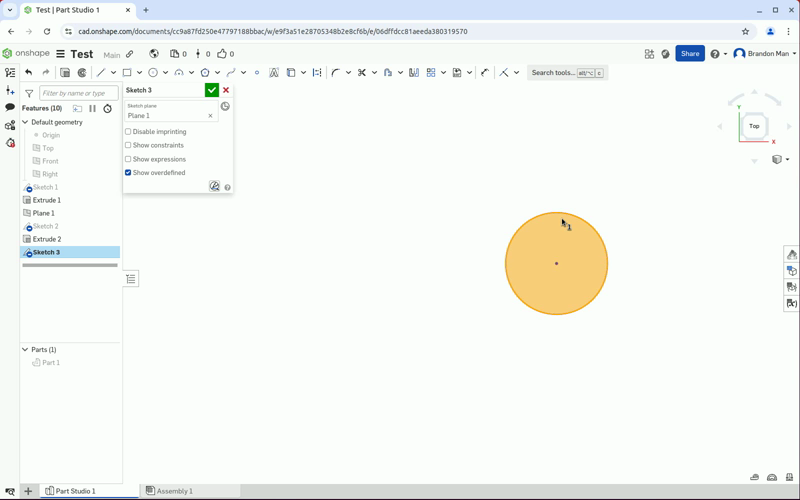
scroll(-6)
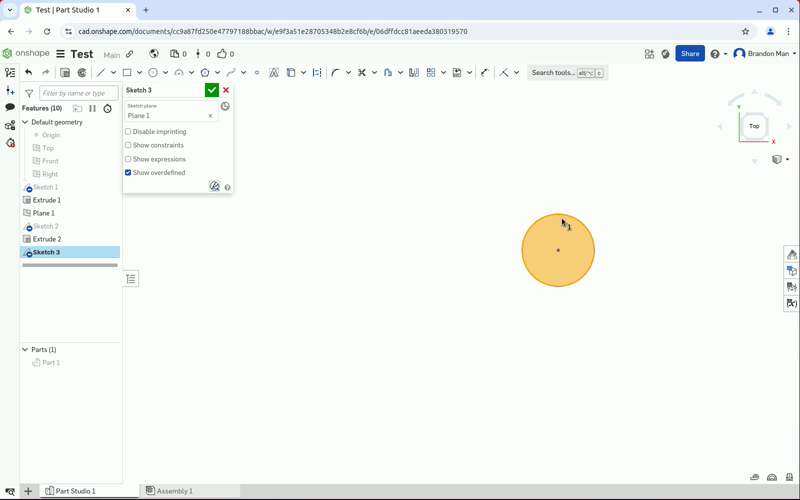
scroll(-6)
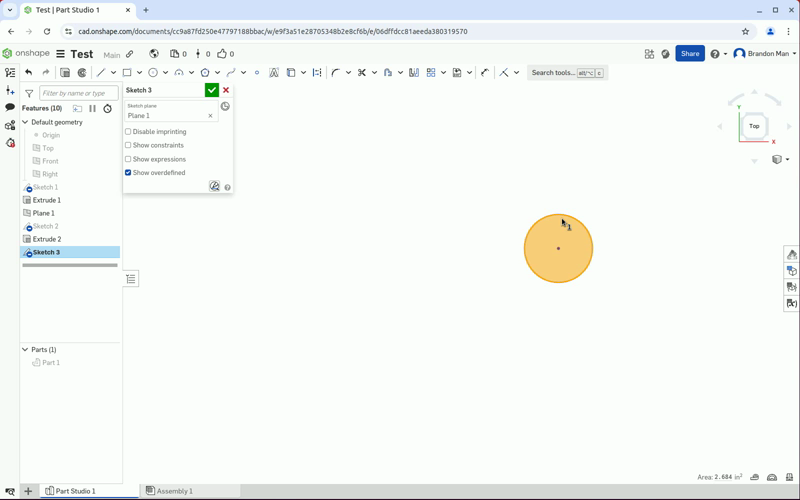
scroll(-6)
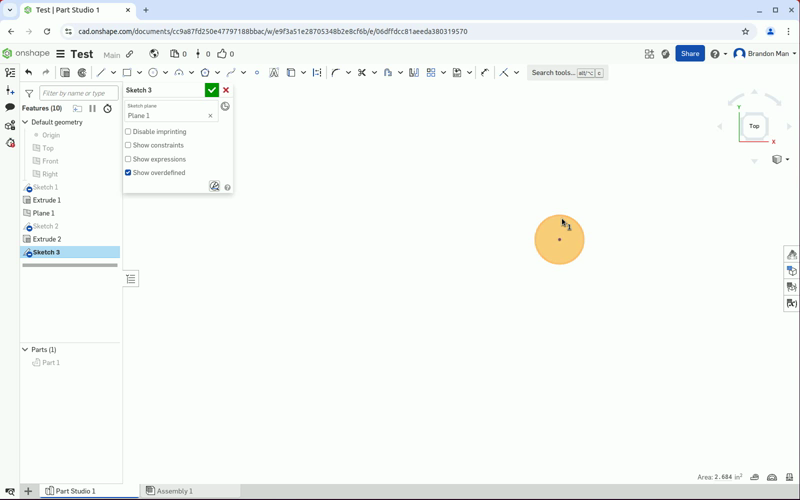
scroll(-6)
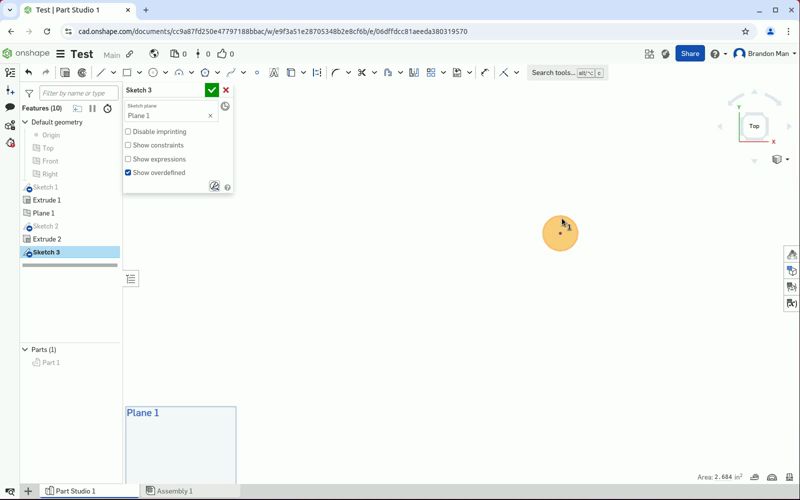
scroll(-6)
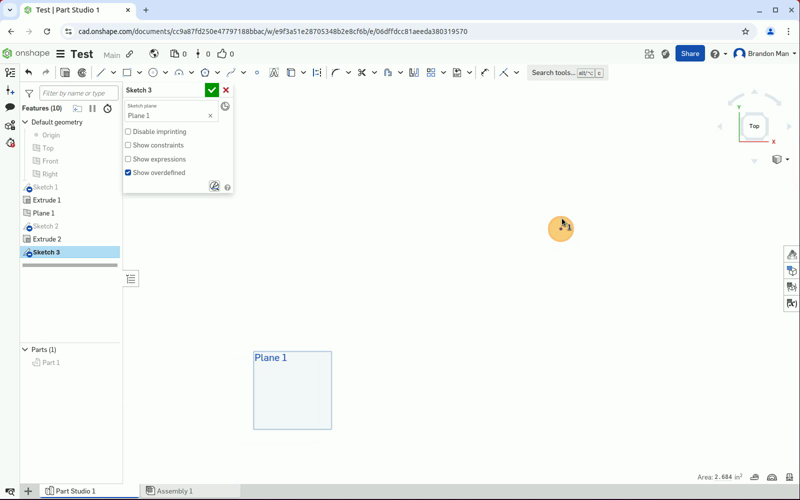
scroll(-6)
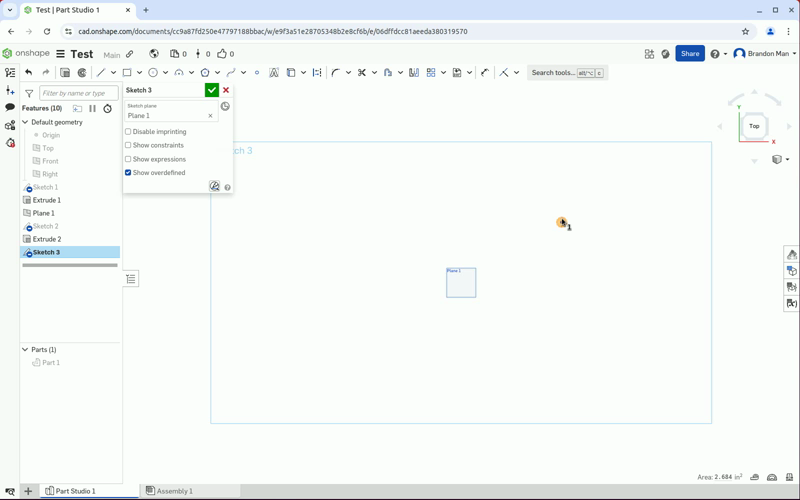
mouse_move(73, 352)
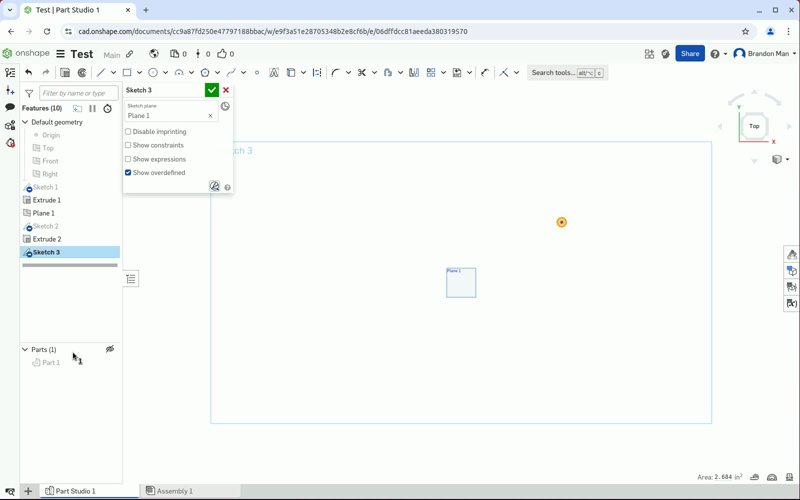
key(shift+y)
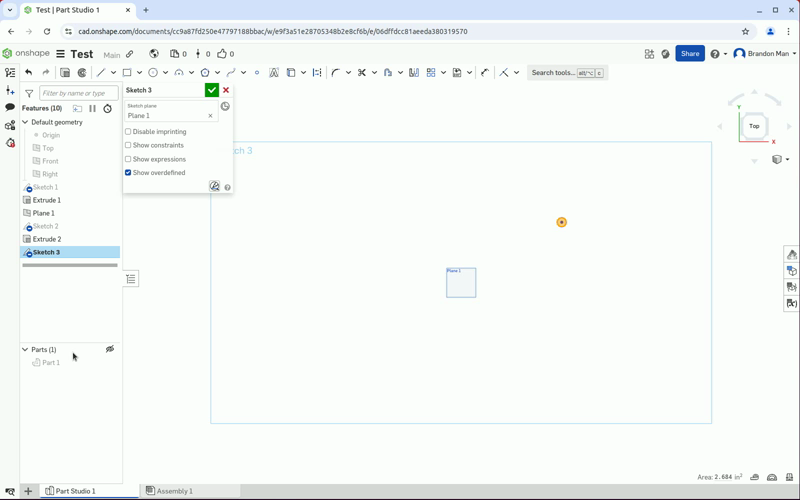
key(shift+e)
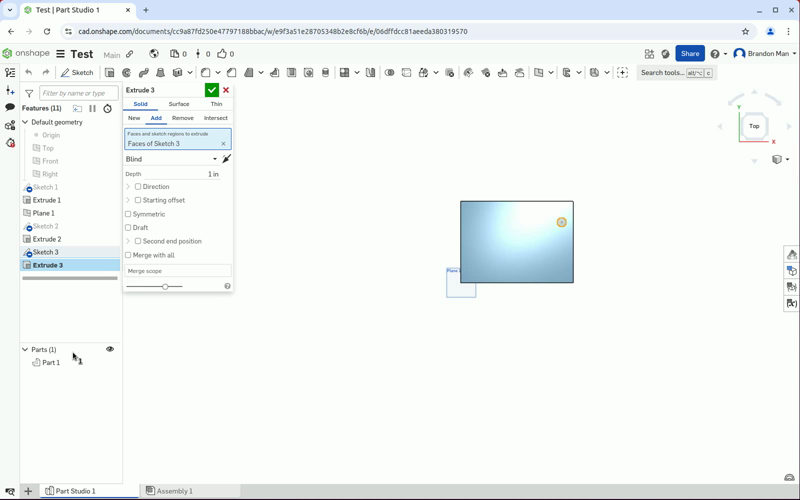
mouse_move(143, 106)
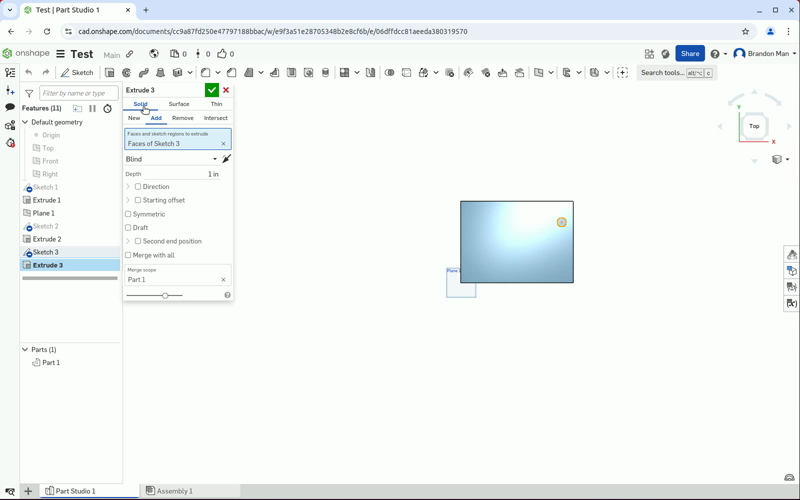
click(143, 106)
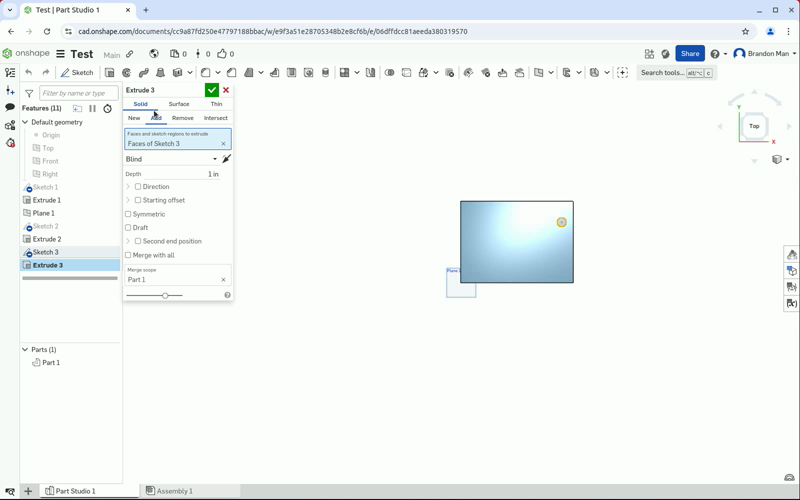
mouse_move(186, 120)
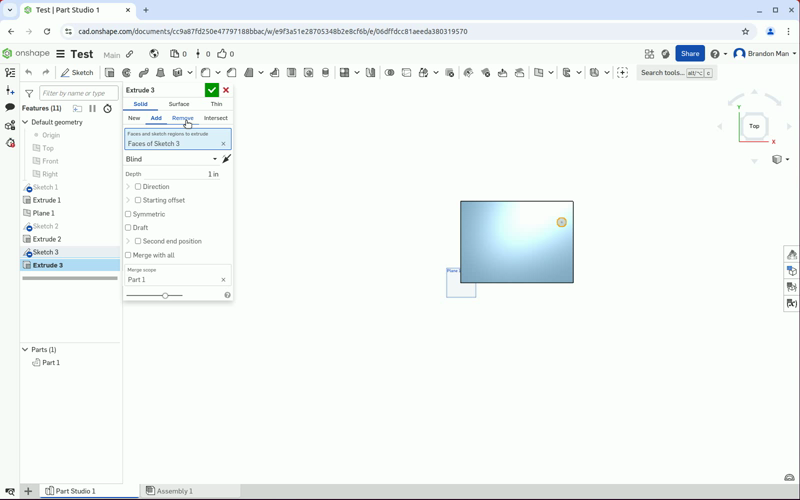
click(186, 120)
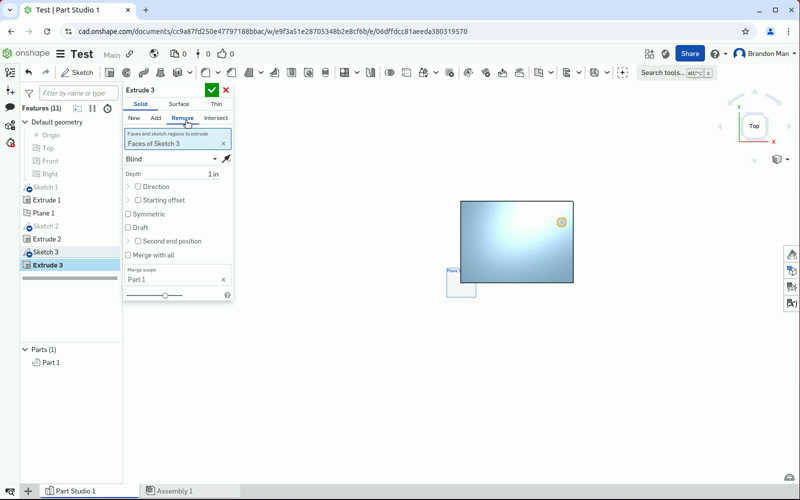
key(tab, 4)
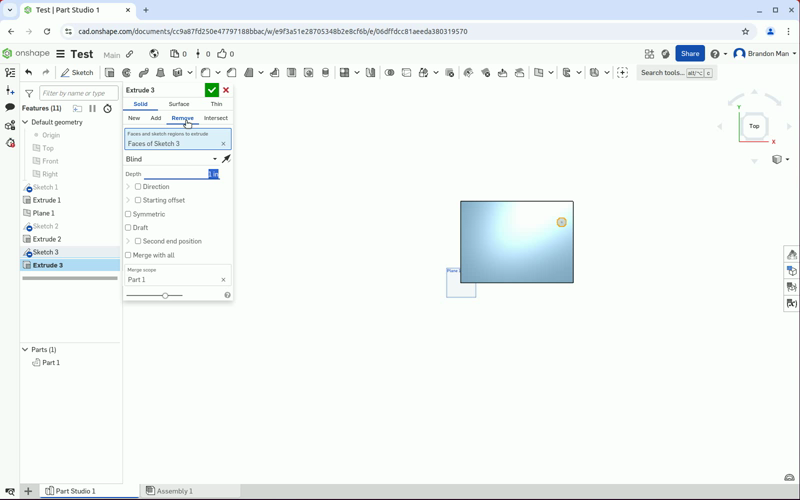
text(1.926)
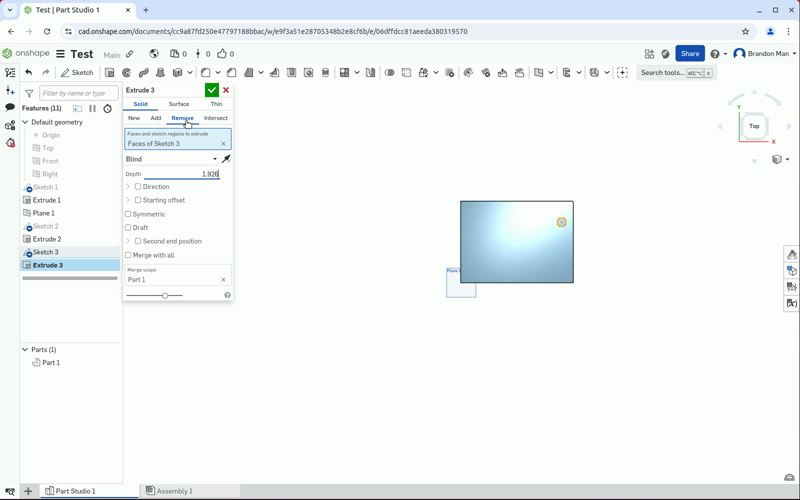
key(tab, 6)
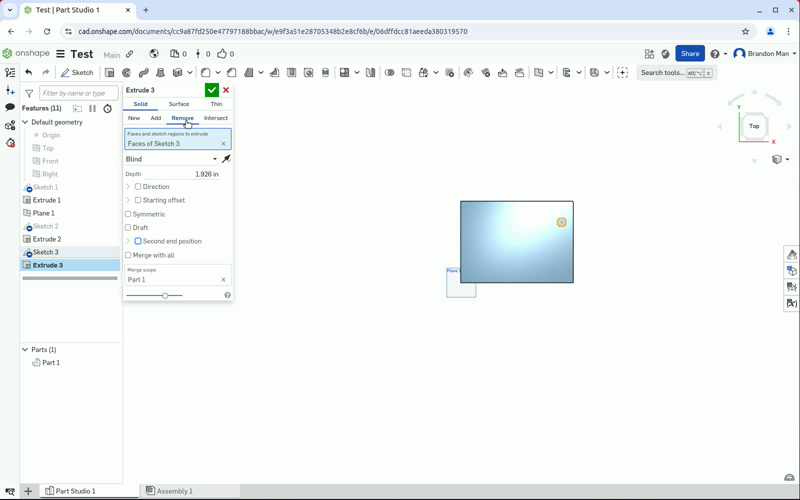
key(space)
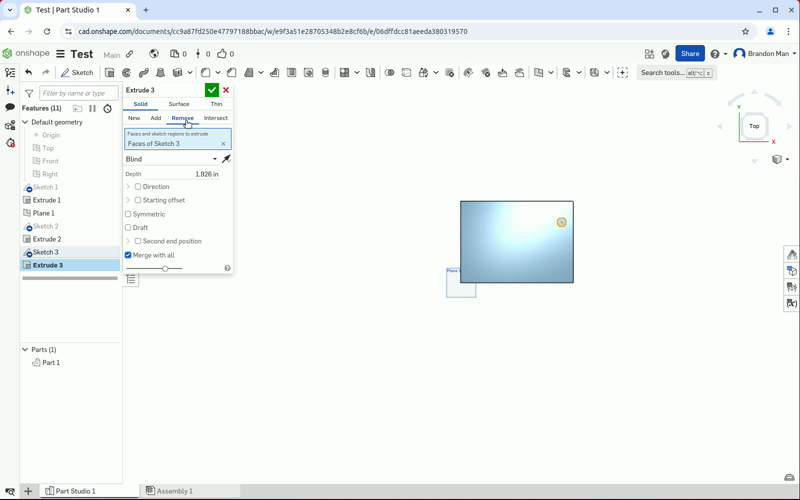
key(enter)
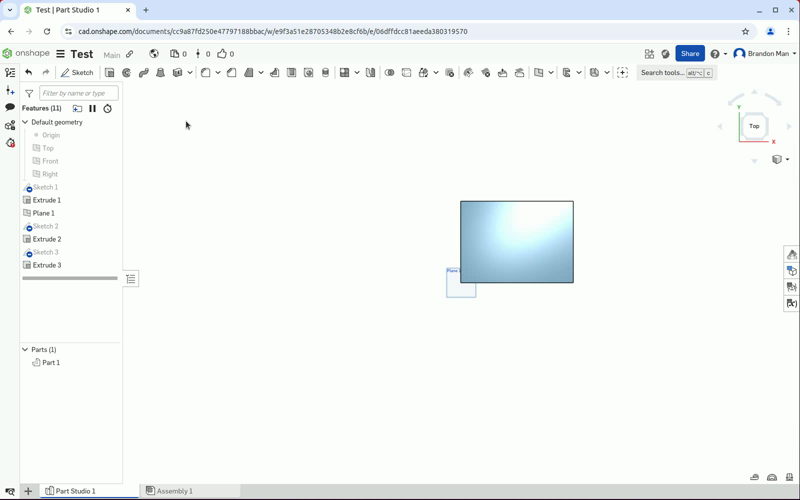
key(shift+h)
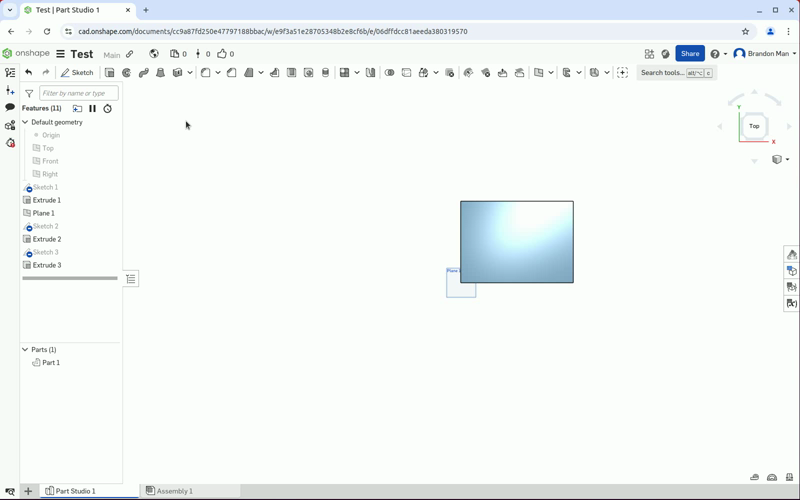
key(shift+h)
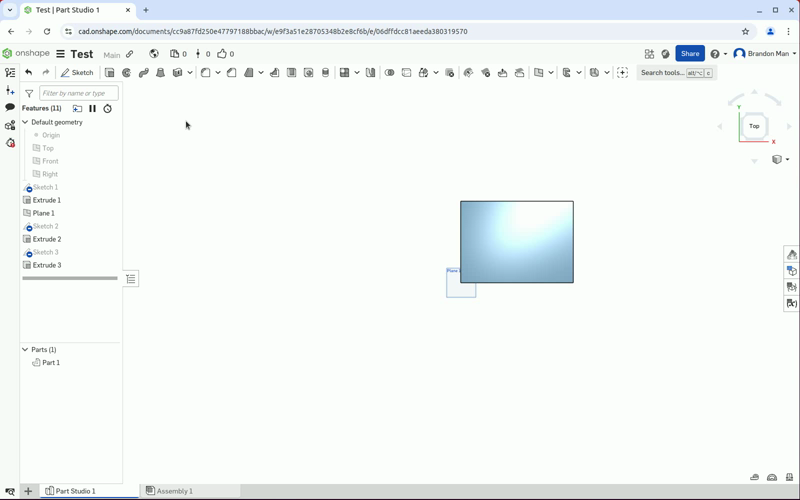
mouse_move(73, 189)
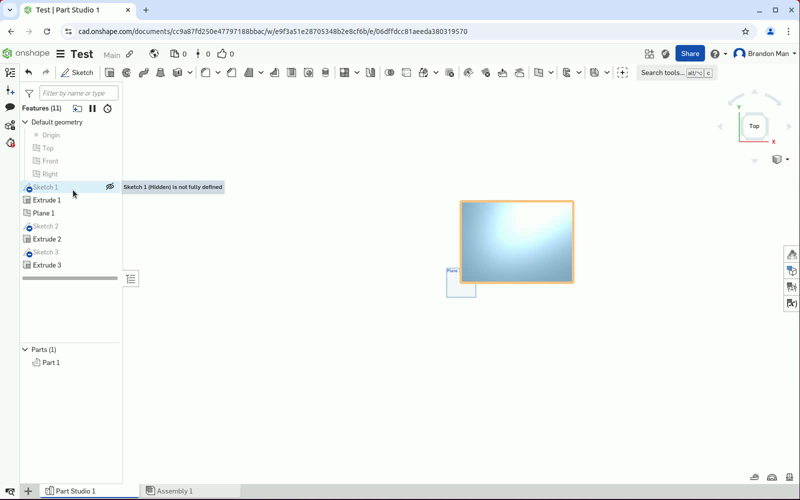
click(73, 189)
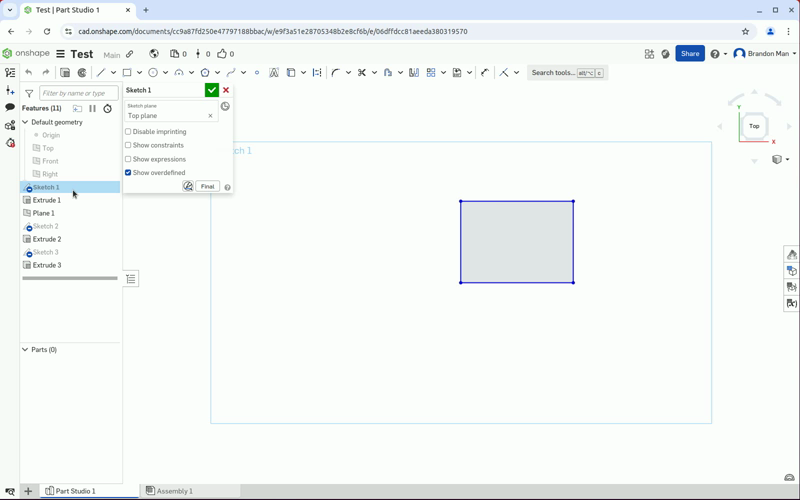
mouse_move(229, 92)
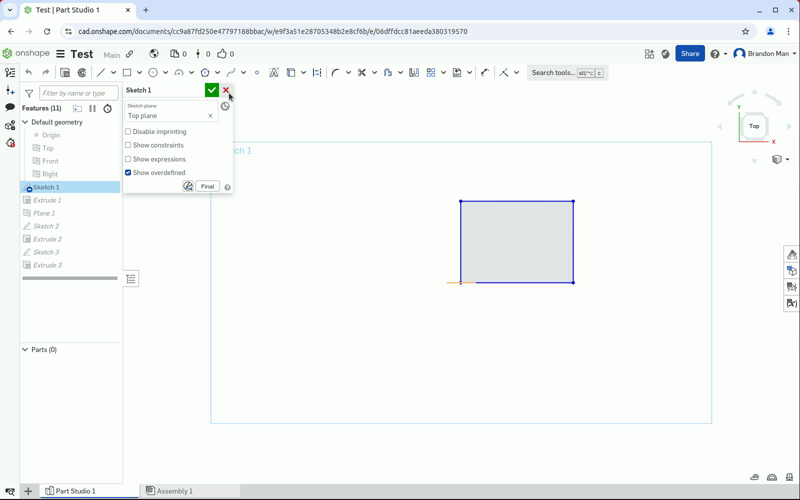
click(229, 92)
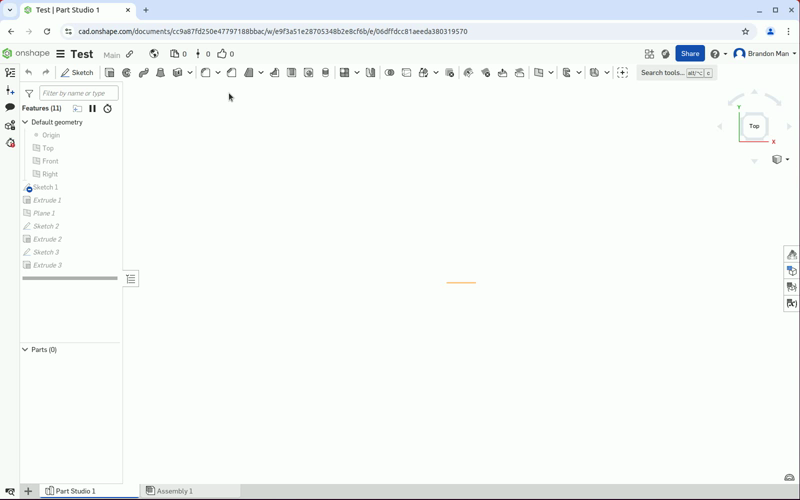
key(shift+s)
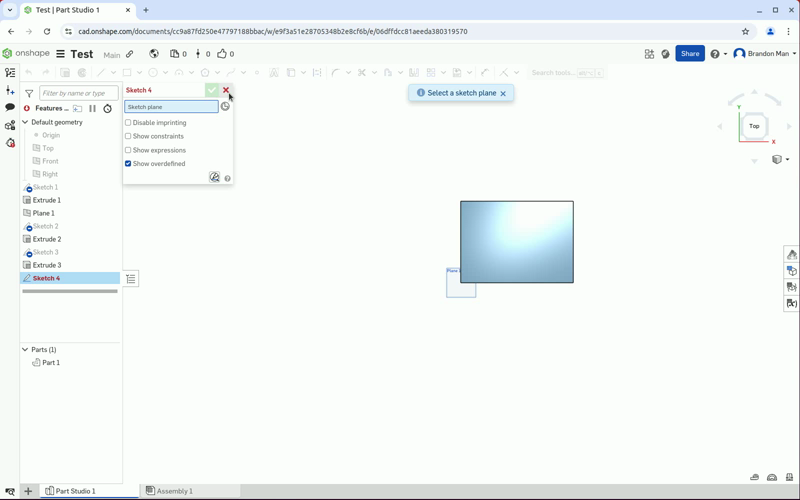
mouse_move(73, 215)
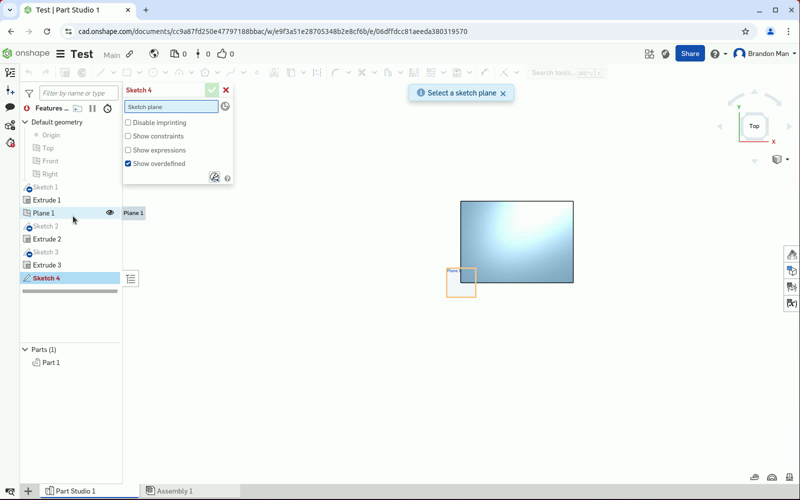
click(73, 215)
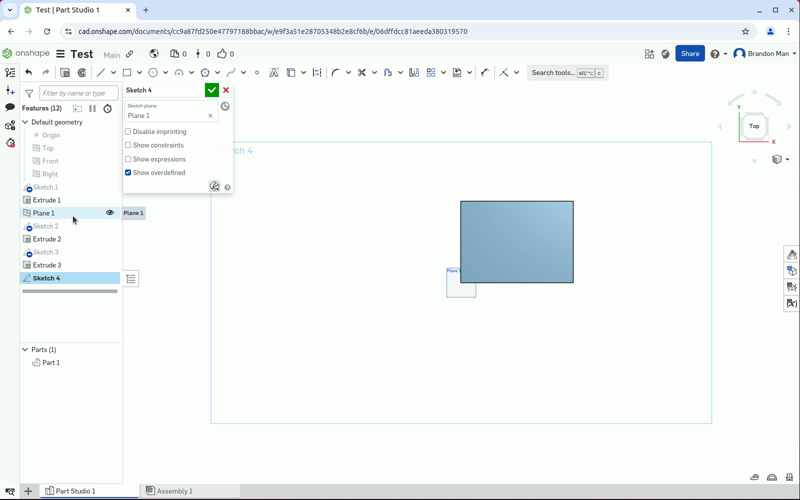
mouse_move(73, 352)
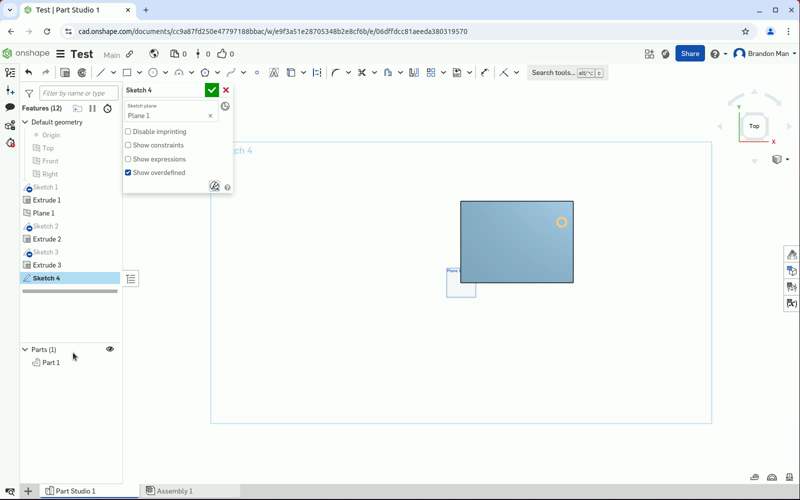
key(y)
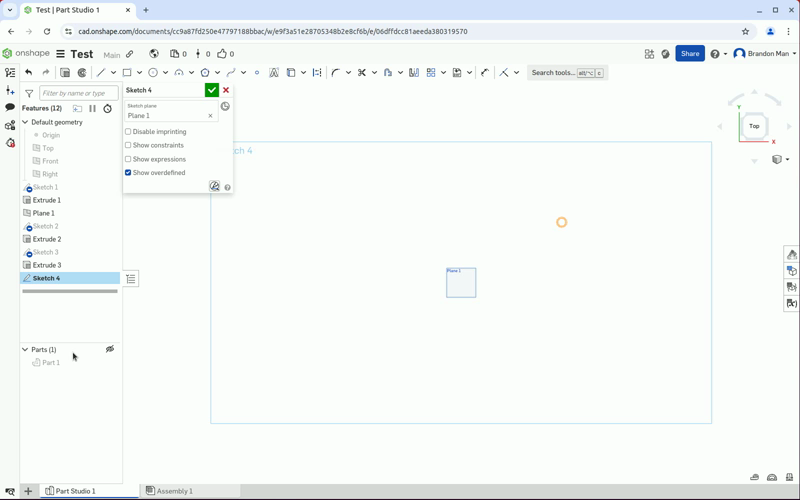
key(c)
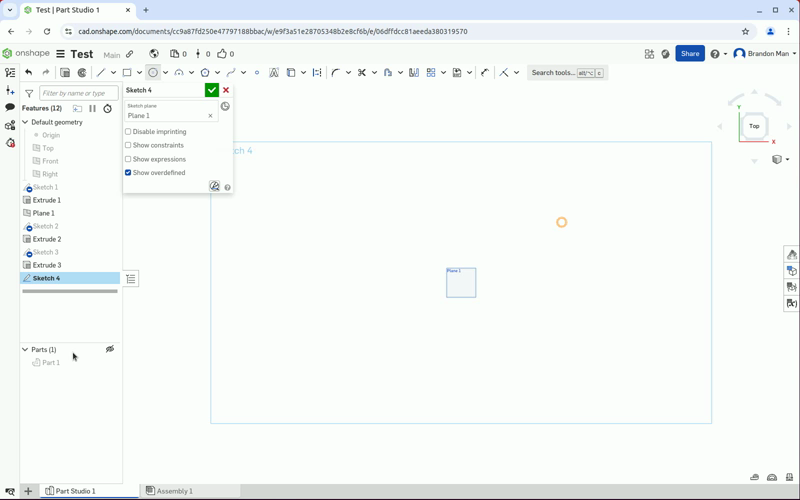
key_down(shift)
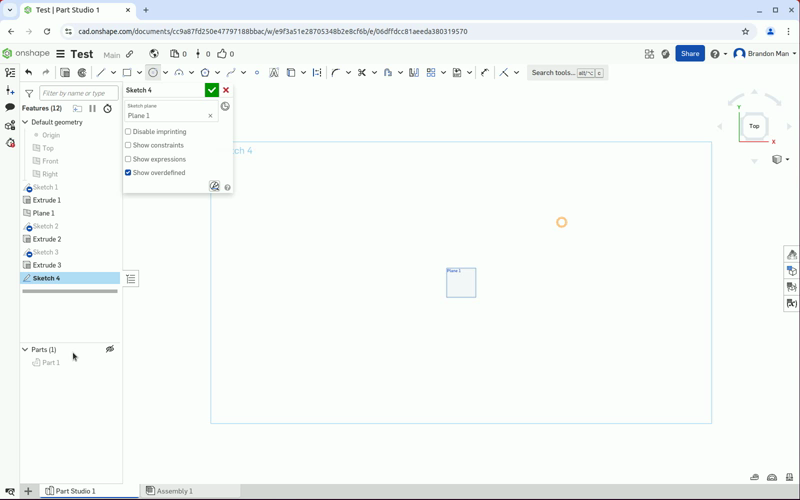
mouse_move(474, 222)
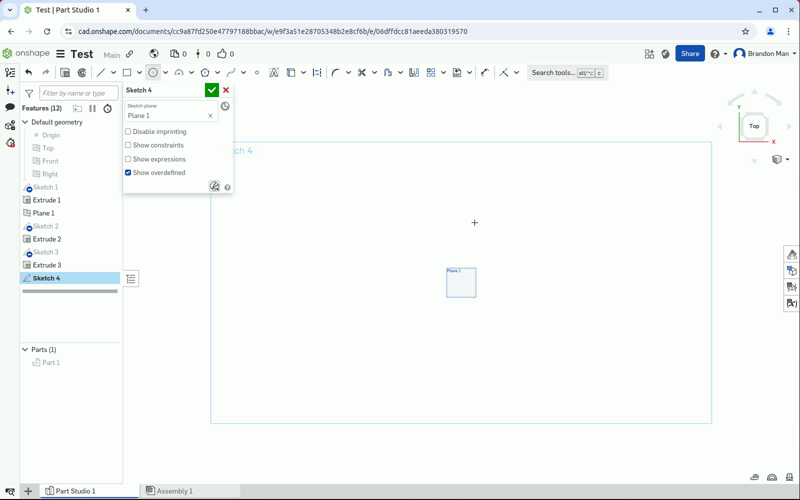
click(474, 222)
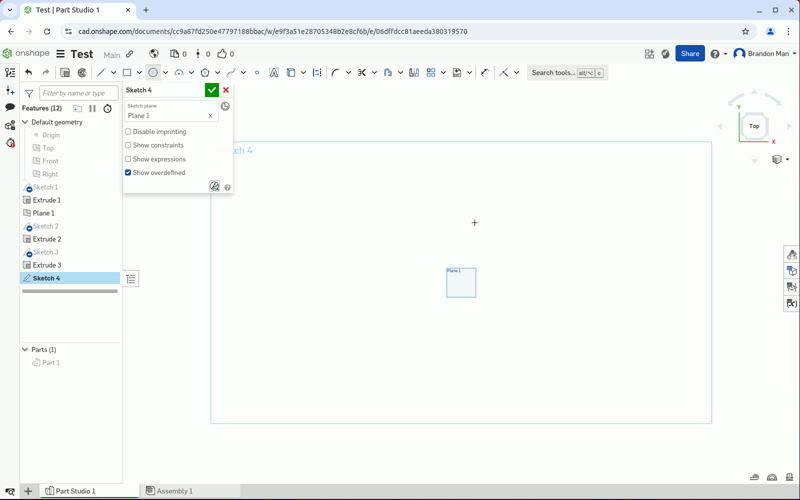
key_up(shift)
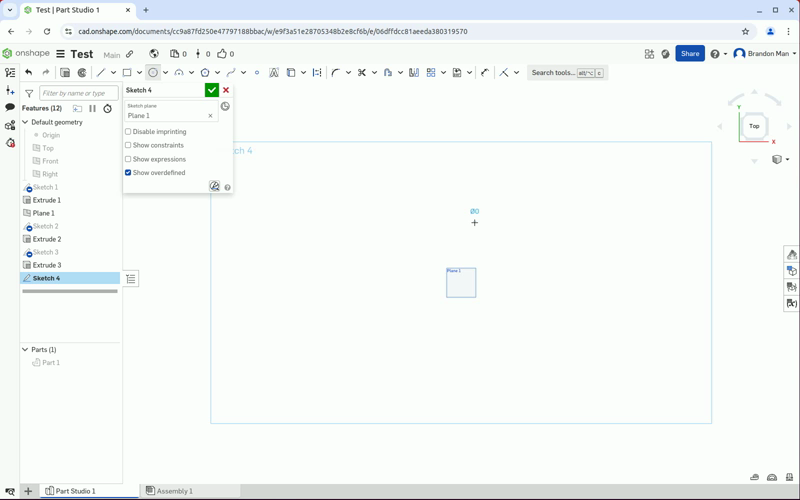
mouse_move(479, 222)
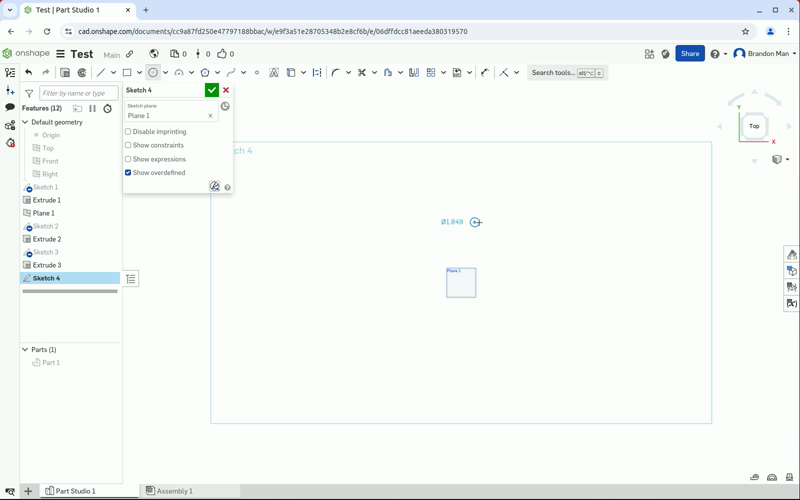
click(479, 222)
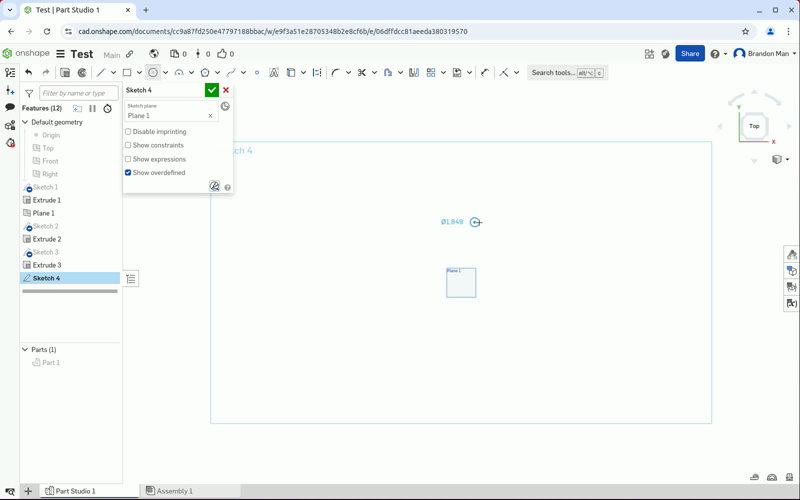
key(esc)
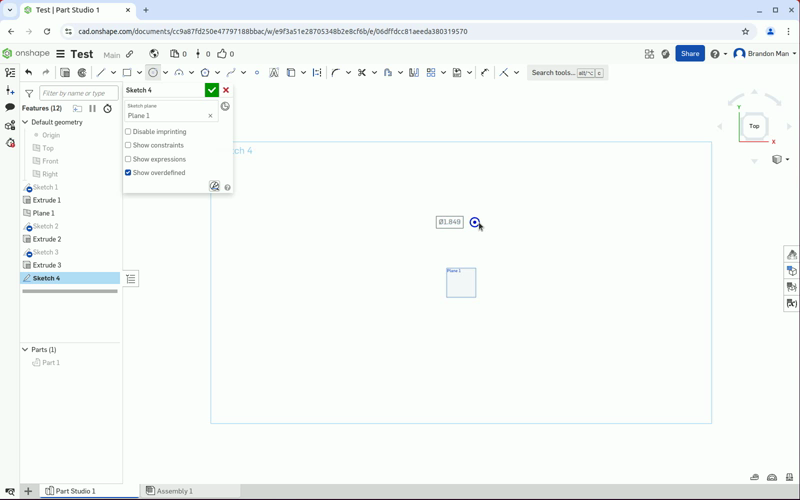
mouse_move(472, 219)
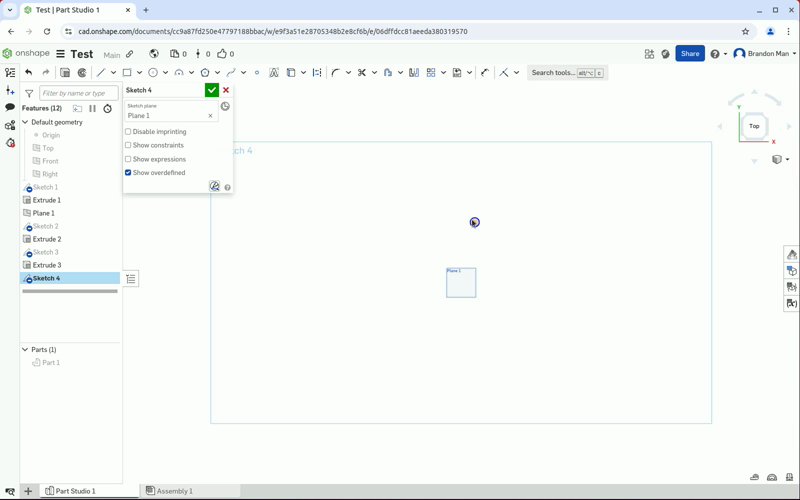
scroll(6)
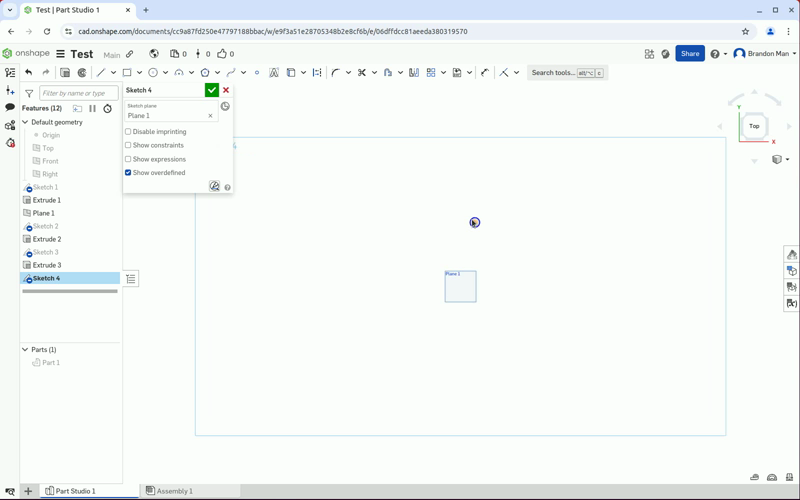
scroll(6)
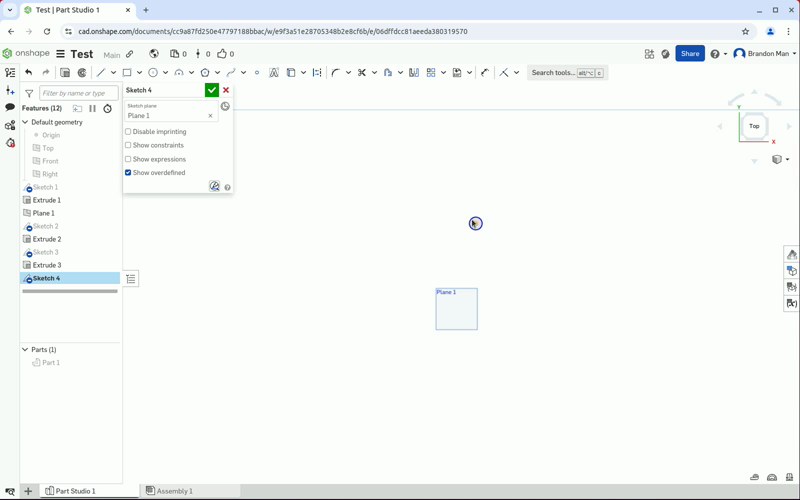
scroll(6)
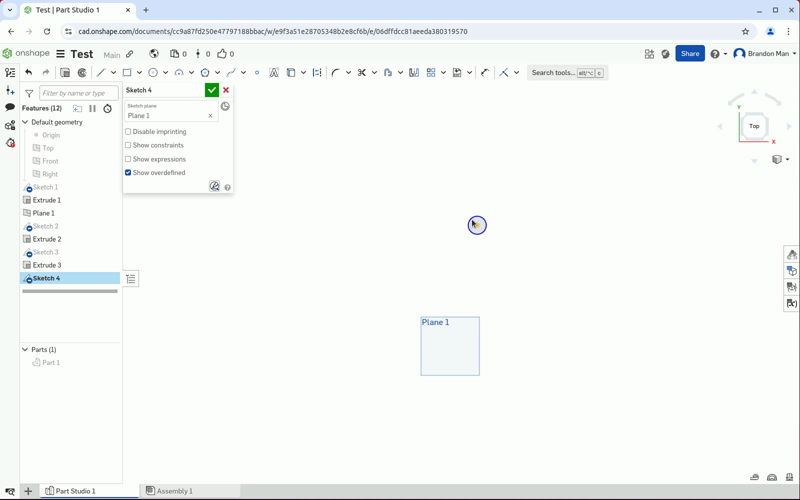
scroll(6)
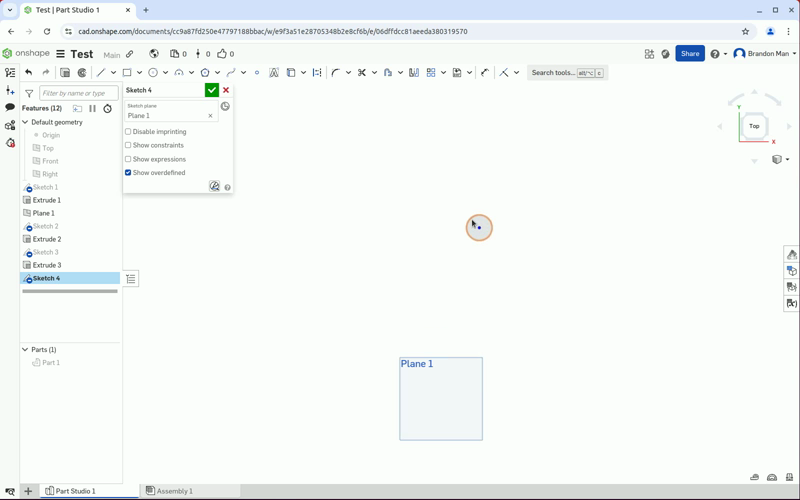
scroll(6)
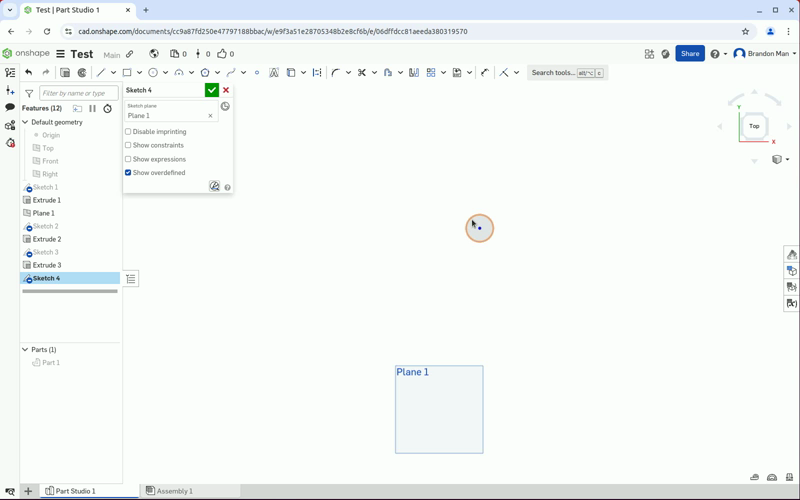
scroll(6)
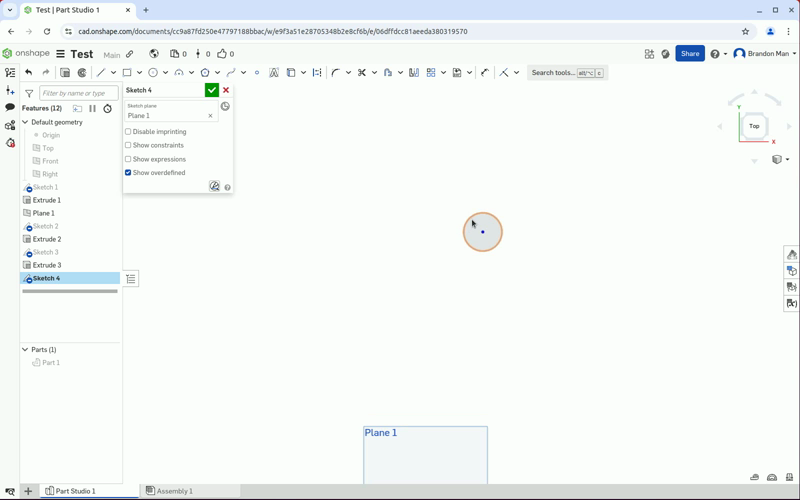
scroll(6)
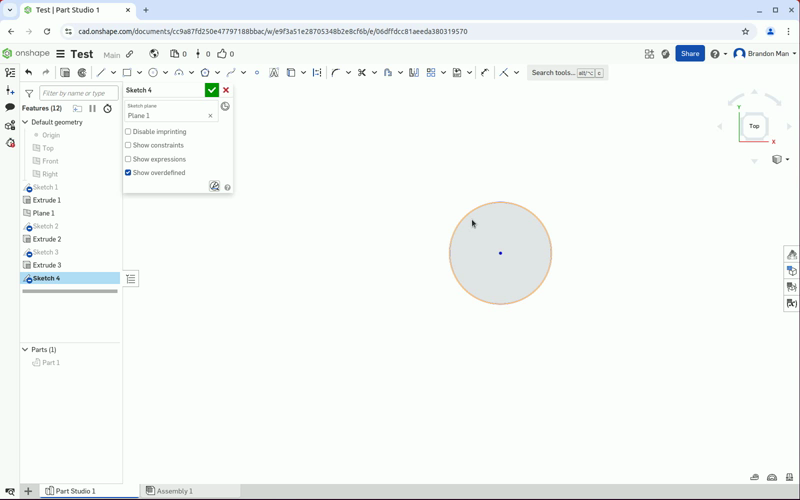
click(472, 219)
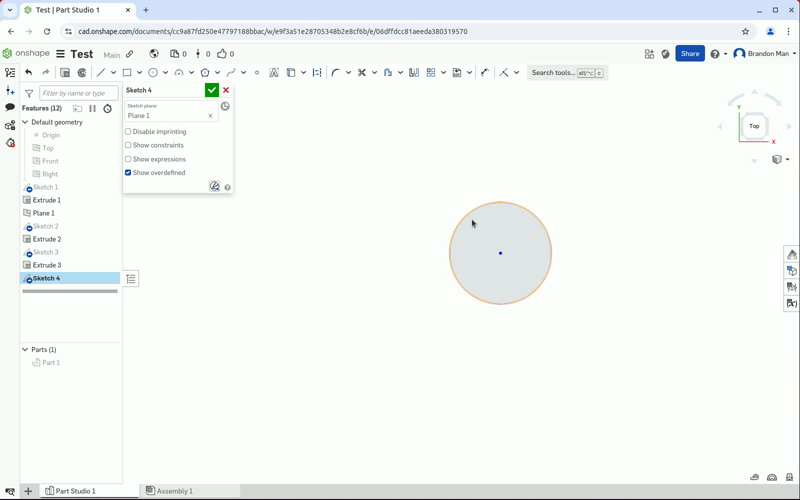
scroll(-6)
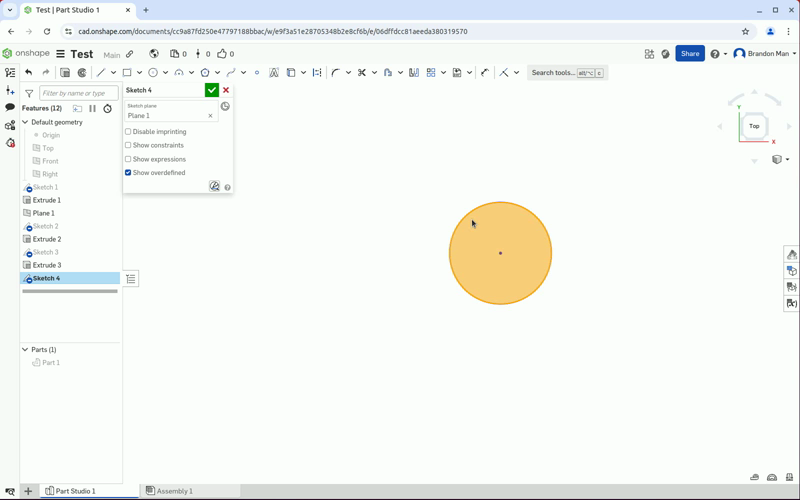
scroll(-6)
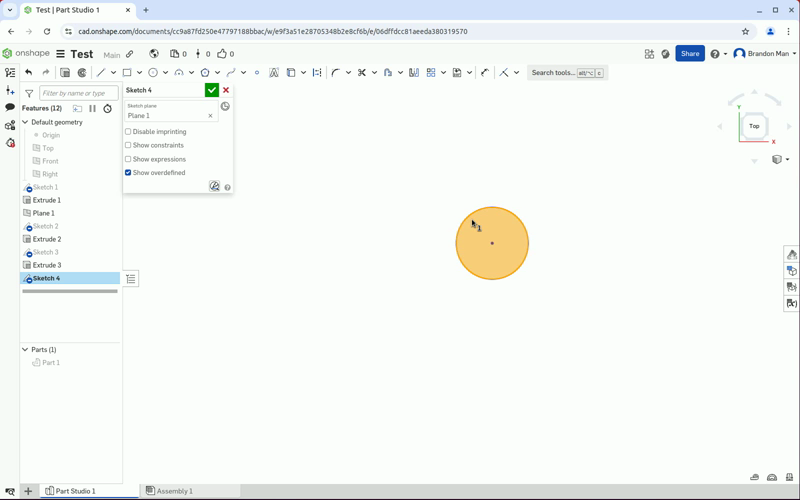
scroll(-6)
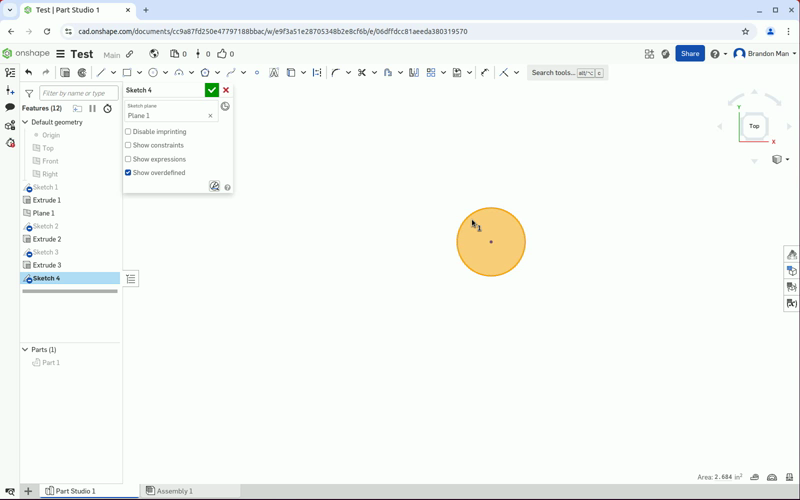
scroll(-6)
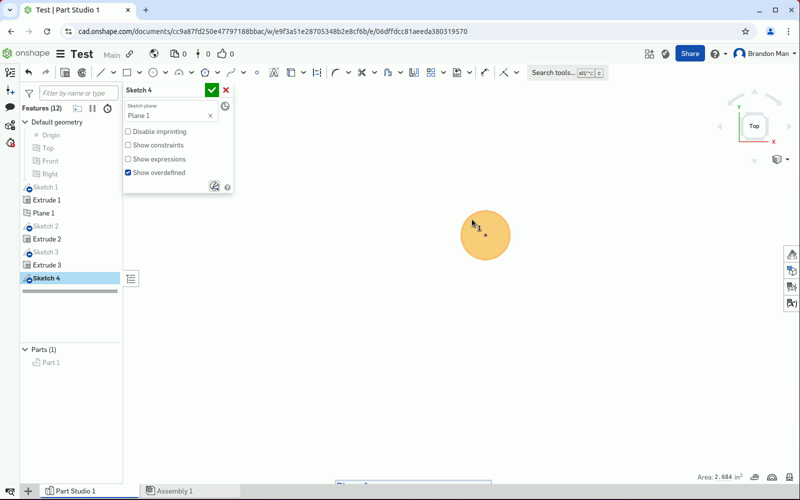
scroll(-6)
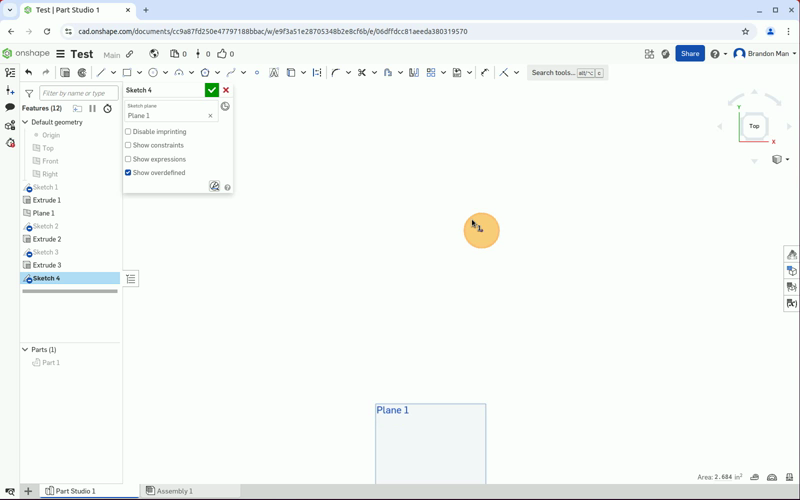
scroll(-6)
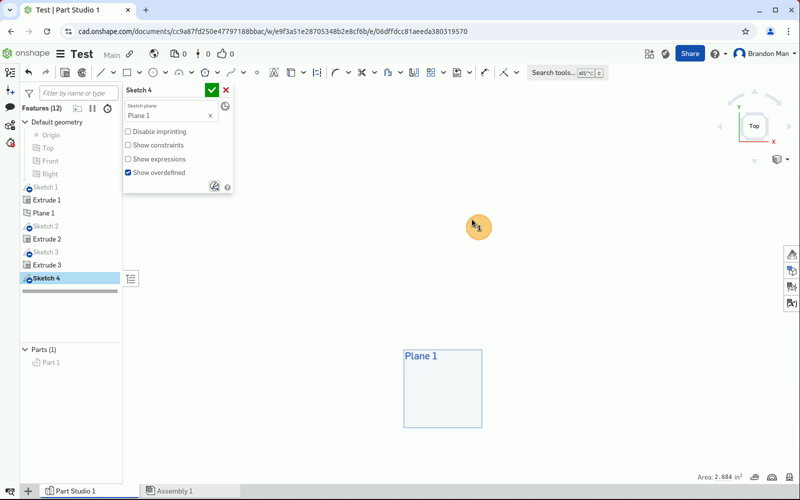
scroll(-6)
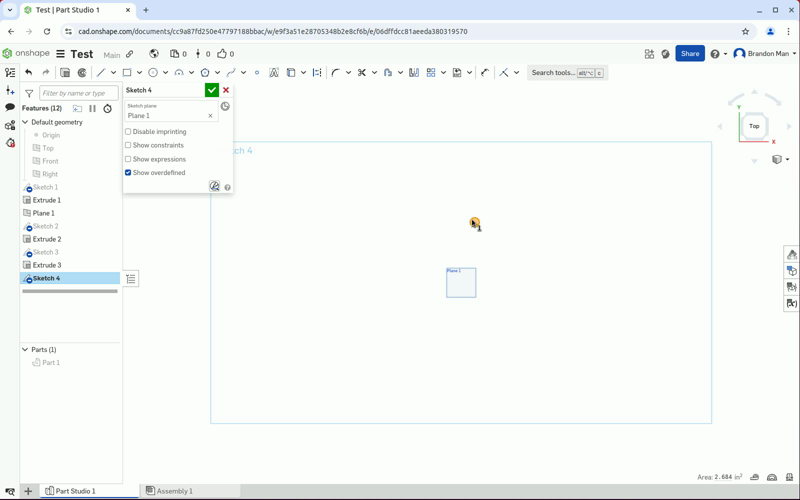
mouse_move(73, 352)
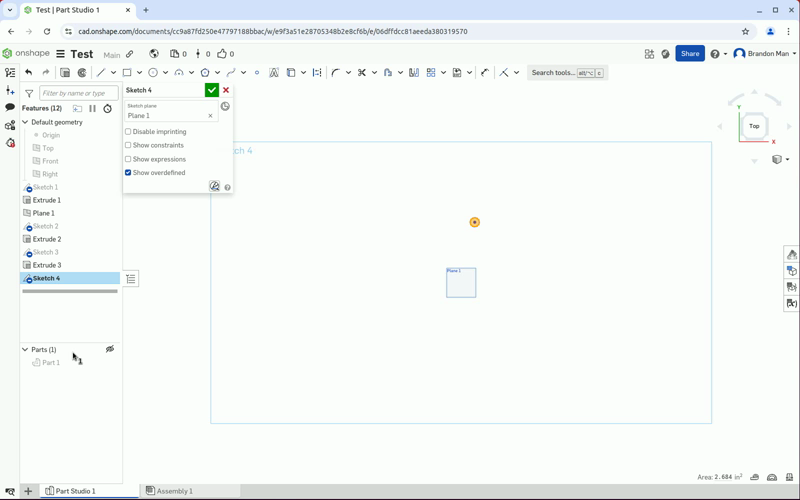
key(shift+y)
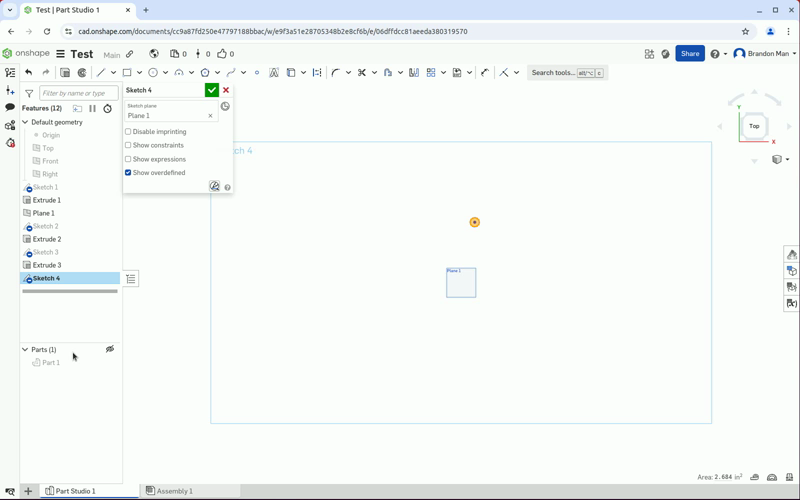
key(shift+e)
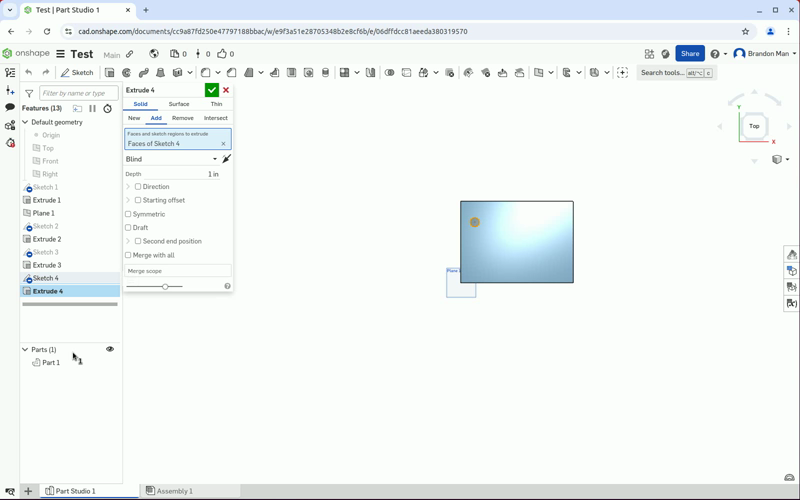
mouse_move(143, 106)
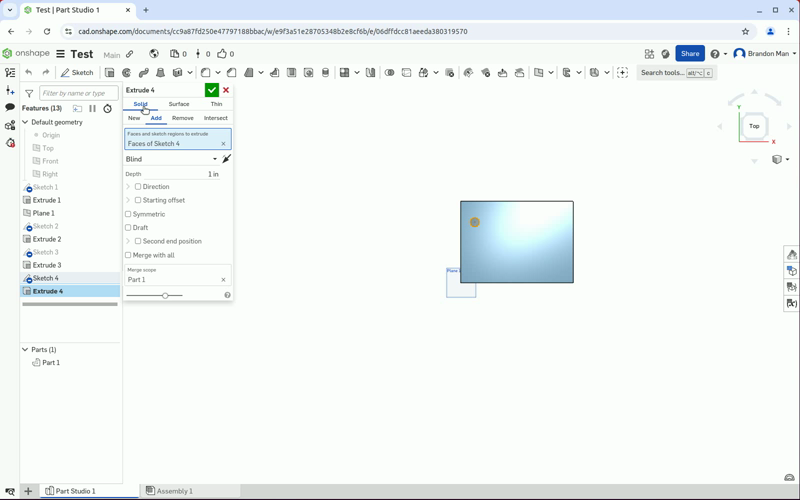
click(143, 106)
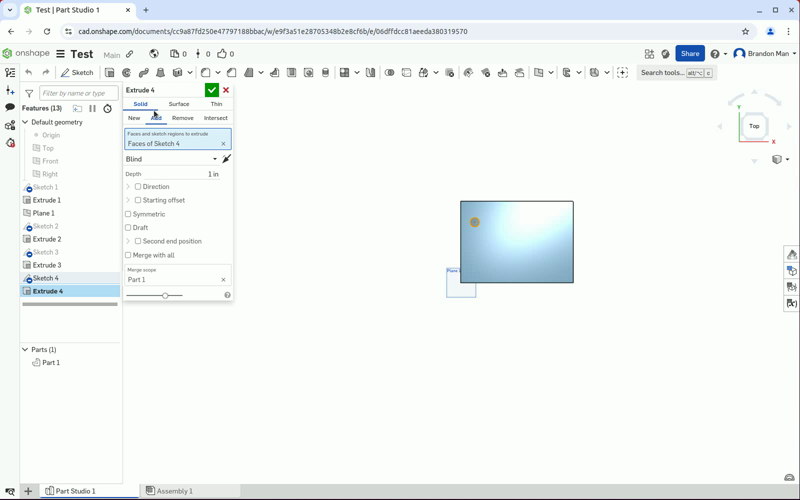
mouse_move(186, 120)
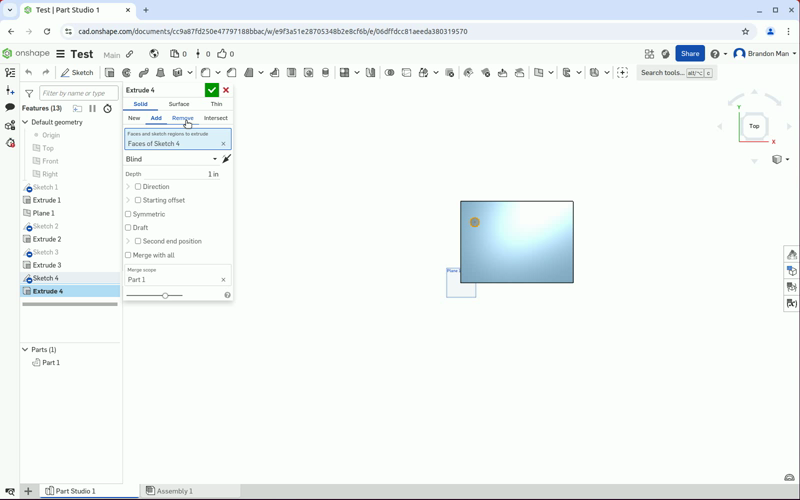
click(186, 120)
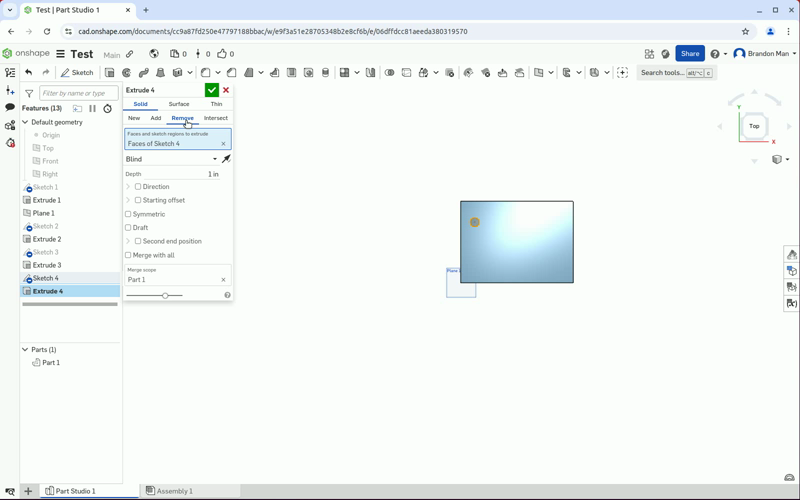
key(tab, 4)
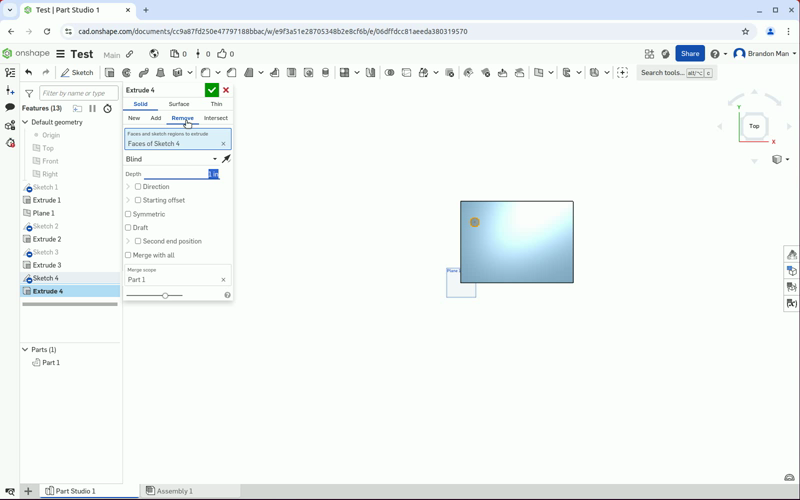
text(1.926)
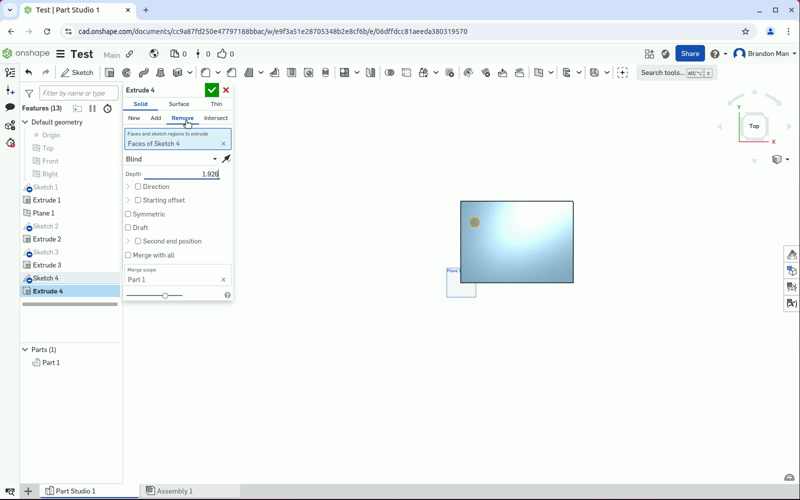
key(tab, 6)
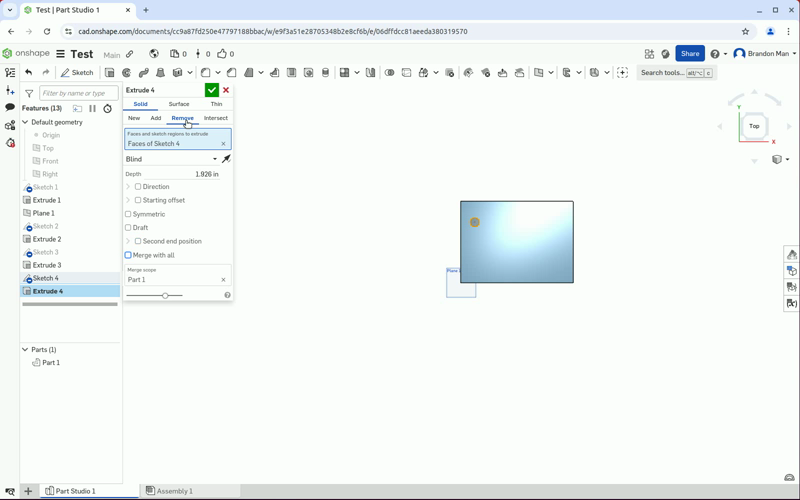
key(space)
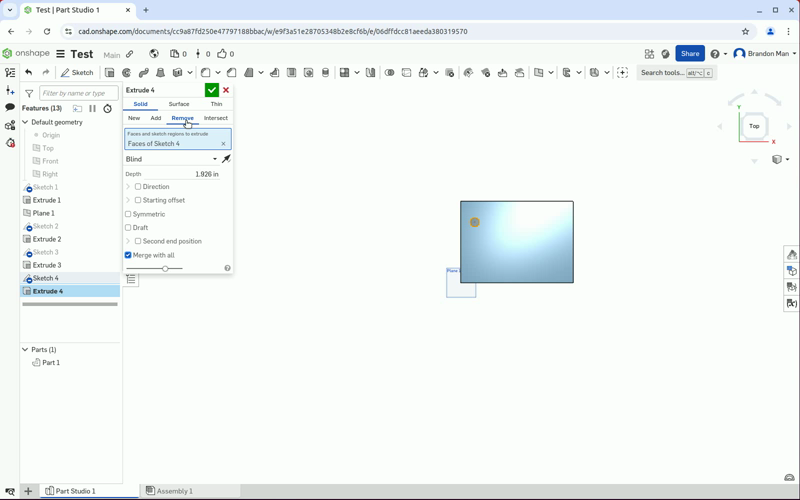
key(enter)
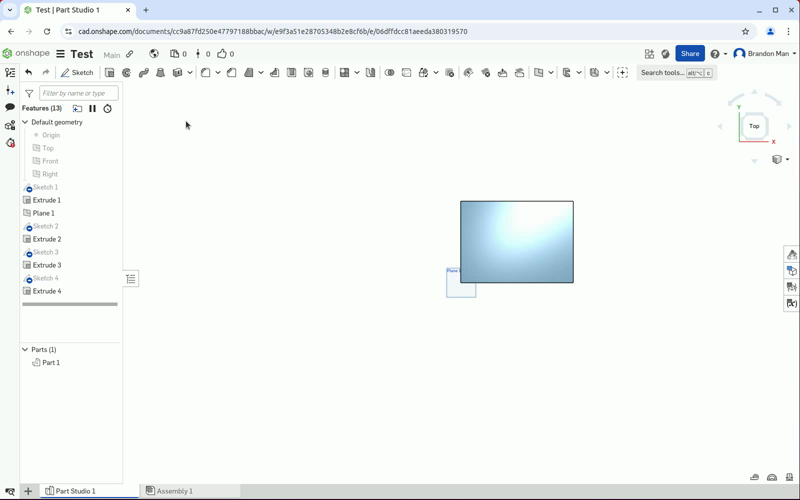
key(shift+h)
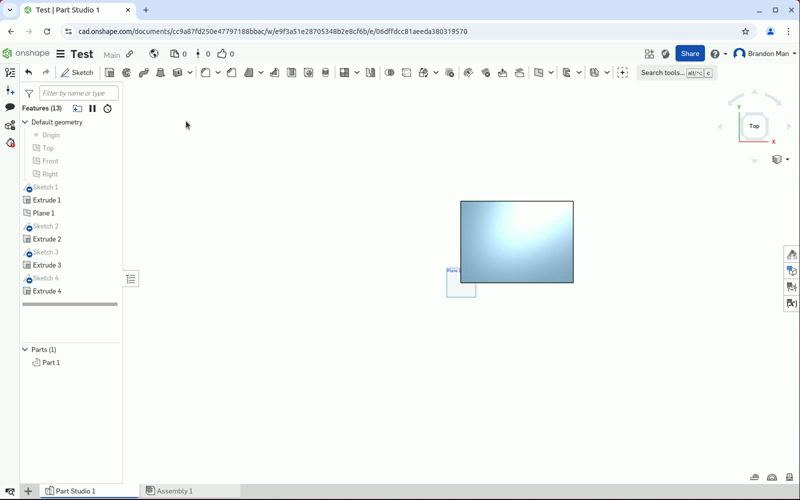
key(shift+h)
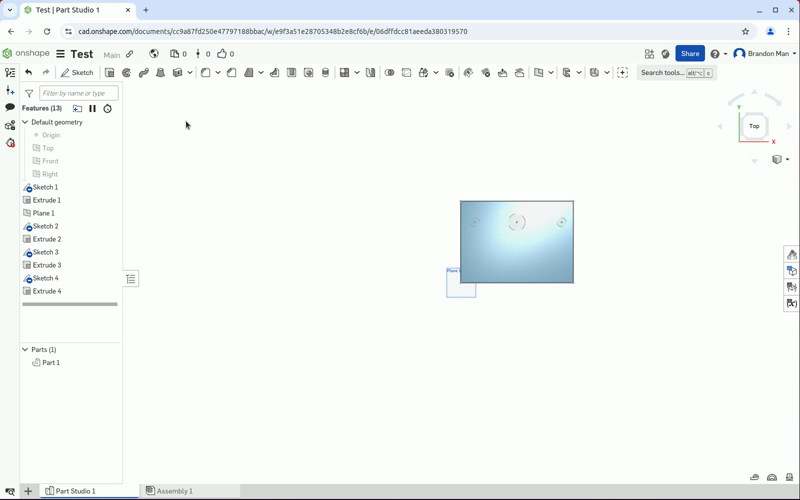
key(shift+7)
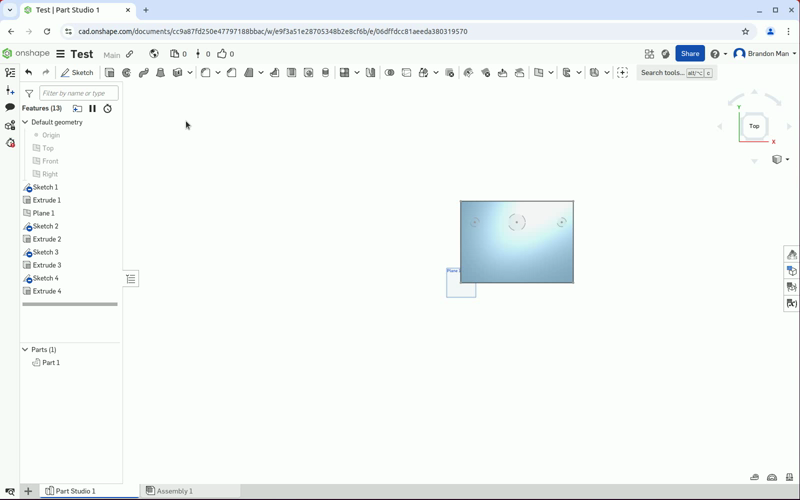
key(up, 3)
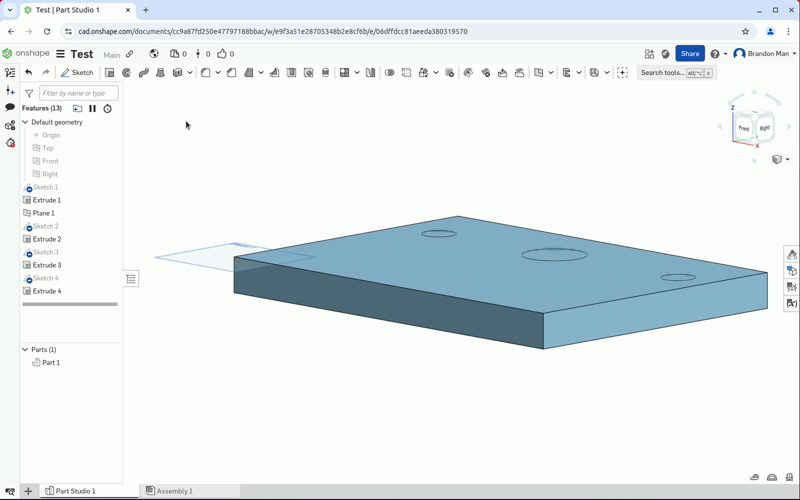
key(left, 3)
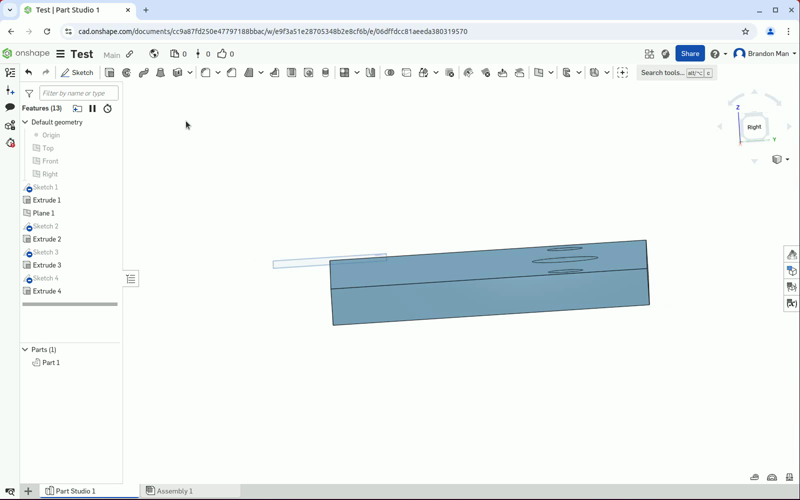
key(right, 3)
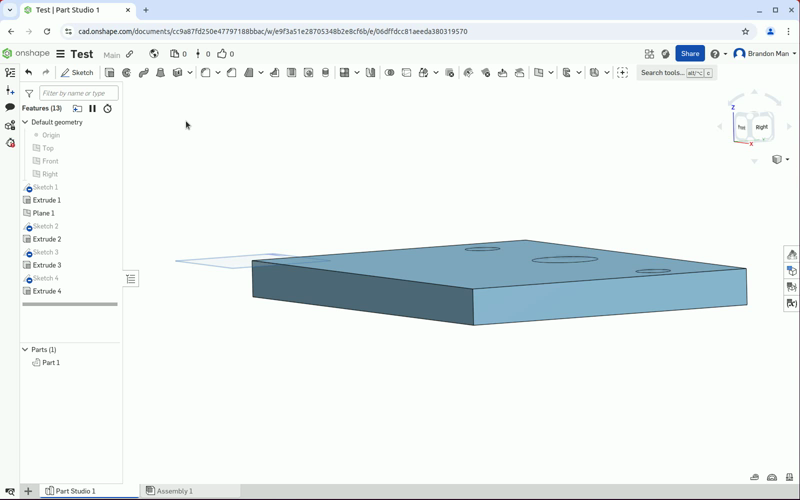
key(down, 3)
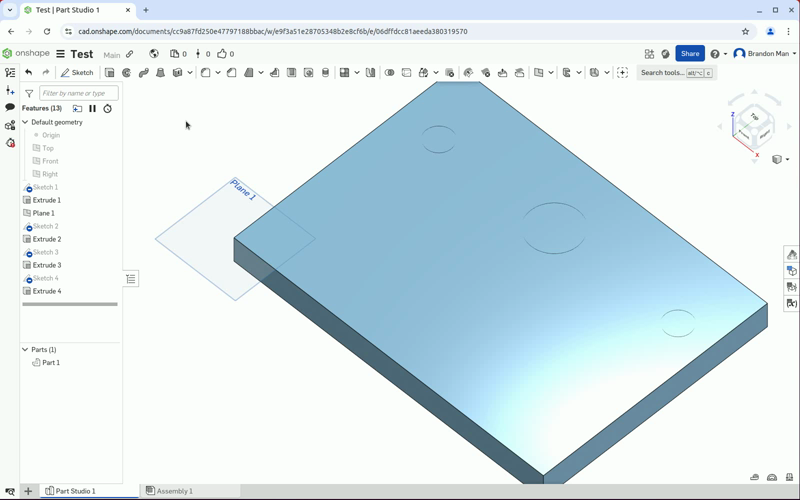
mouse_move(73, 189)
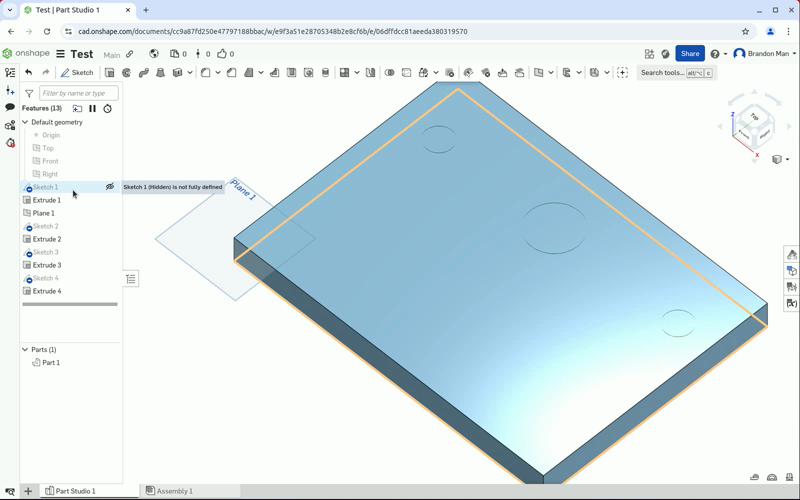
click(73, 189)